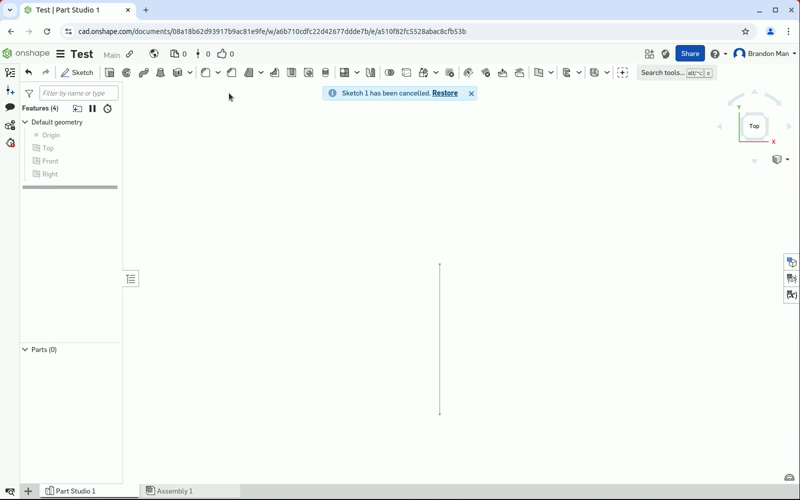
key(shift+h)
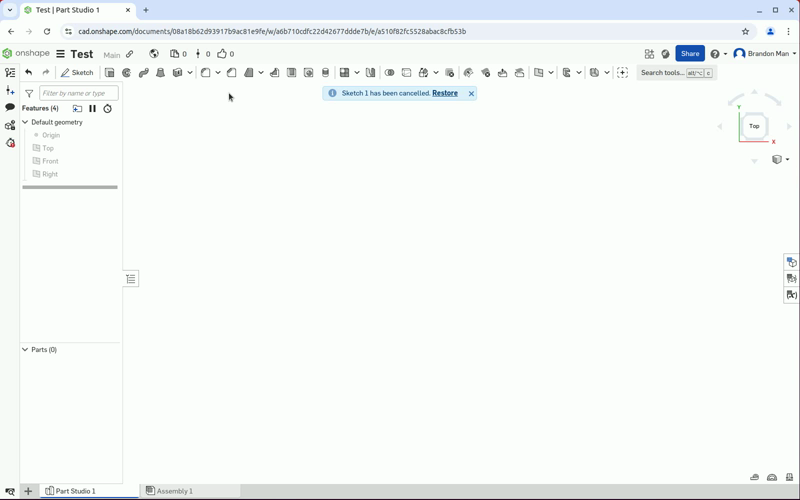
mouse_move(73, 352)
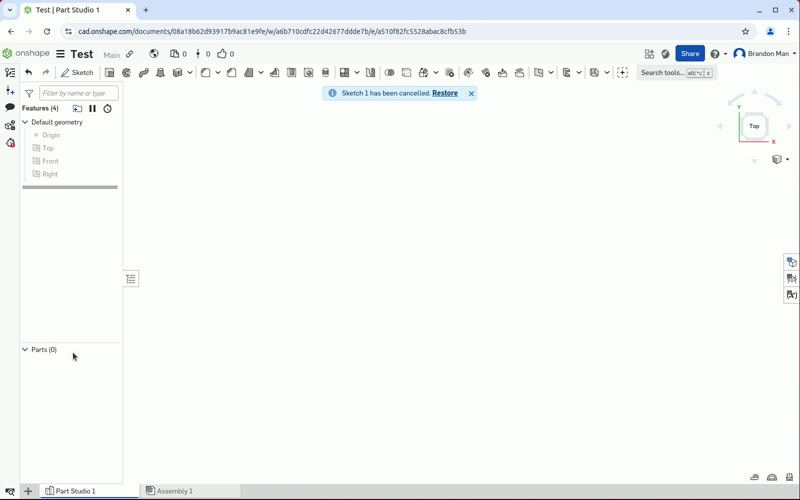
key(y)
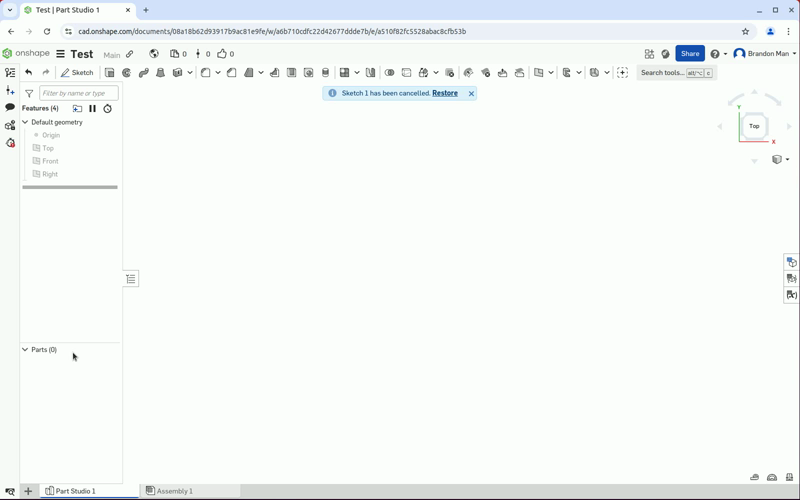
key(shift+p)
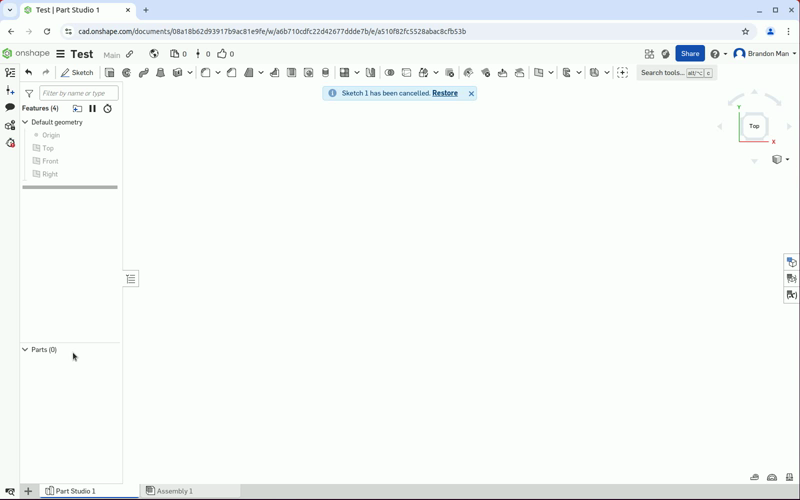
key(space)
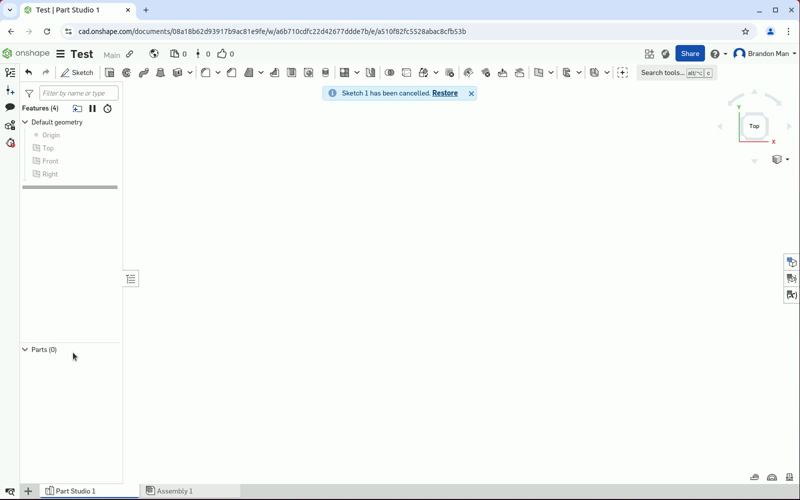
key_down(shift)
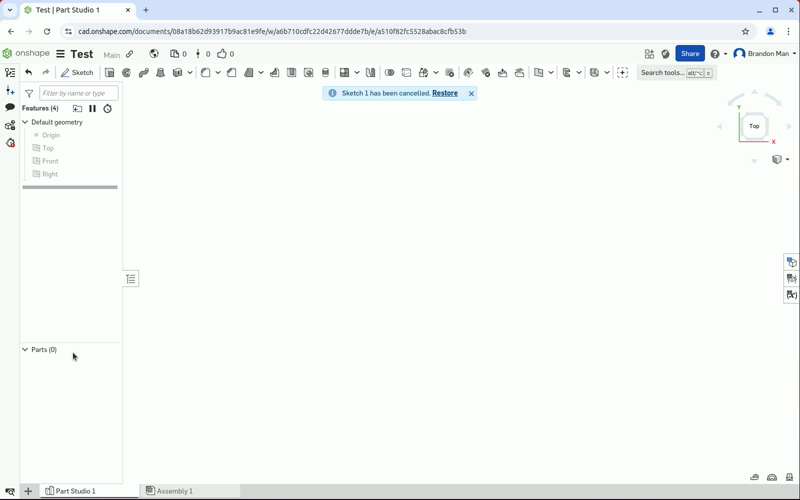
key(up)
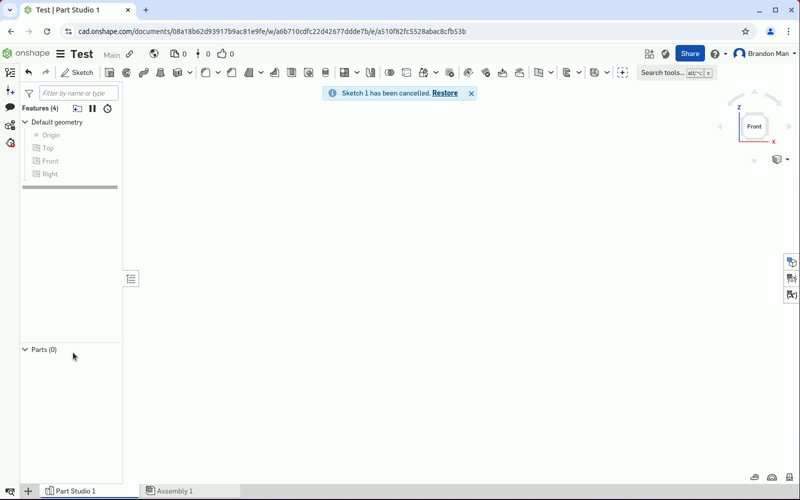
key_up(shift)
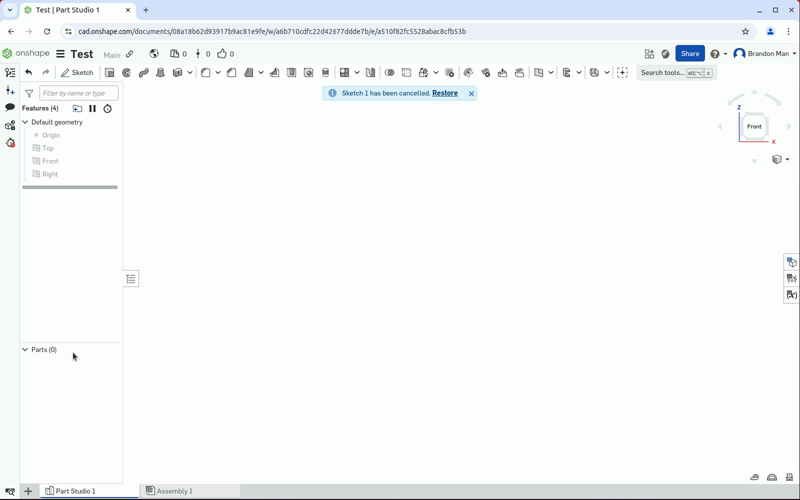
key(space)
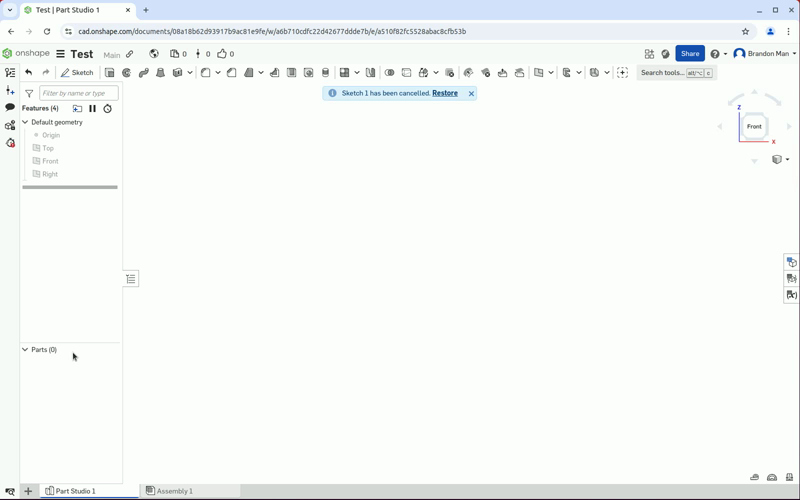
key_down(shift)
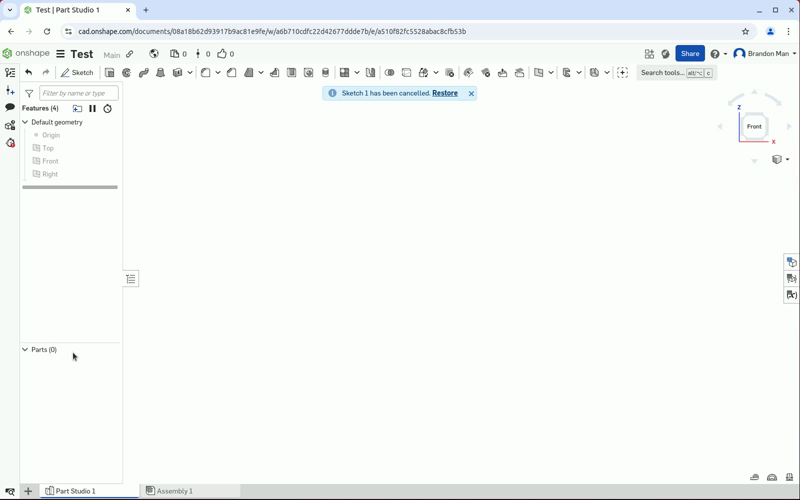
key(left)
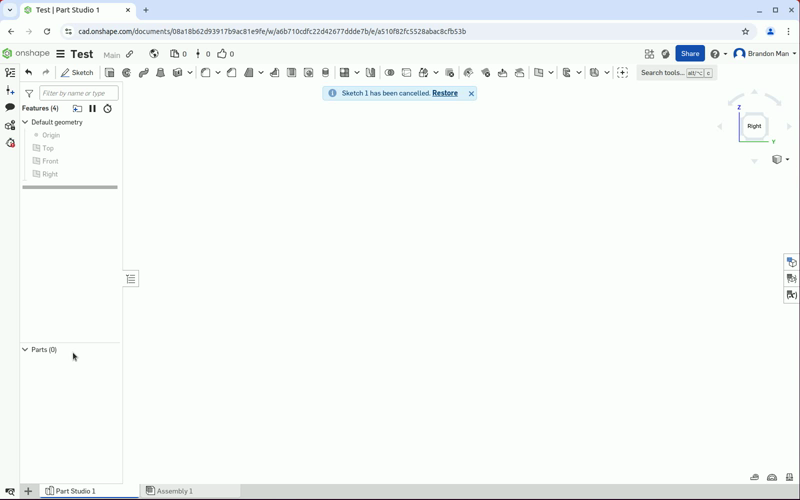
key_up(shift)
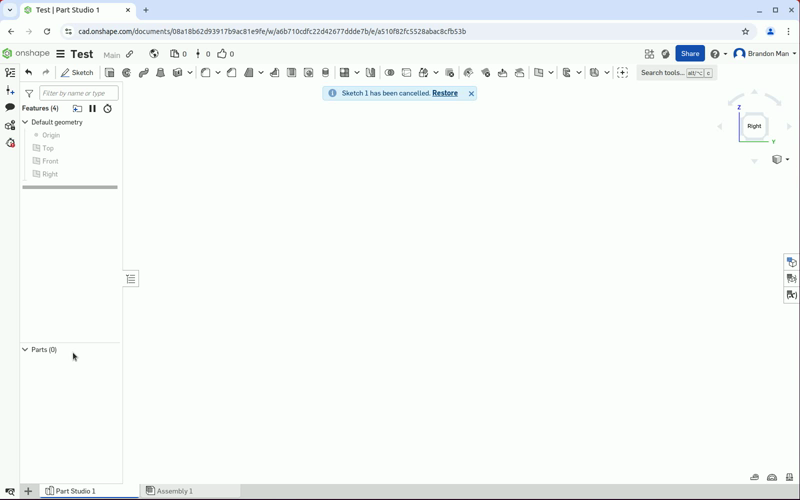
mouse_move(73, 352)
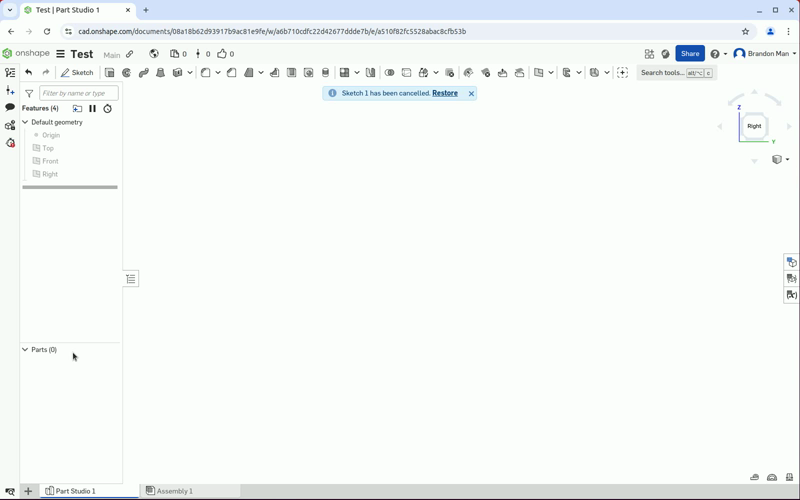
key(shift+y)
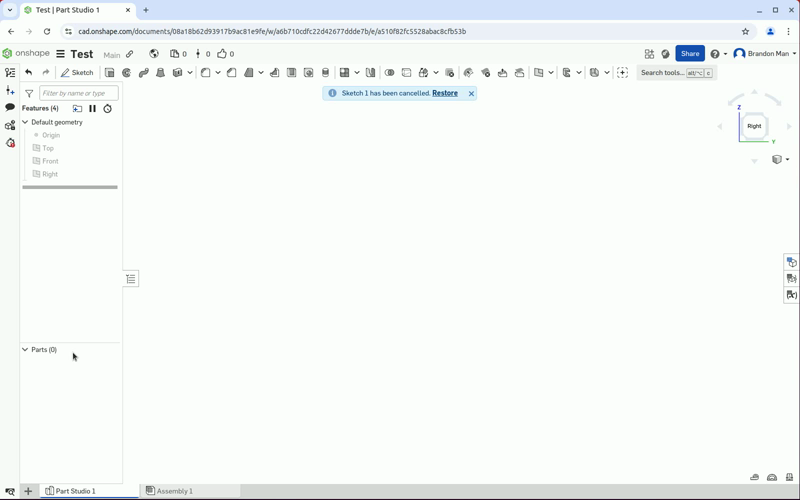
key(shift+s)
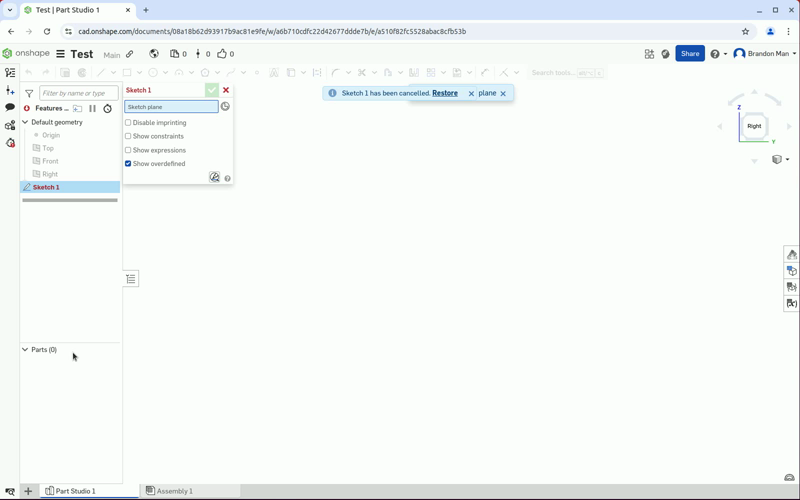
mouse_move(73, 176)
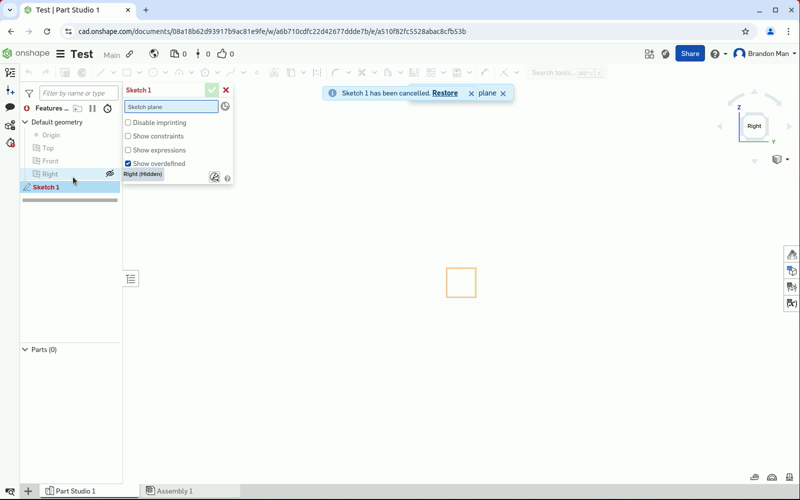
click(73, 176)
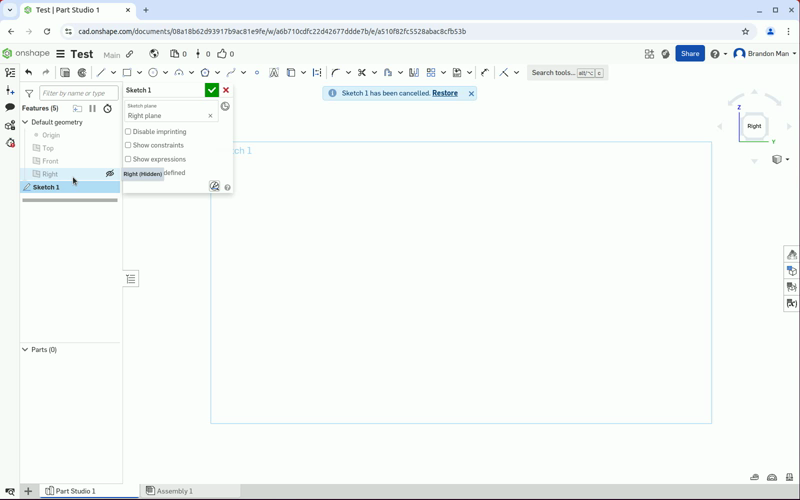
mouse_move(73, 352)
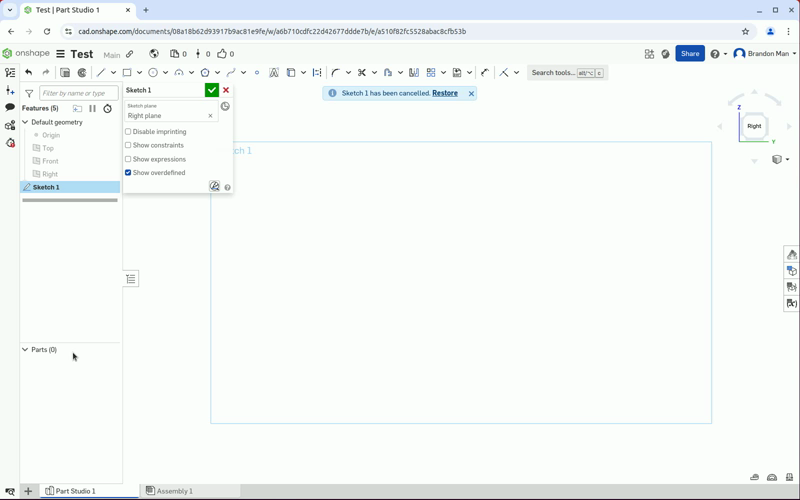
key(y)
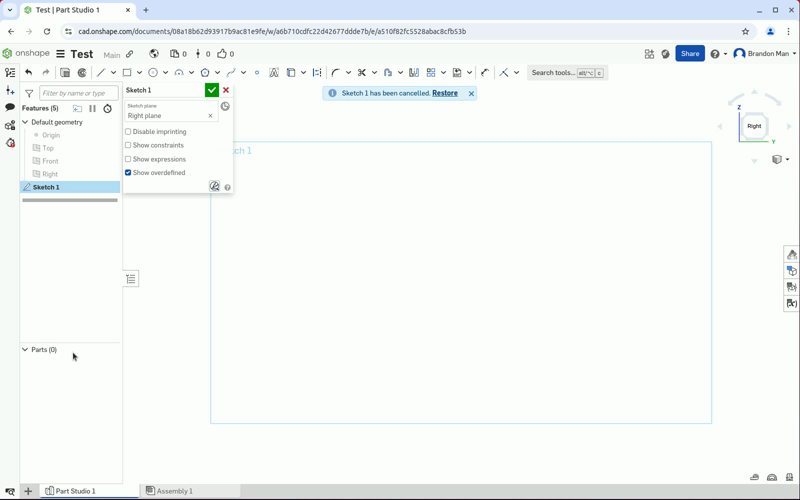
key(l)
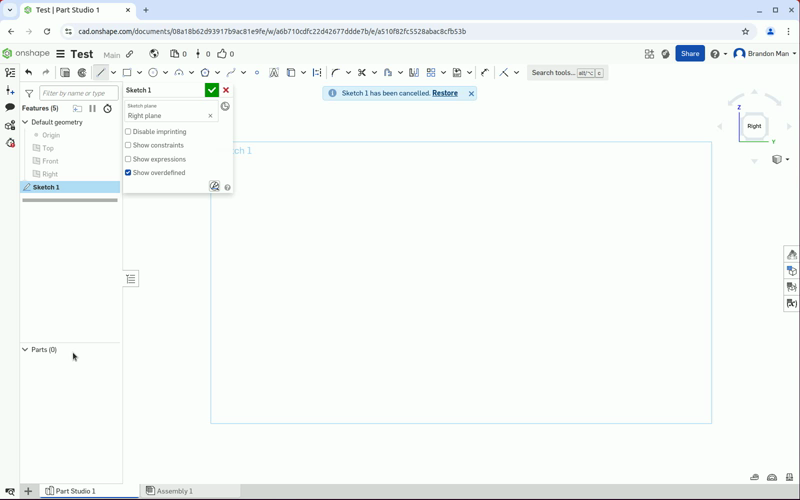
key_down(shift)
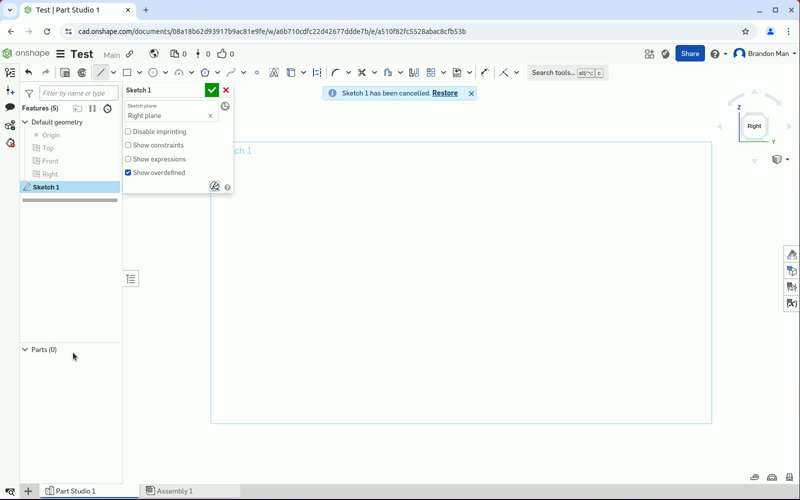
mouse_move(411, 359)
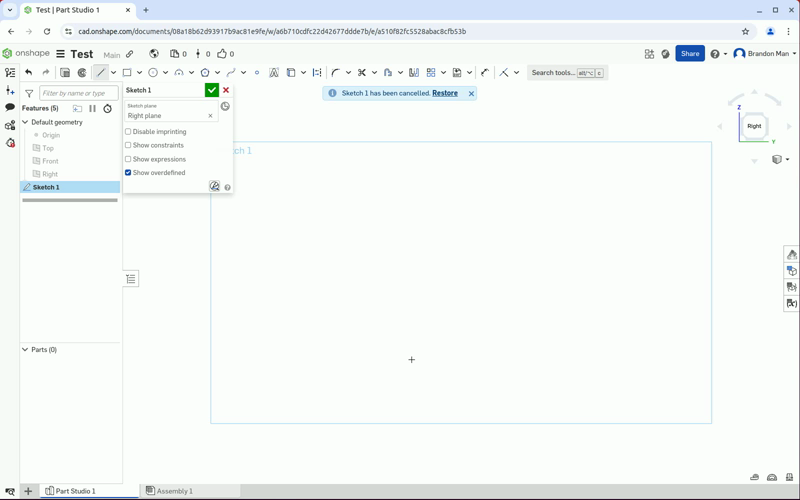
click(411, 359)
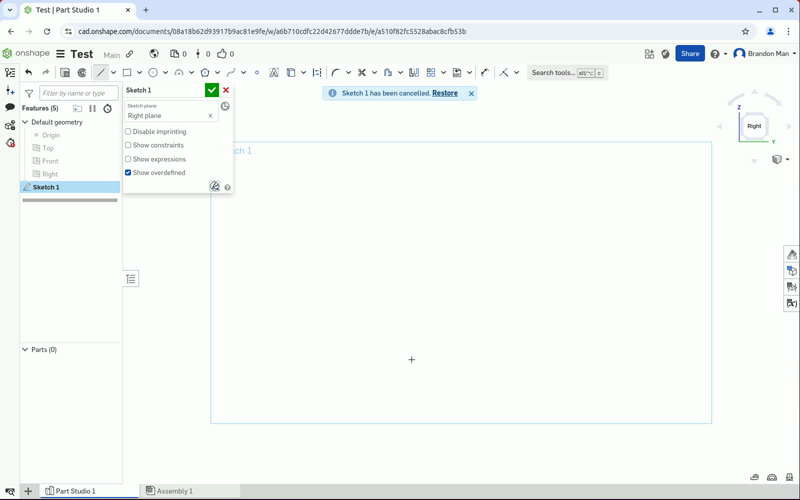
key_up(shift)
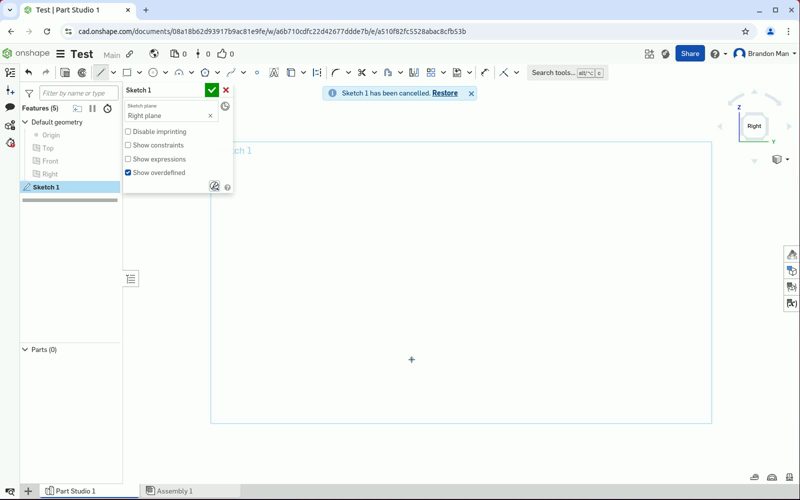
key_down(shift)
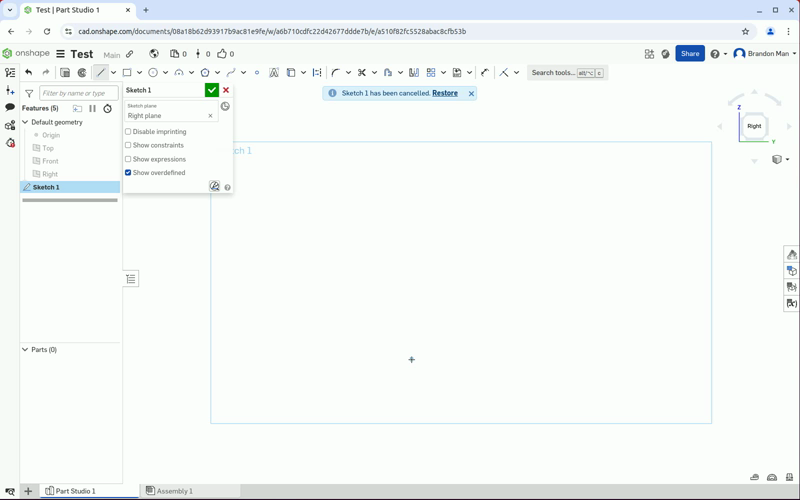
mouse_move(534, 359)
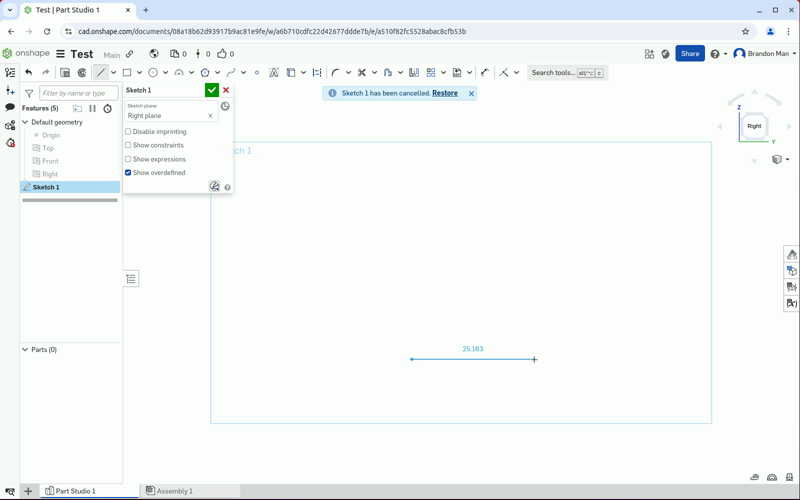
click(534, 359)
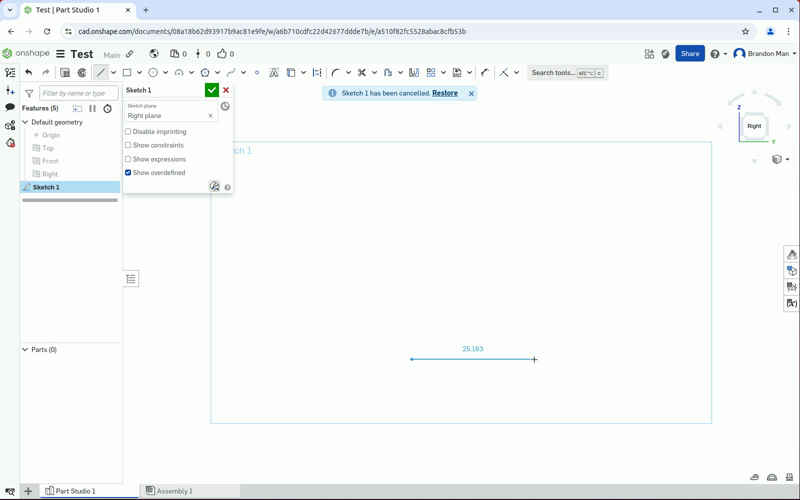
key_up(shift)
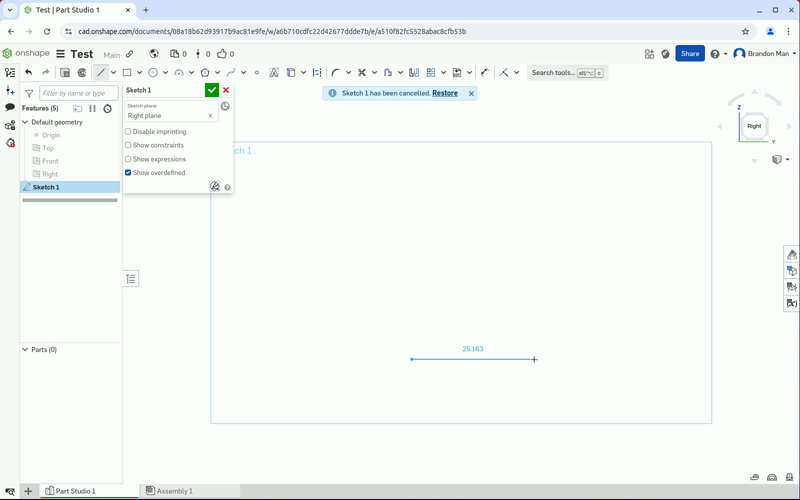
key_down(shift)
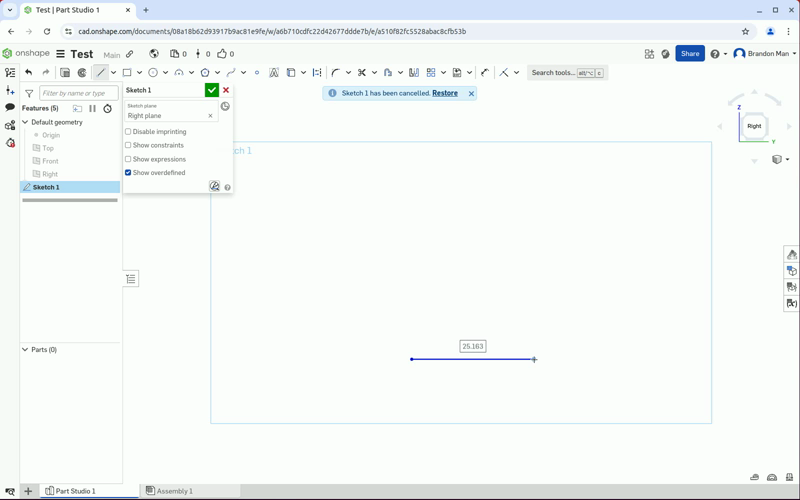
mouse_move(534, 226)
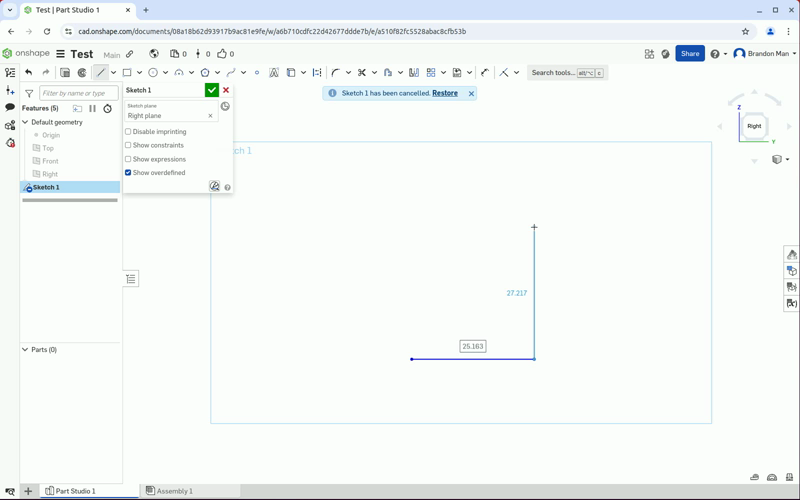
click(534, 226)
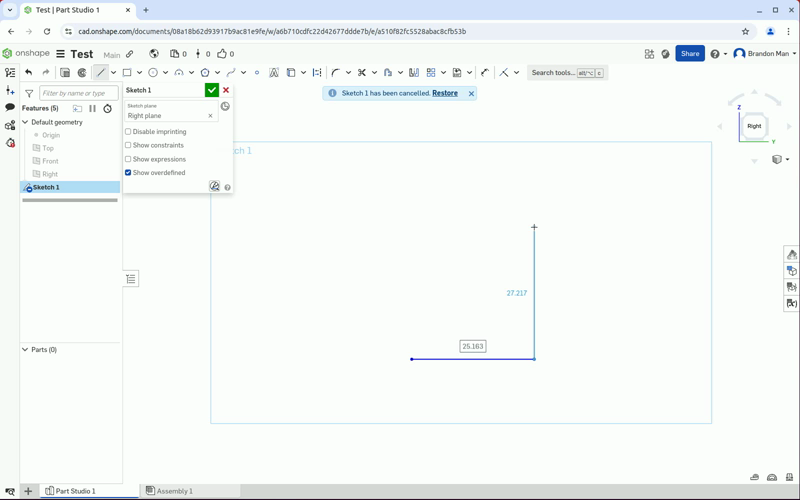
key_up(shift)
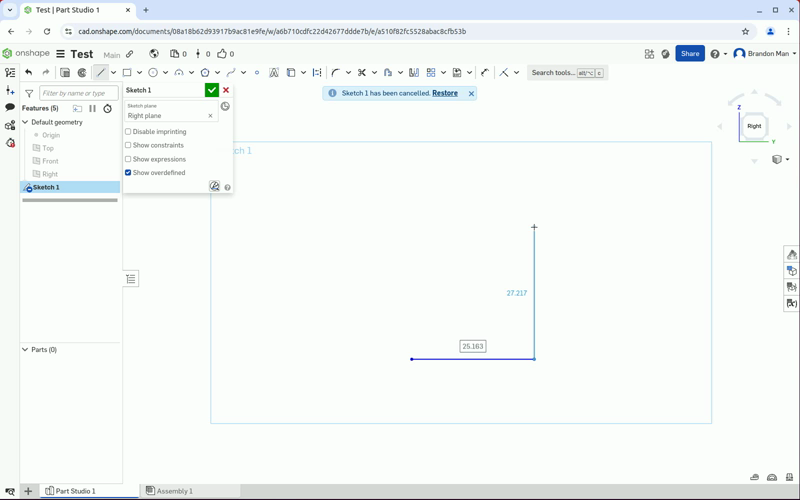
key_down(shift)
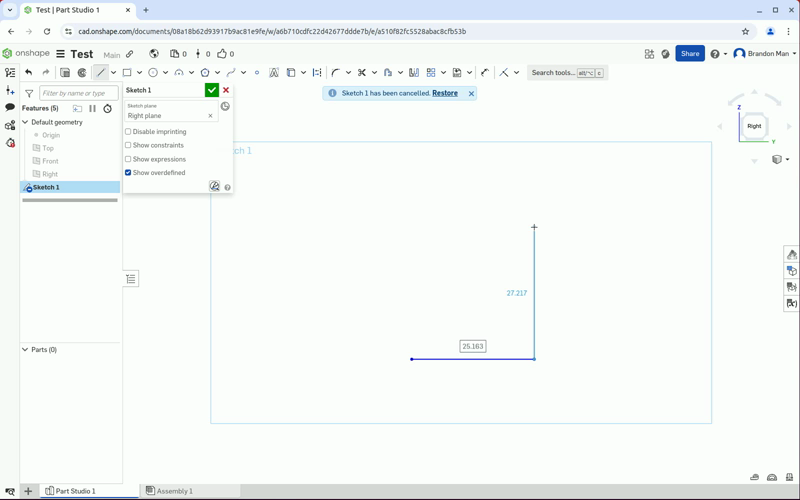
mouse_move(411, 226)
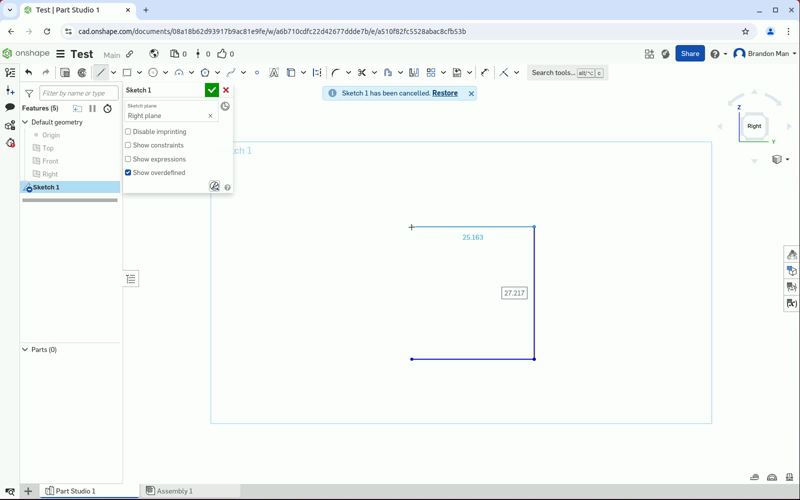
click(411, 226)
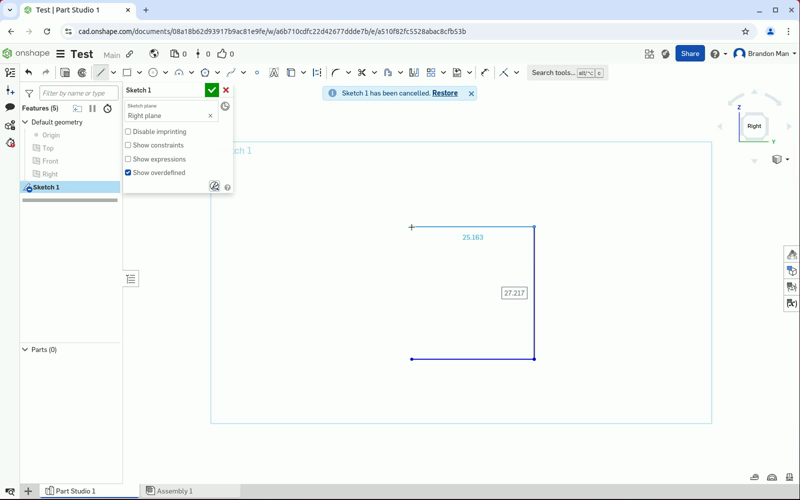
key_up(shift)
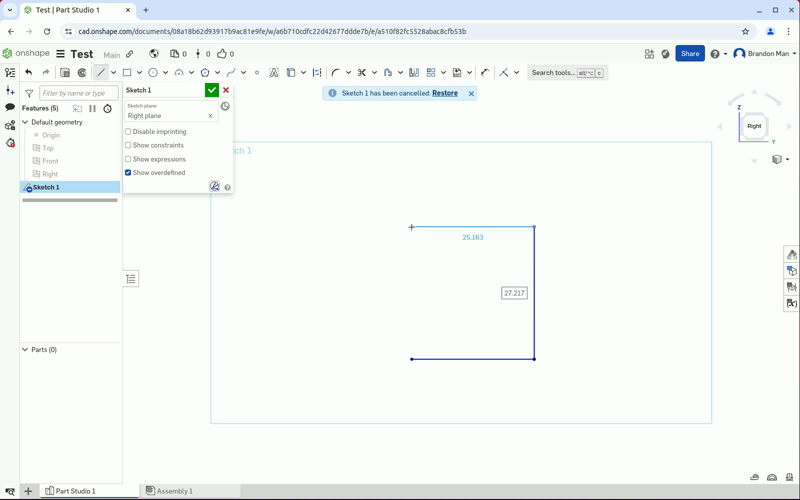
key_down(shift)
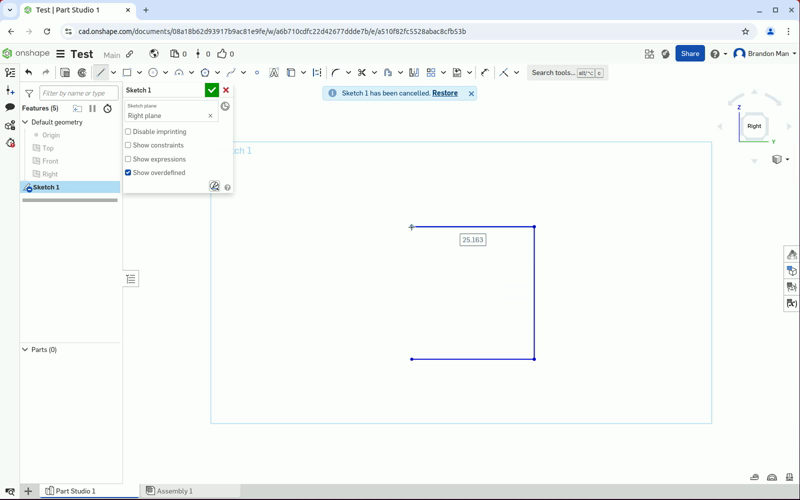
mouse_move(411, 359)
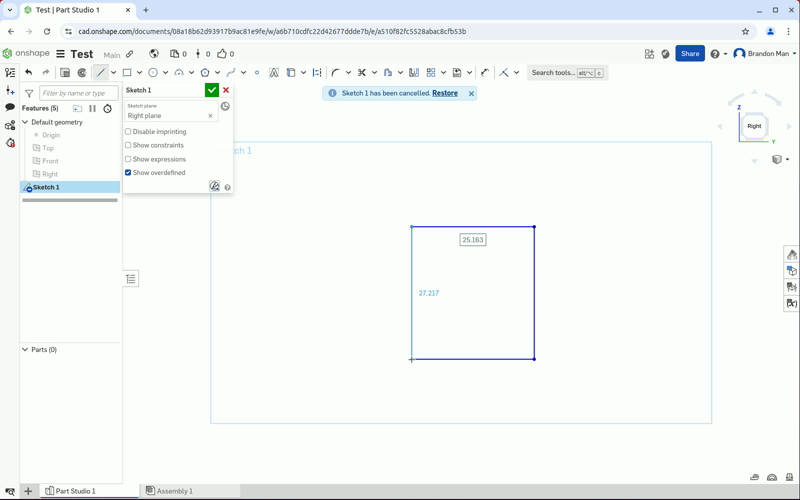
key_up(shift)
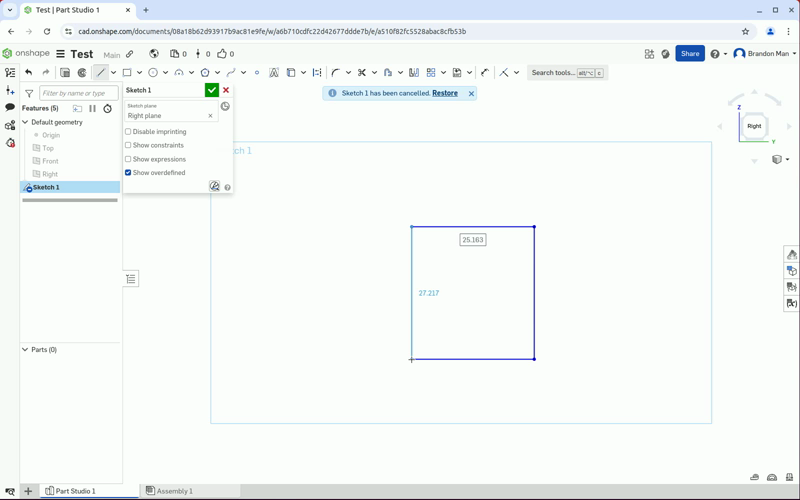
click(411, 359)
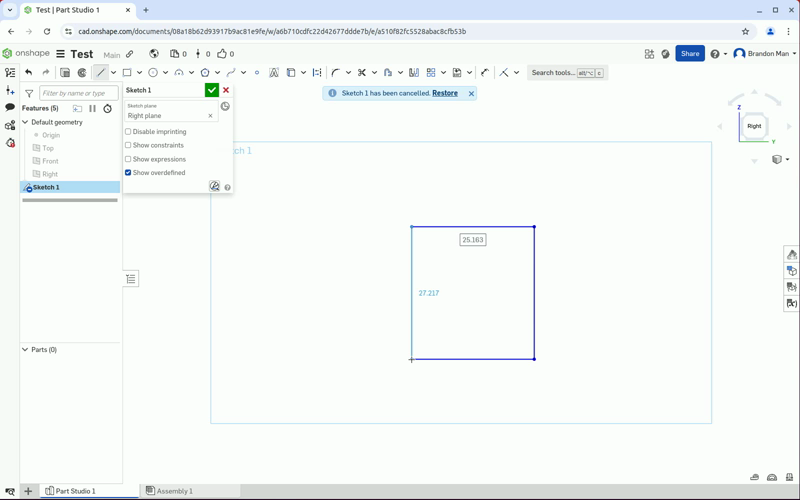
key(esc)
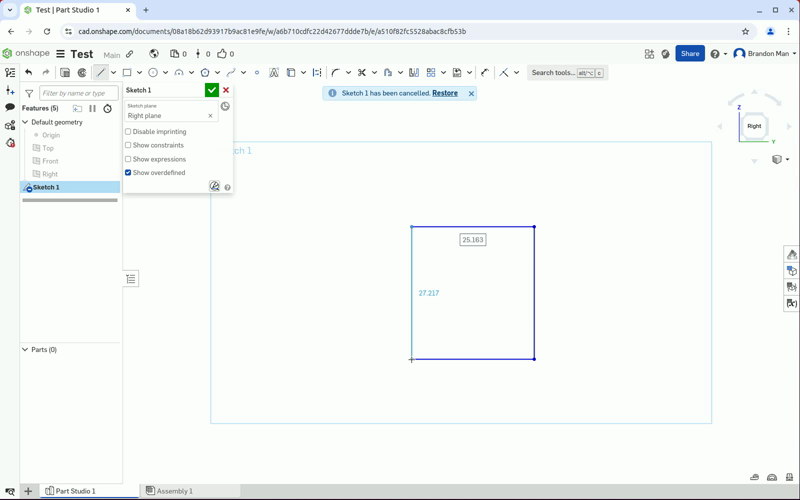
mouse_move(494, 330)
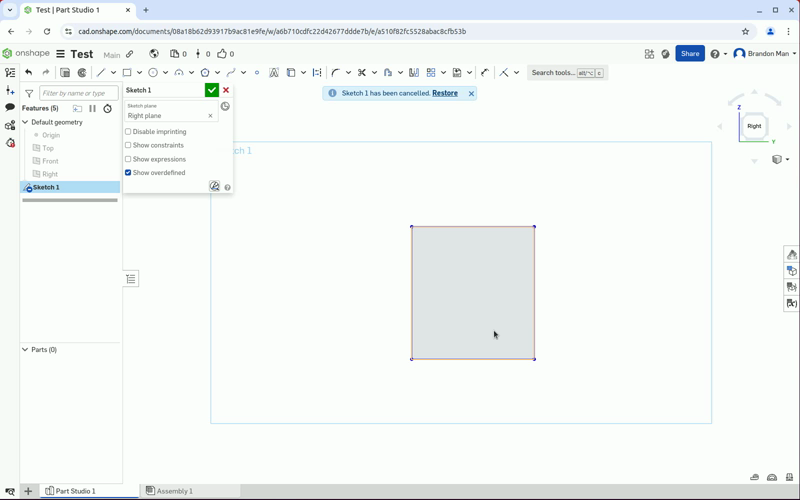
click(494, 330)
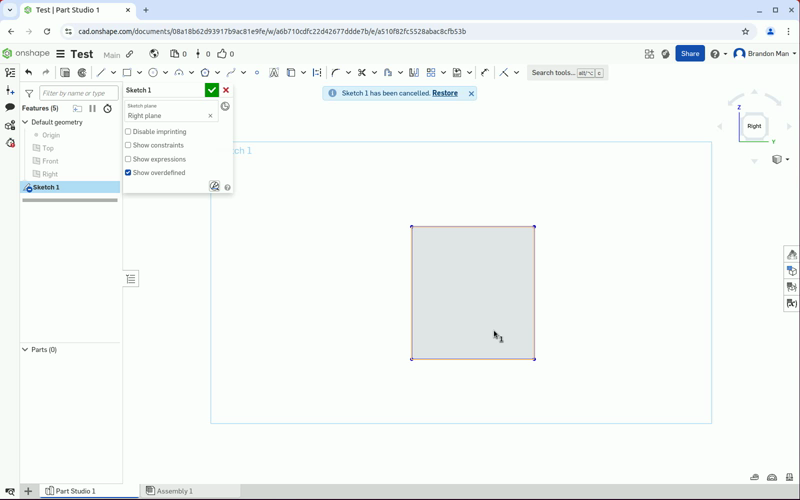
mouse_move(73, 352)
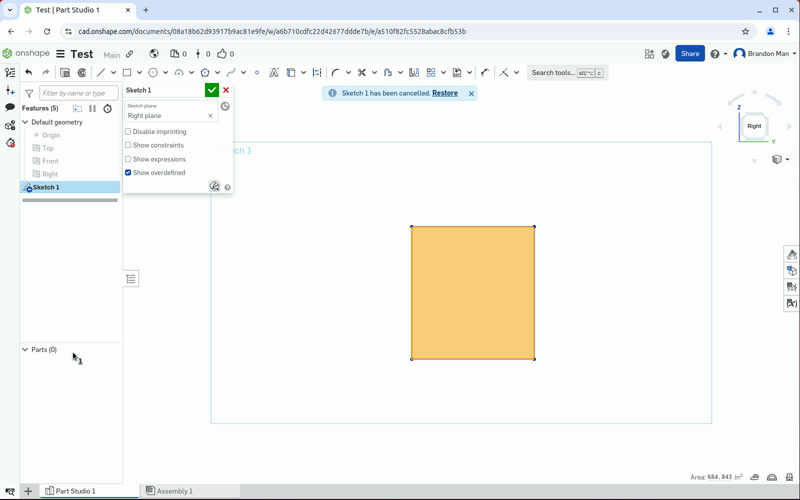
key(shift+y)
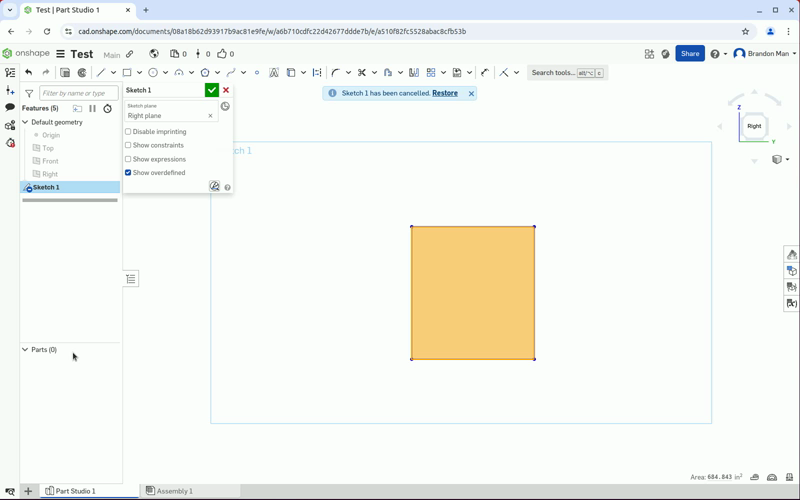
key(shift+e)
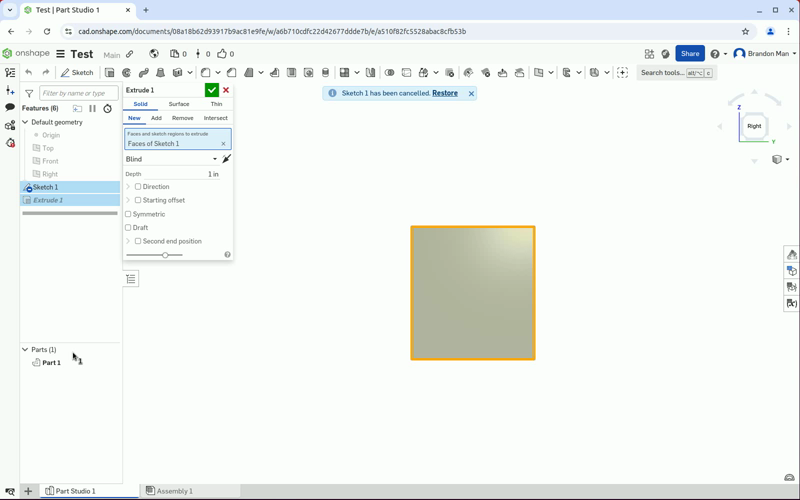
mouse_move(143, 106)
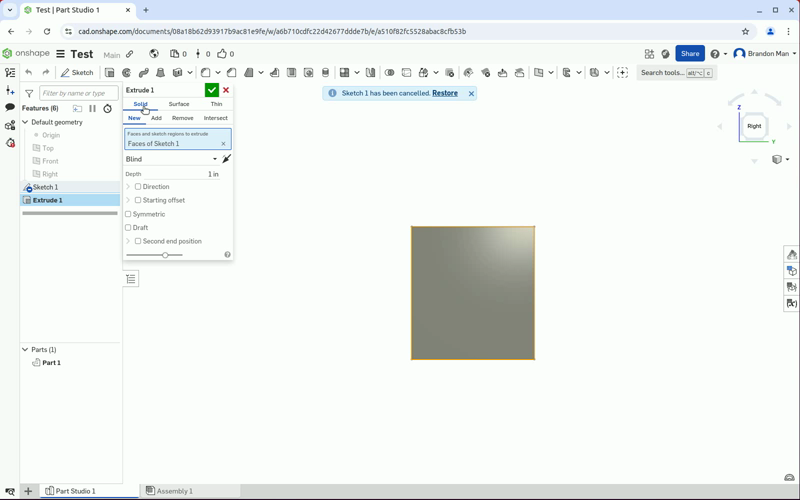
click(143, 106)
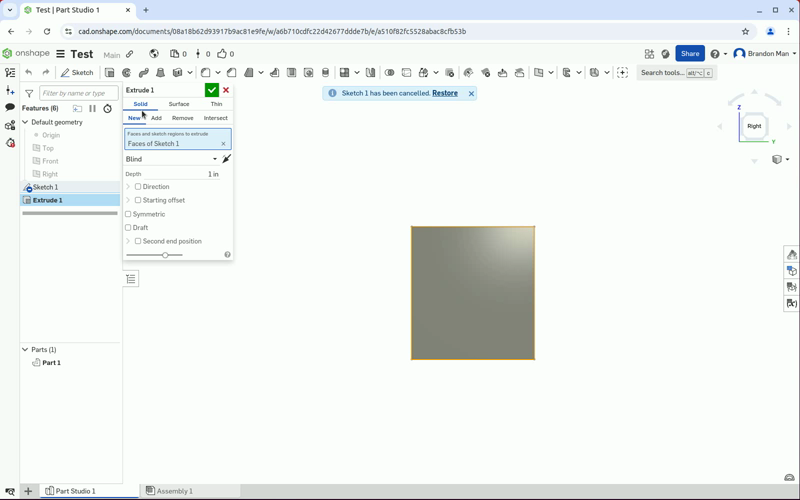
mouse_move(137, 120)
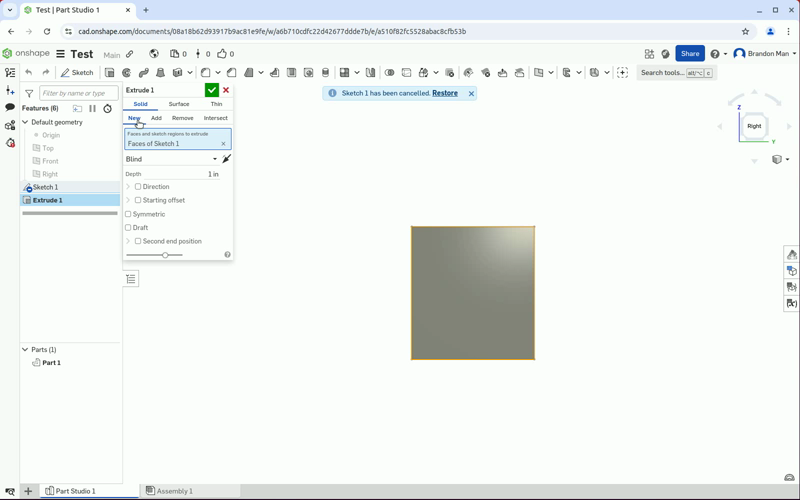
click(137, 120)
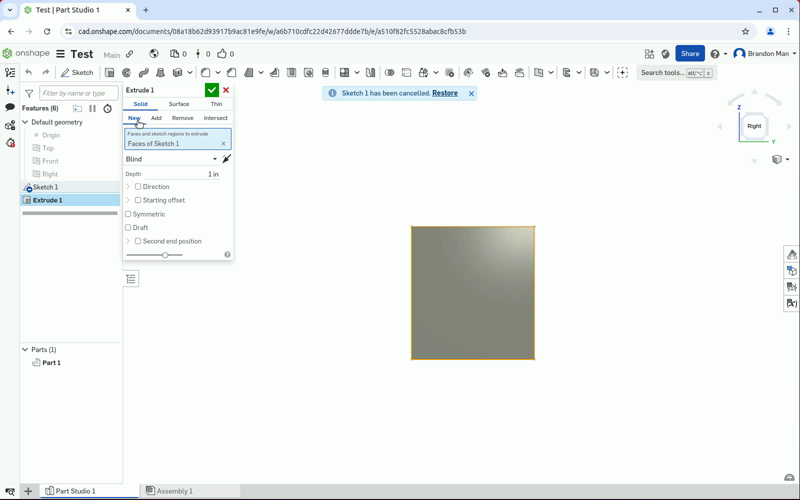
key(tab, 4)
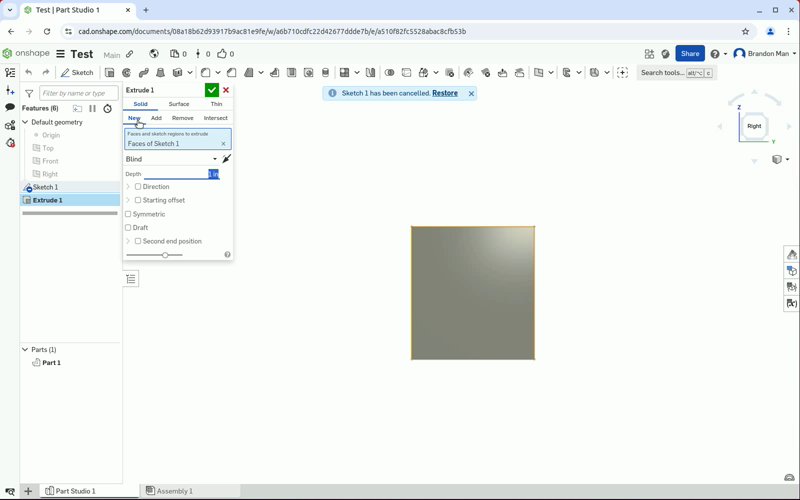
text(0.962)
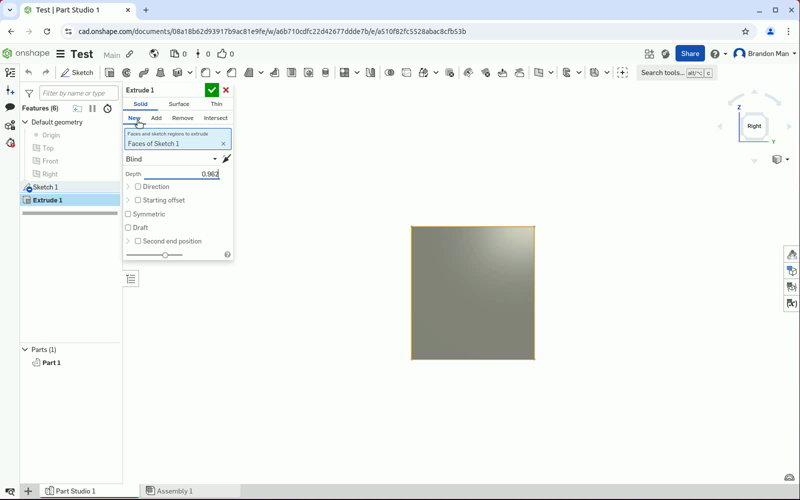
key(tab, 3)
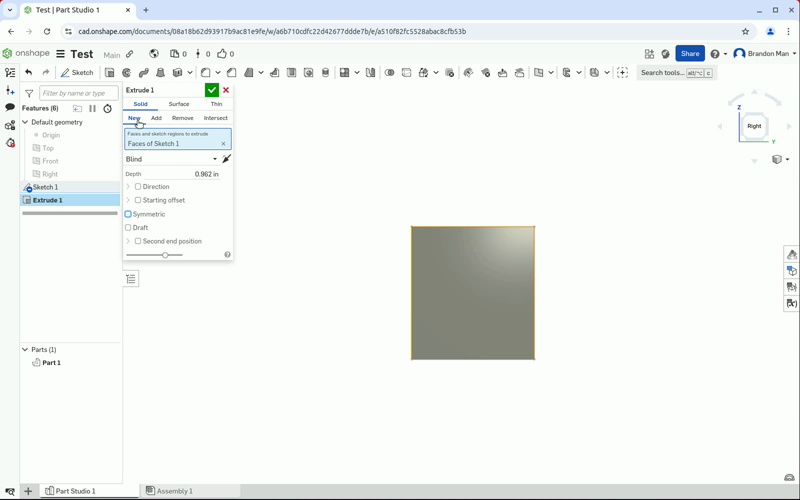
key(space)
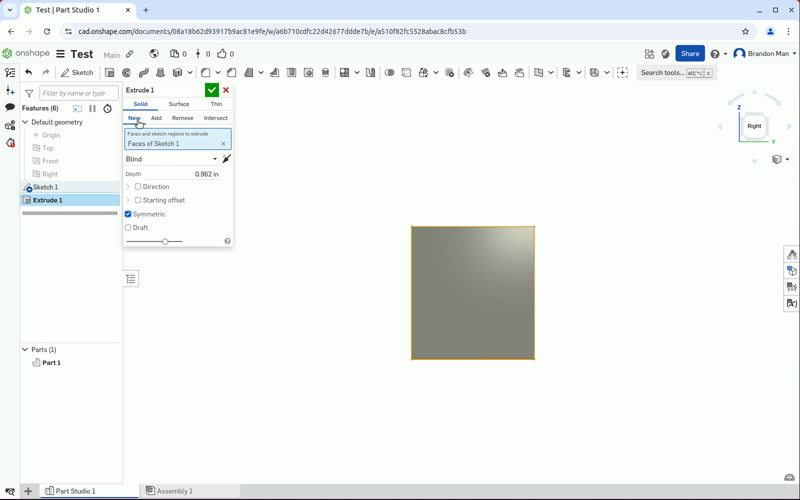
key(enter)
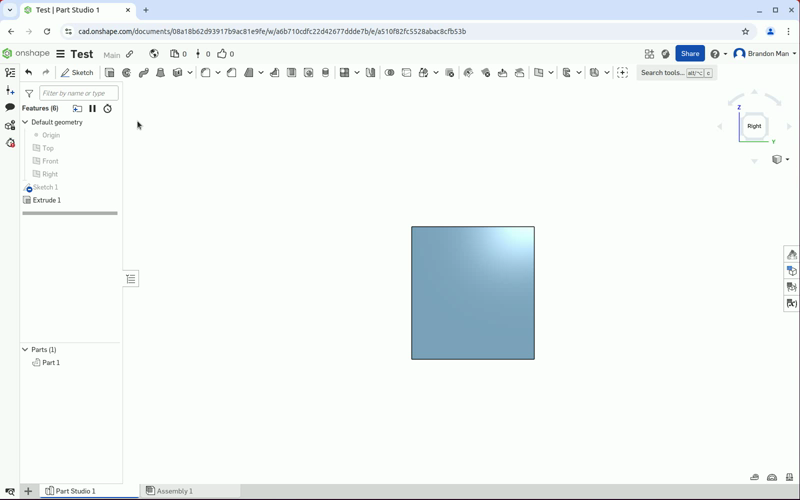
key(shift+h)
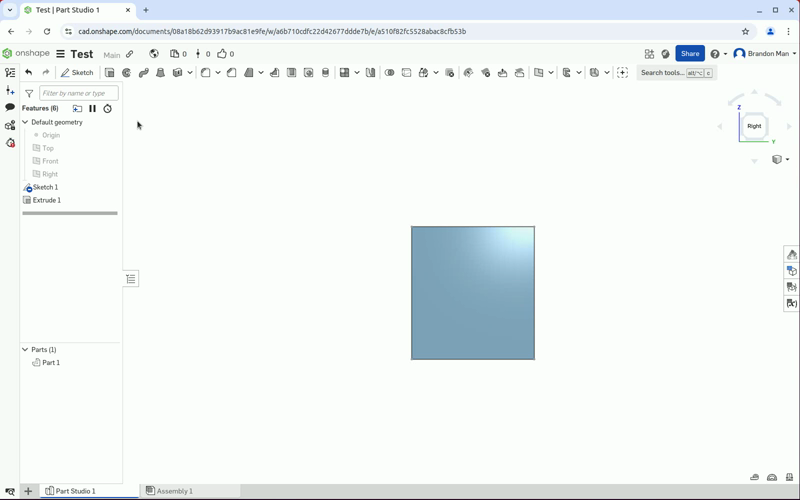
key(shift+h)
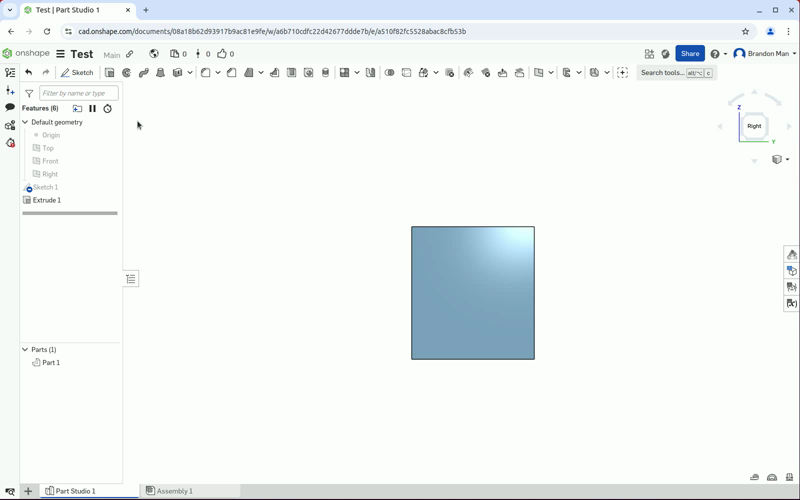
mouse_move(73, 189)
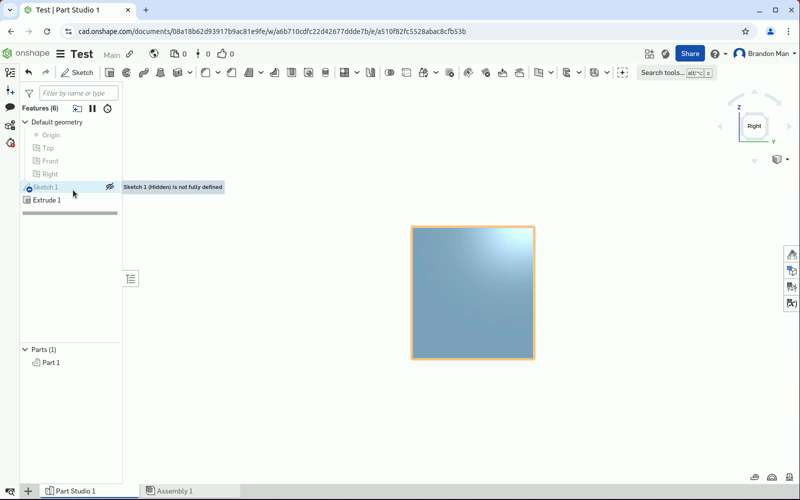
click(73, 189)
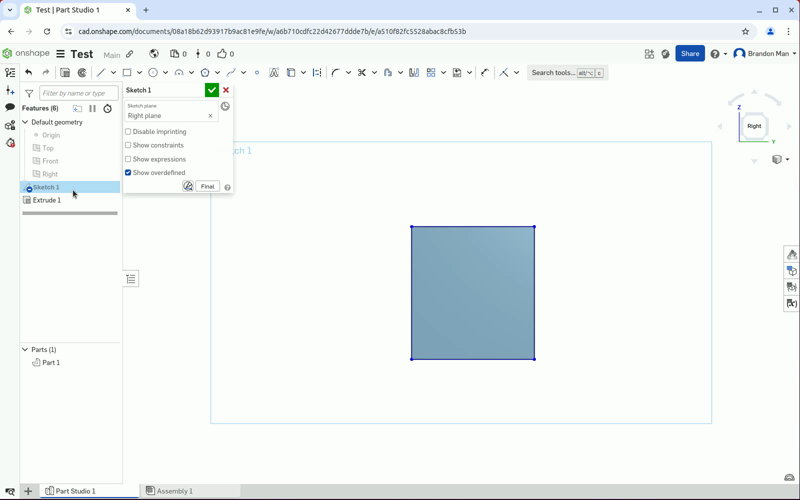
mouse_move(229, 92)
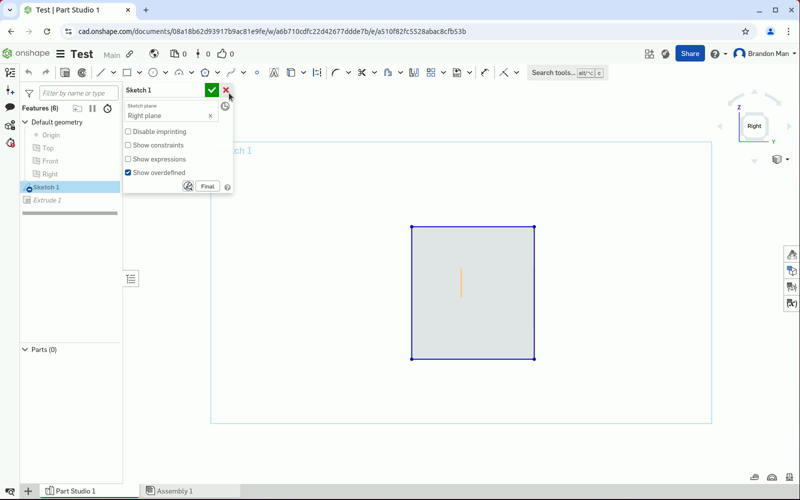
click(229, 92)
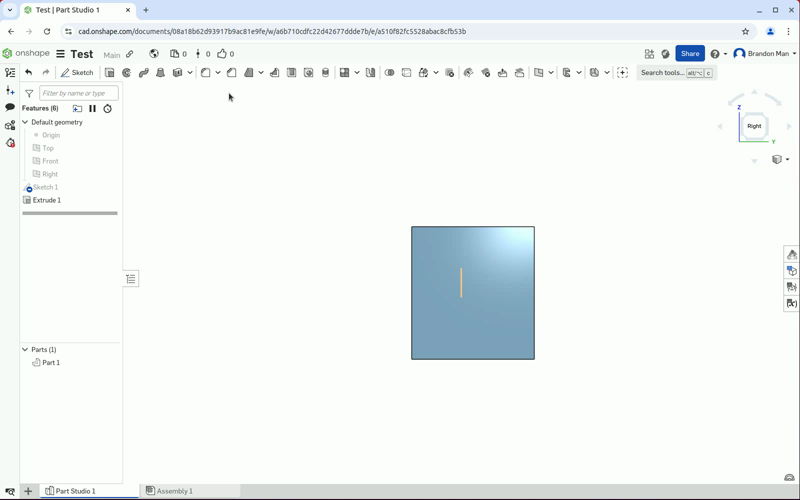
mouse_move(73, 352)
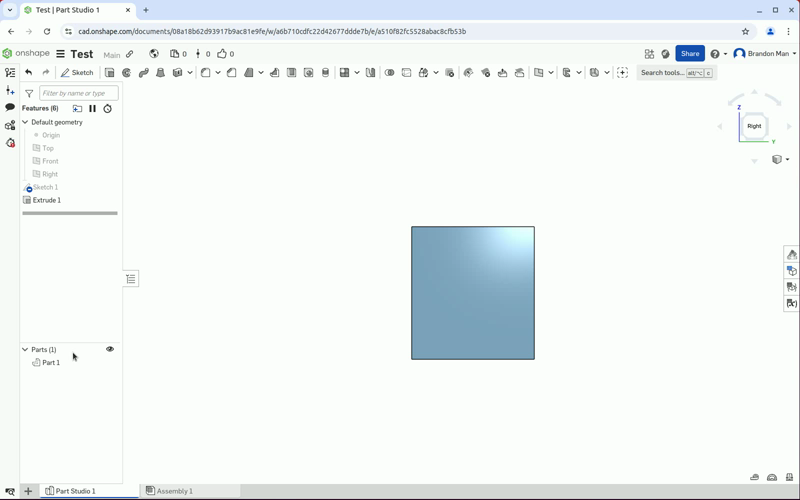
key(y)
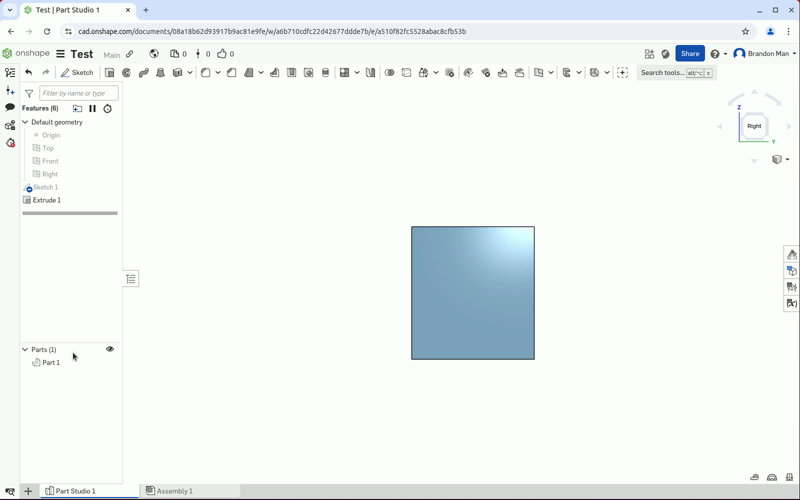
key(shift+p)
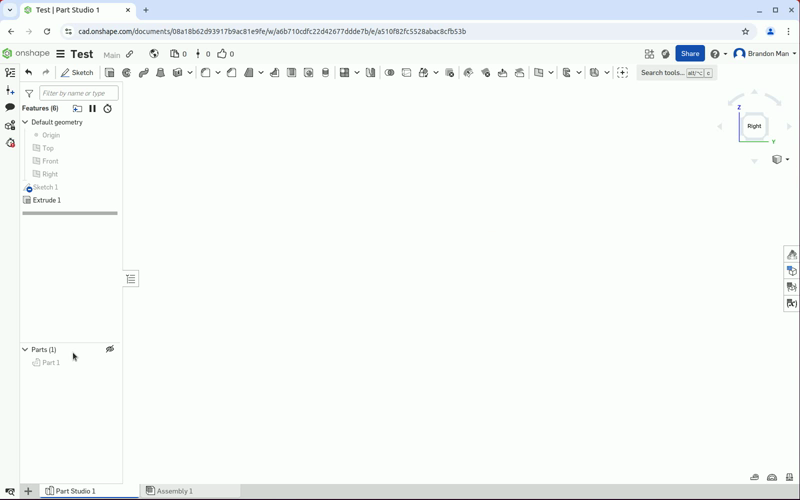
key(space)
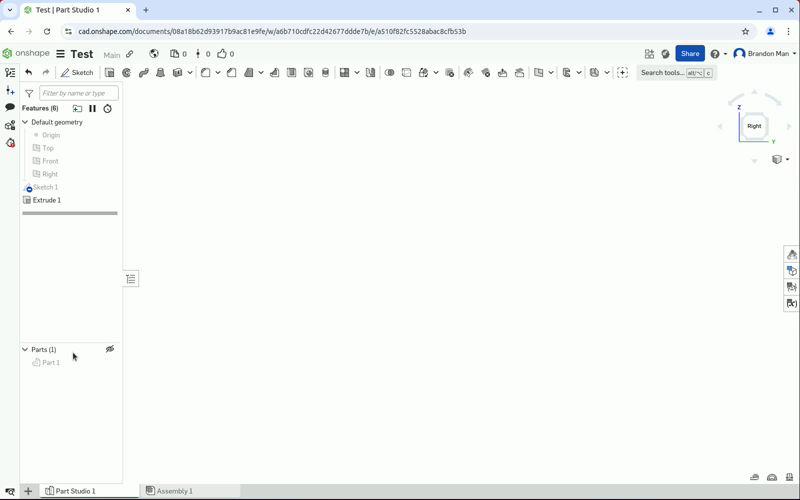
key_down(shift)
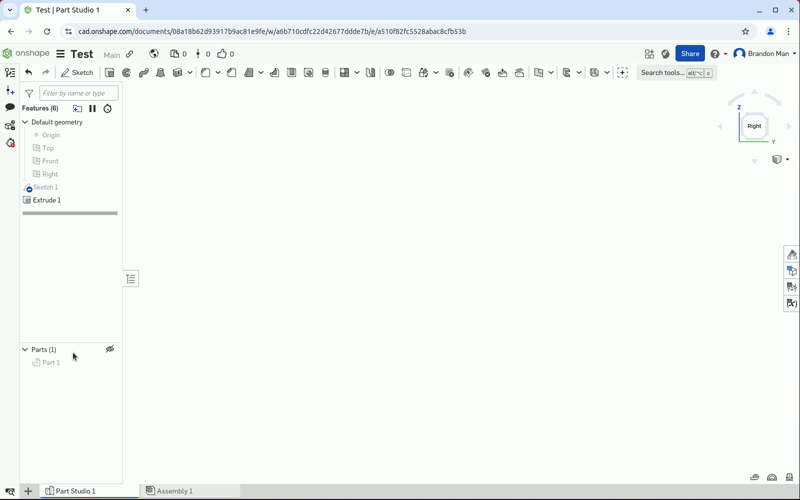
key(right)
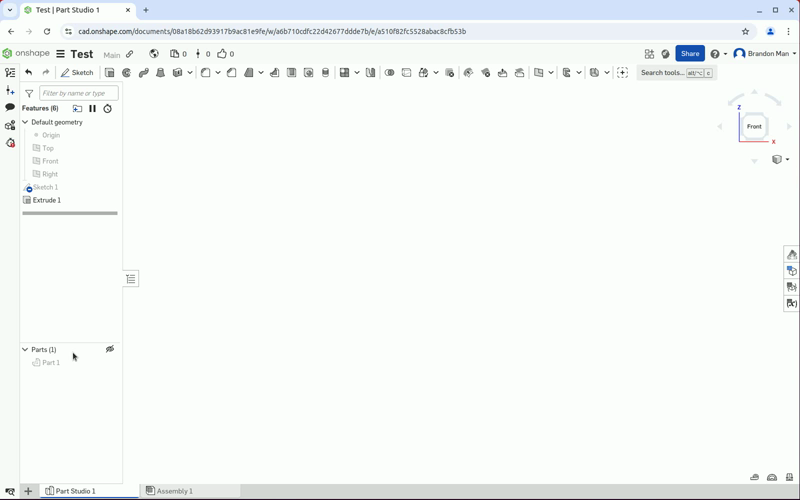
key_up(shift)
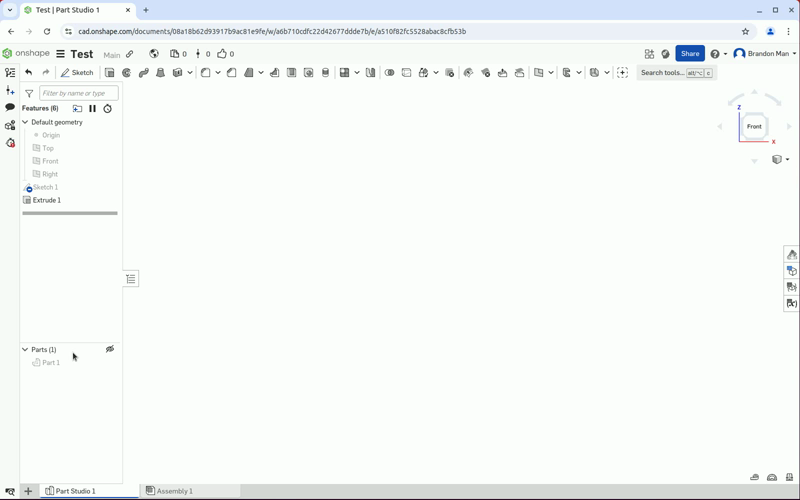
mouse_move(73, 352)
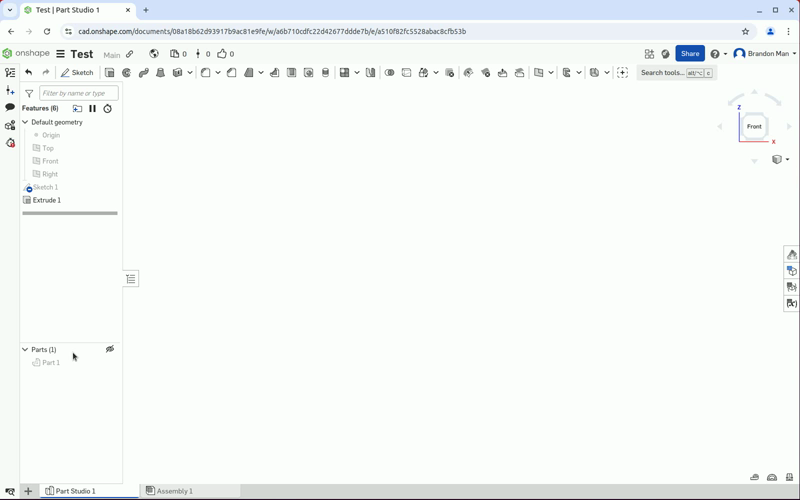
key(shift+y)
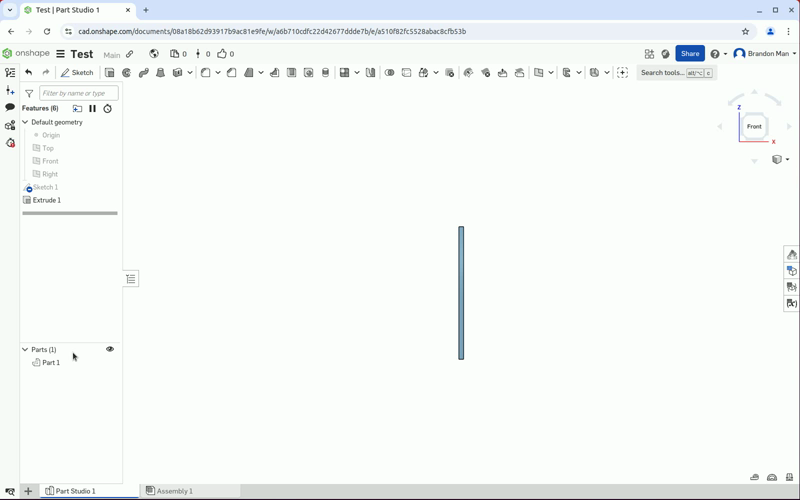
mouse_move(541, 75)
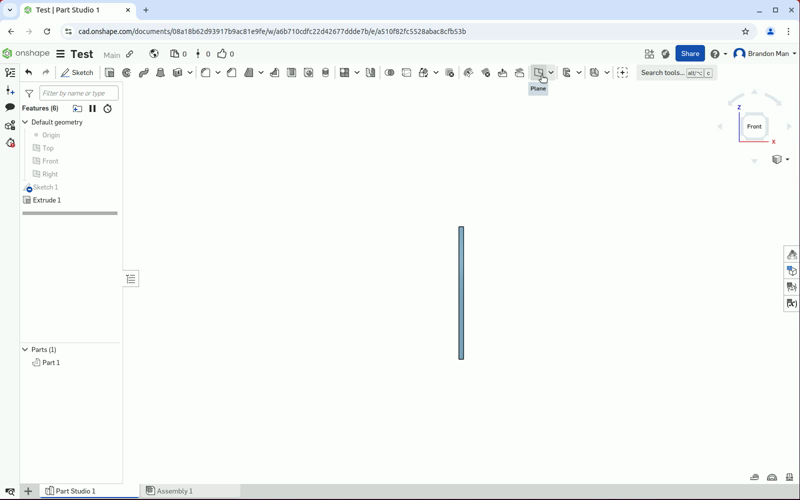
click(541, 75)
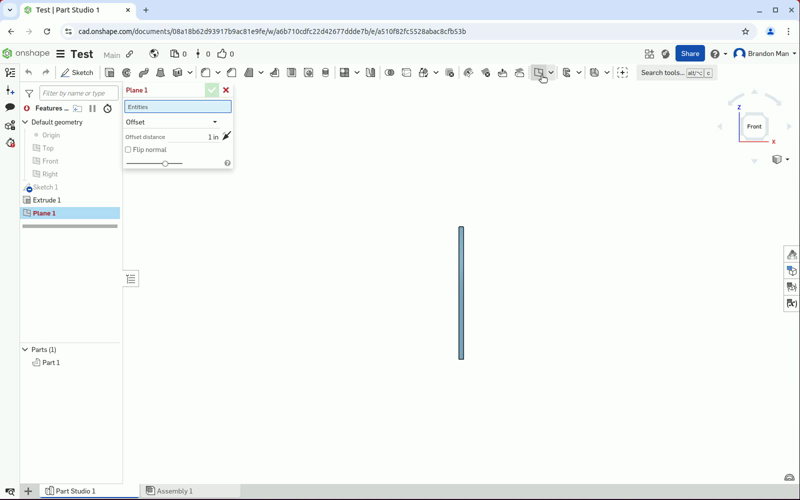
mouse_move(73, 163)
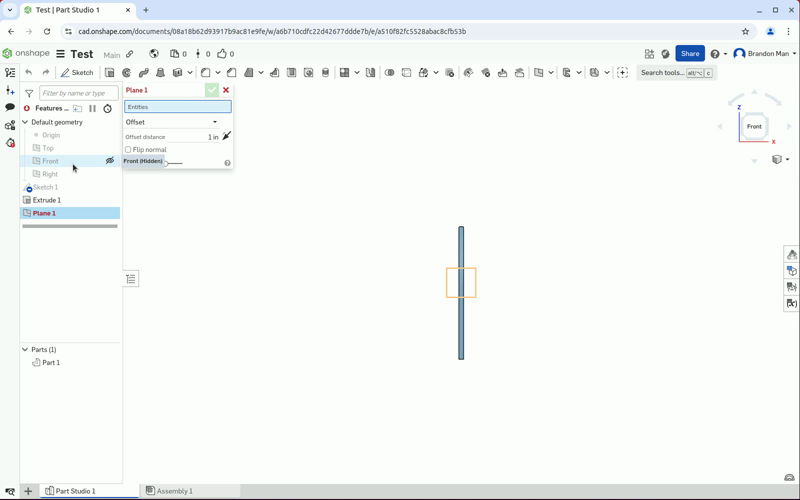
click(73, 163)
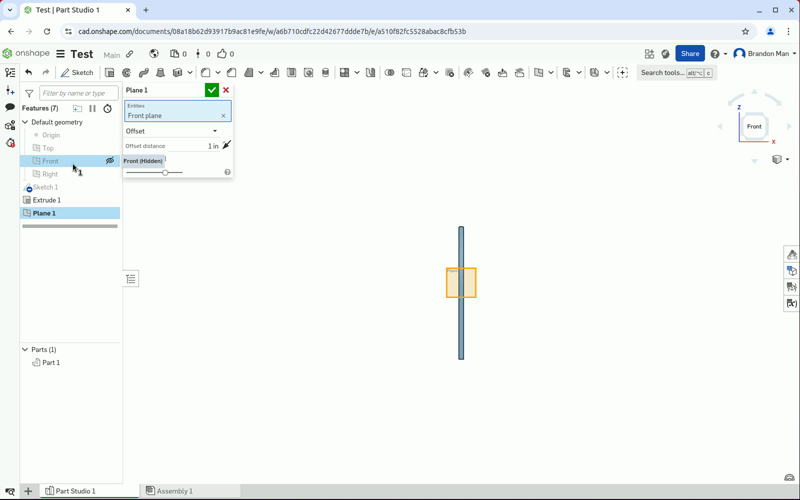
key(tab, 2)
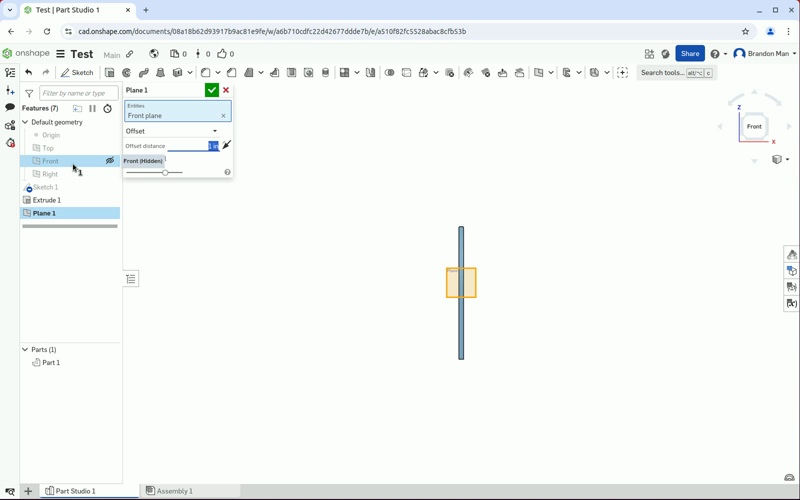
text(10.106)
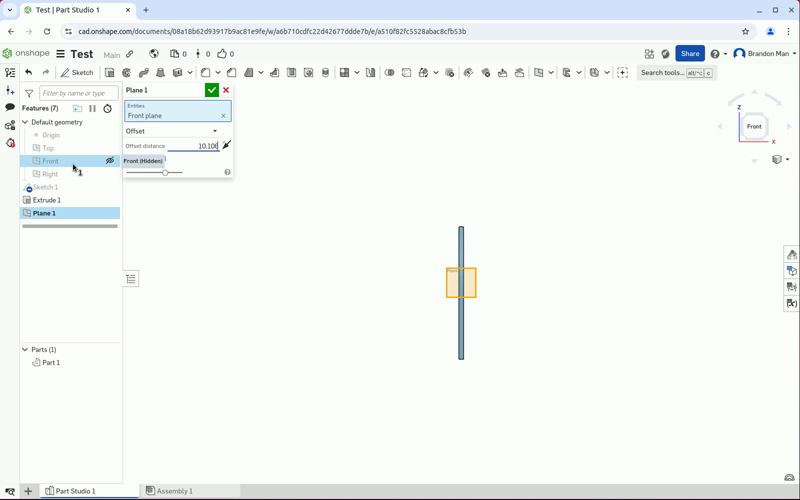
key(enter, 2)
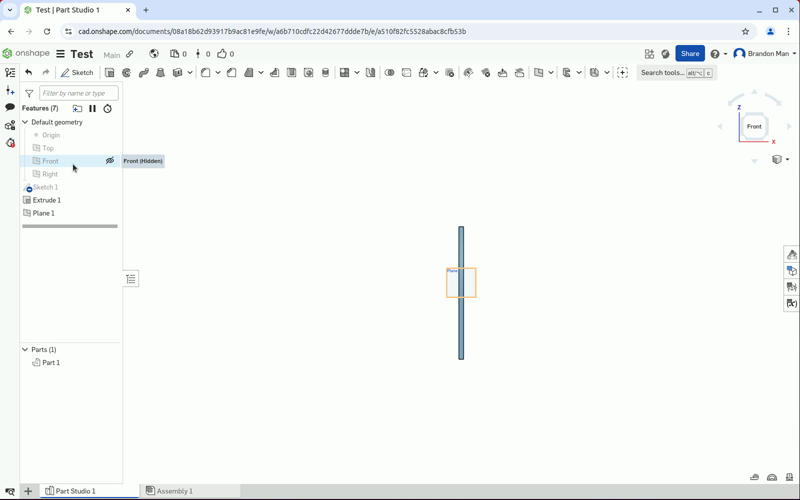
key(shift+s)
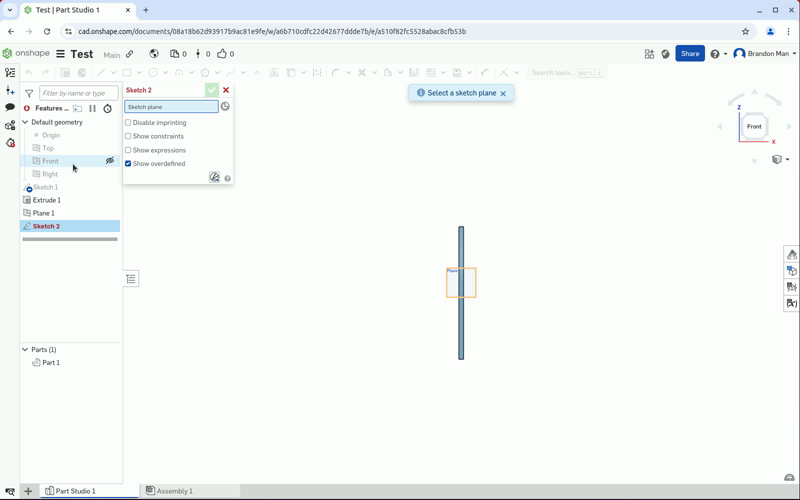
mouse_move(73, 215)
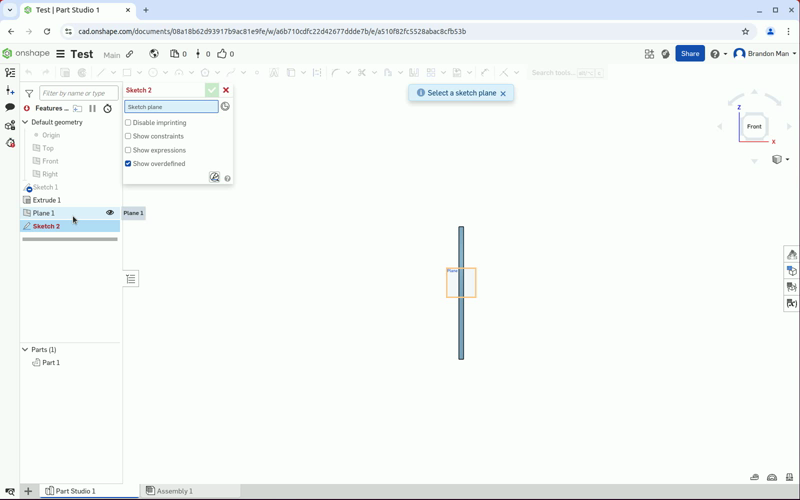
click(73, 215)
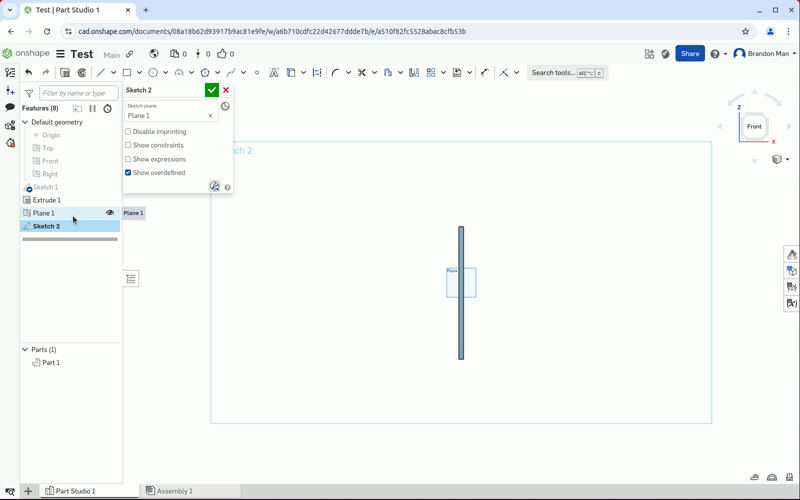
mouse_move(73, 352)
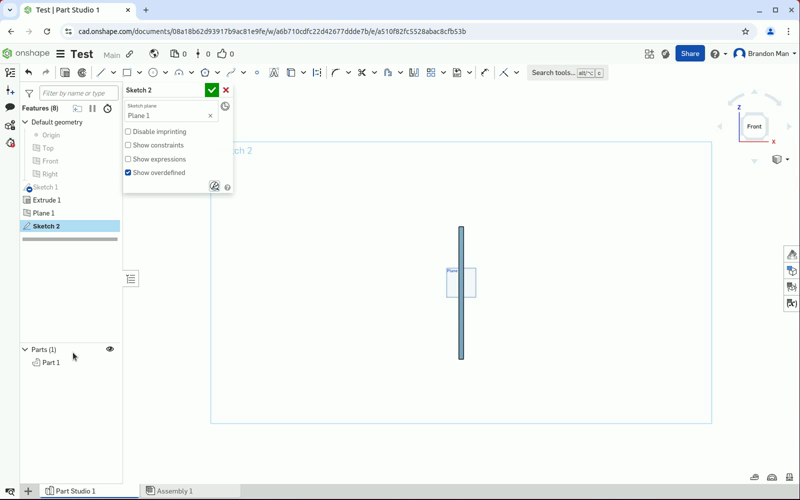
key(y)
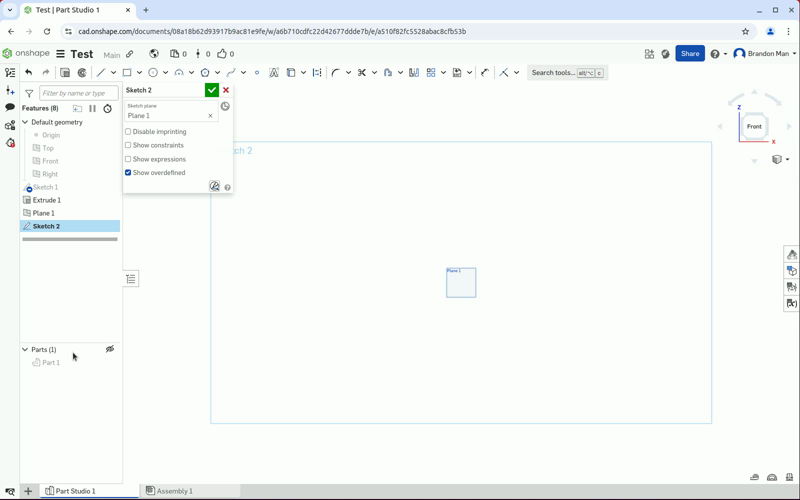
key(l)
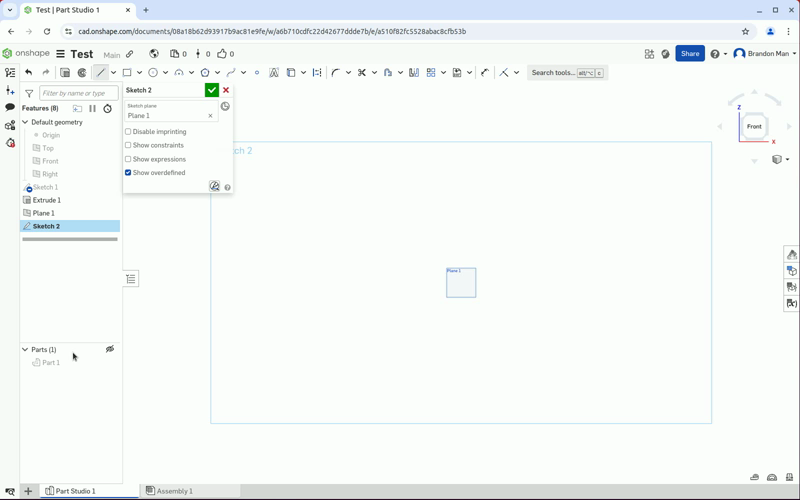
key_down(shift)
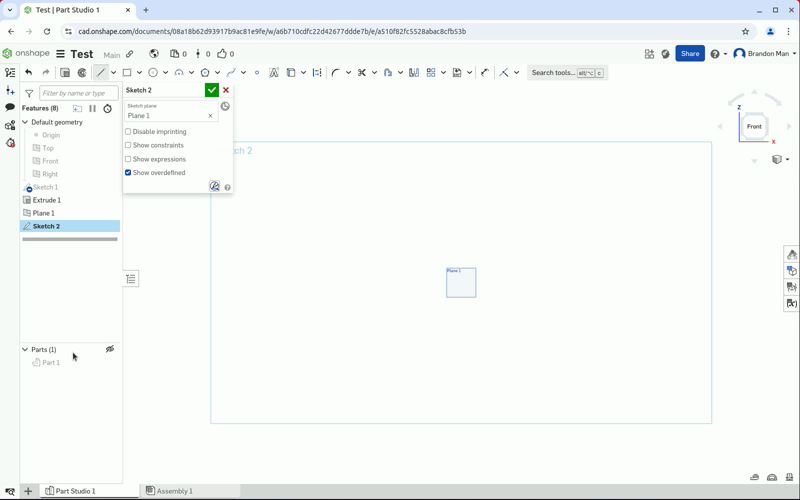
mouse_move(420, 336)
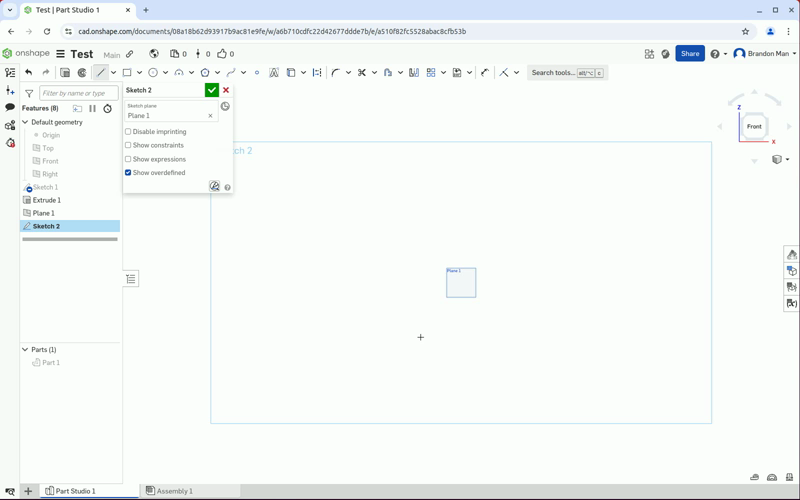
click(420, 336)
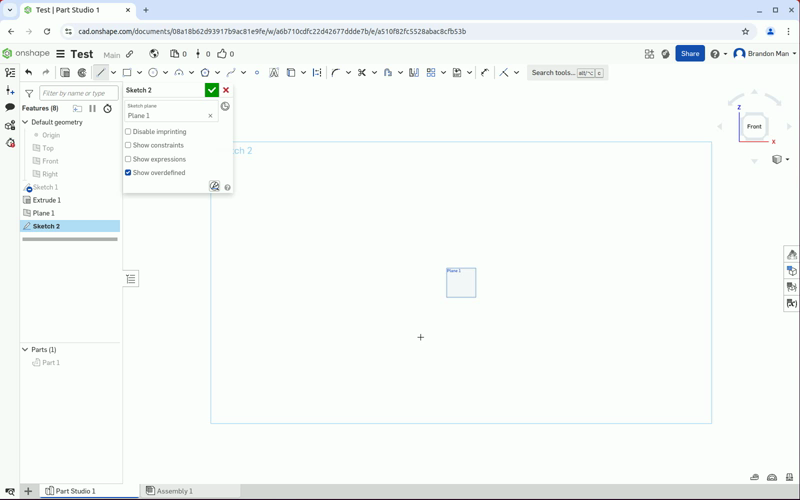
key_up(shift)
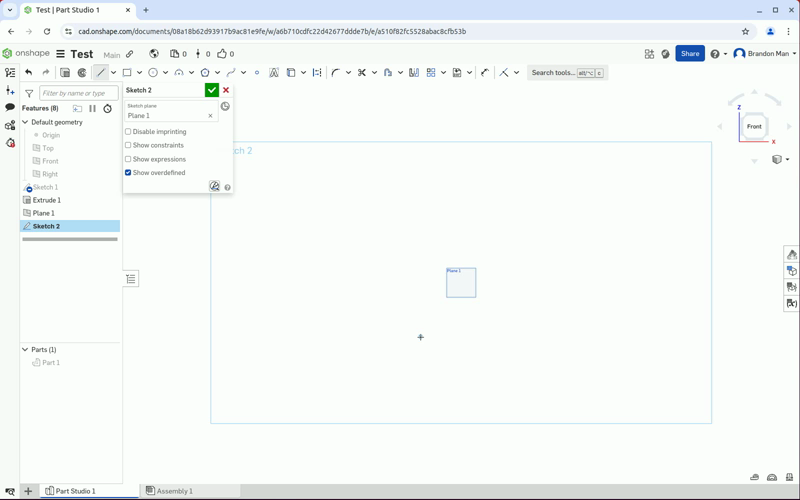
key_down(shift)
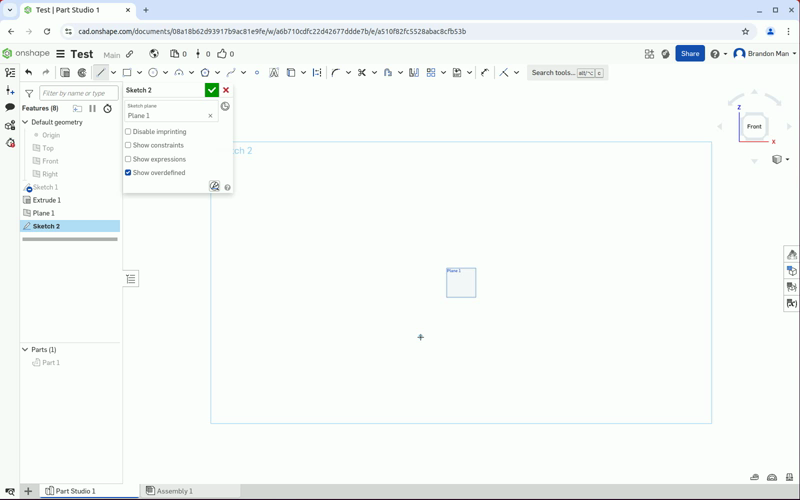
mouse_move(450, 336)
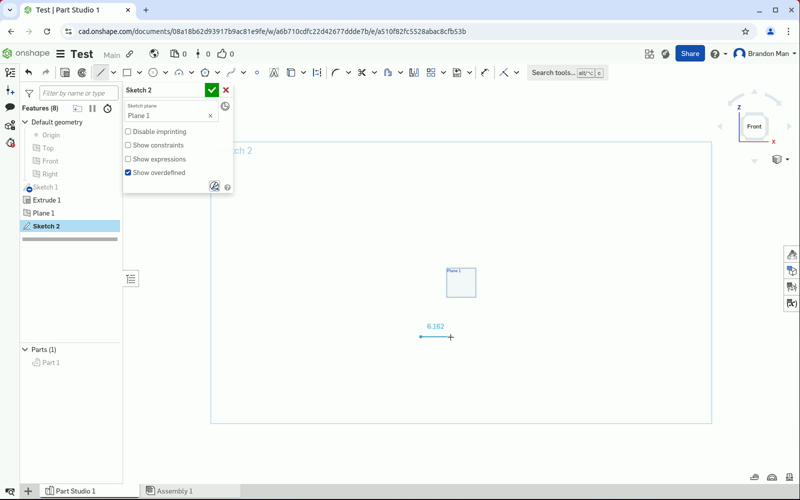
mouse_move(458, 336)
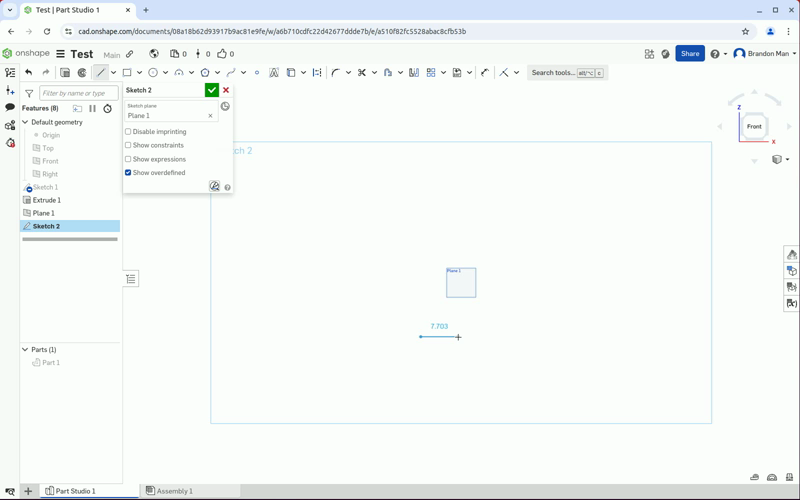
click(458, 336)
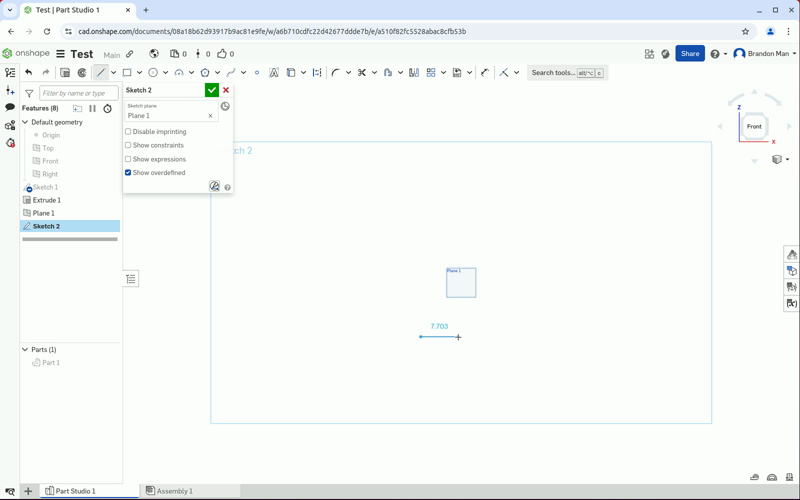
key_up(shift)
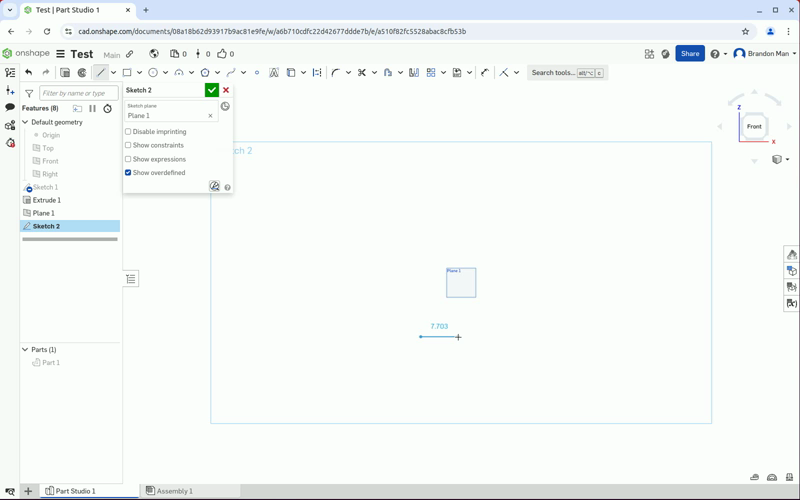
key_down(shift)
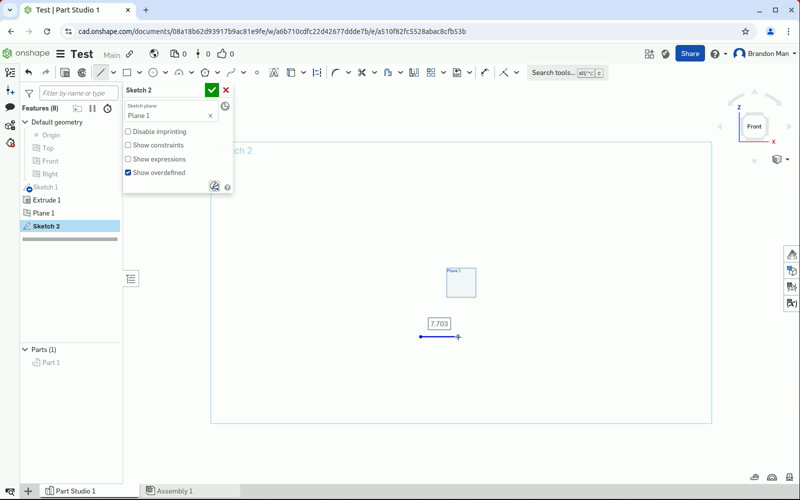
mouse_move(458, 230)
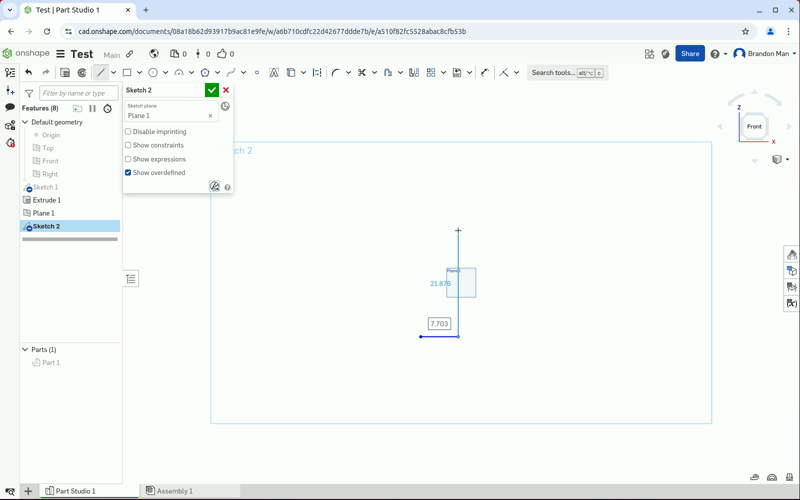
click(458, 230)
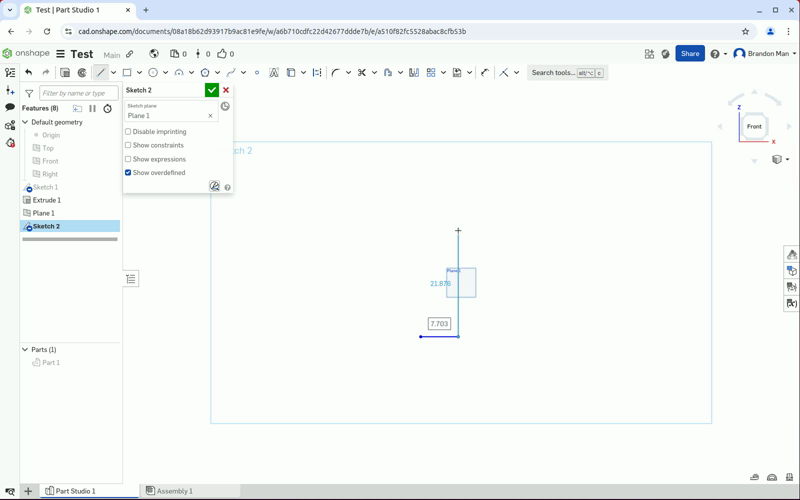
key_up(shift)
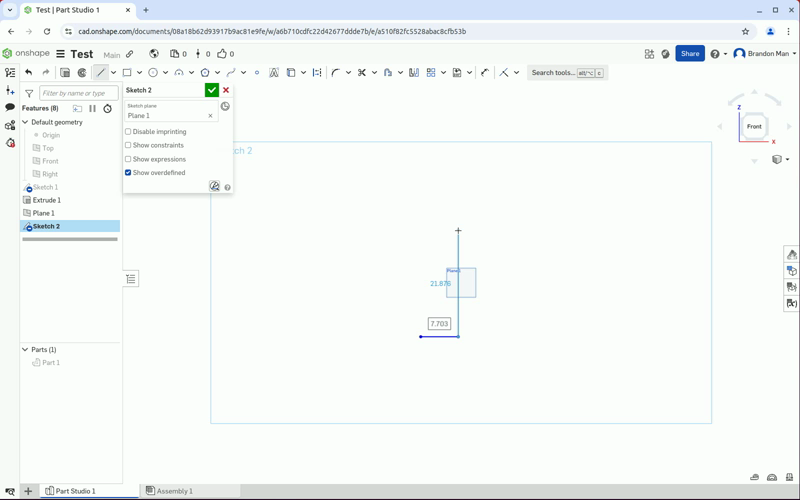
key_down(shift)
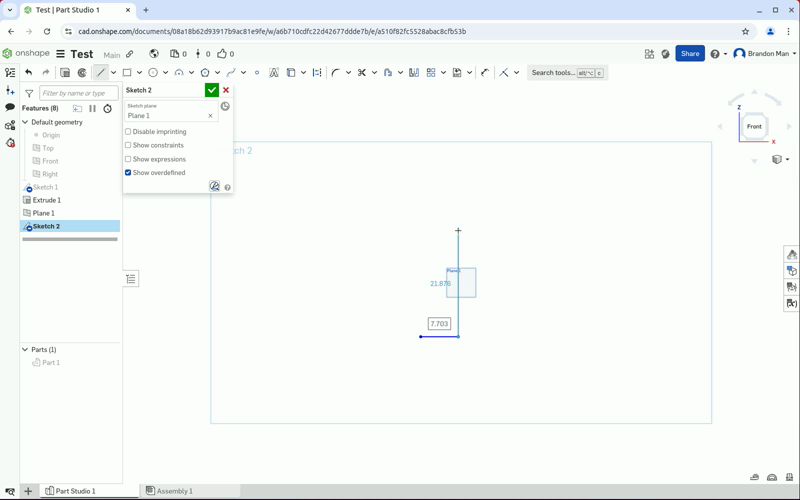
mouse_move(488, 230)
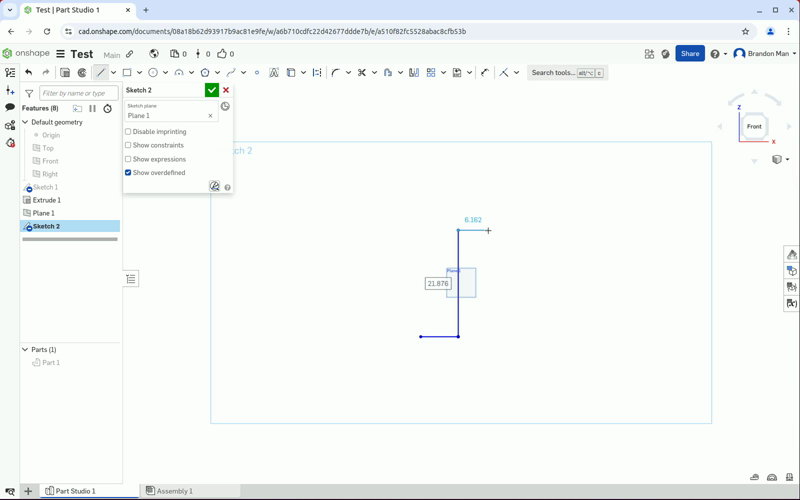
mouse_move(420, 230)
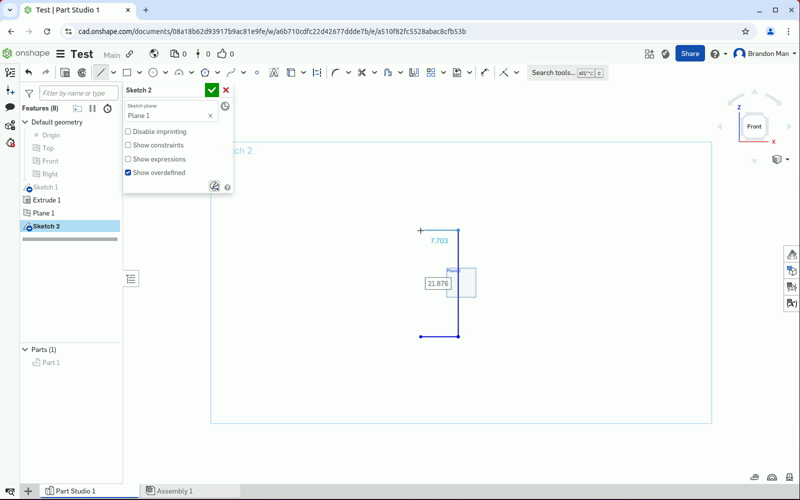
click(420, 230)
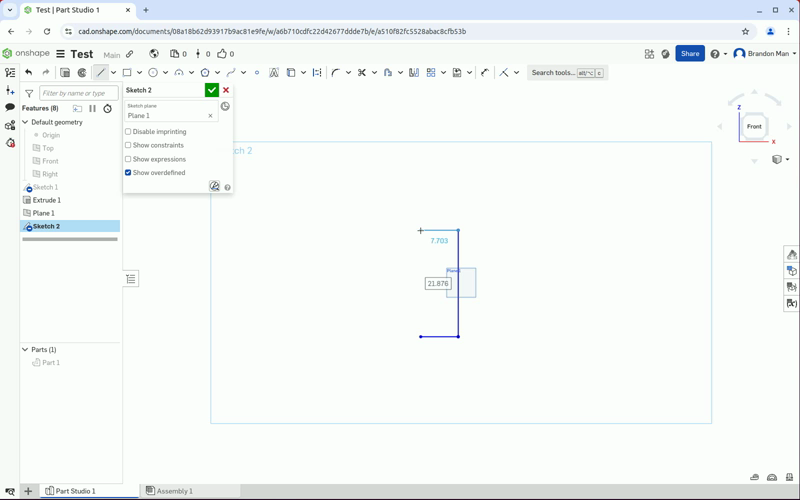
key_up(shift)
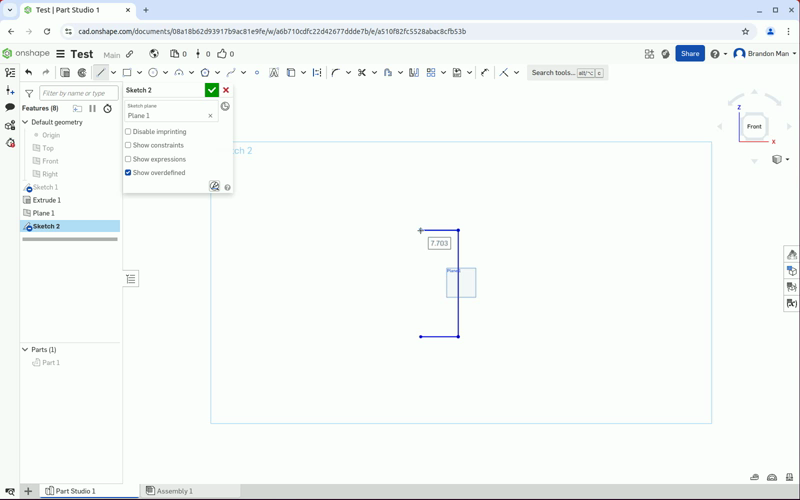
key_down(shift)
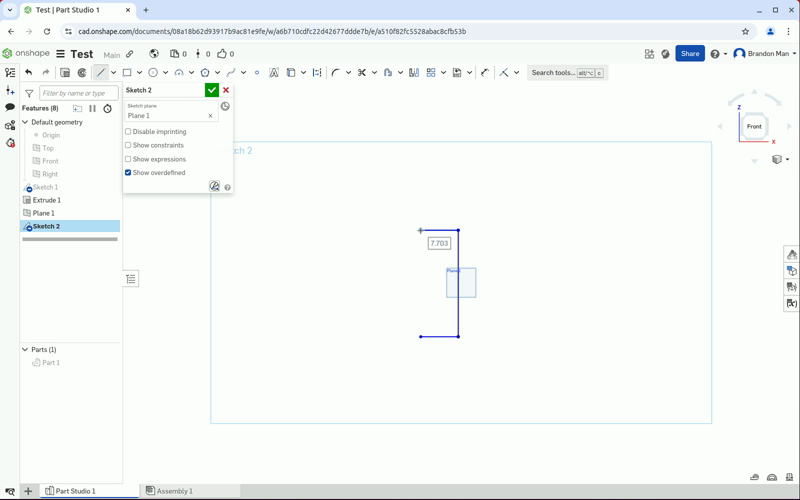
mouse_move(420, 336)
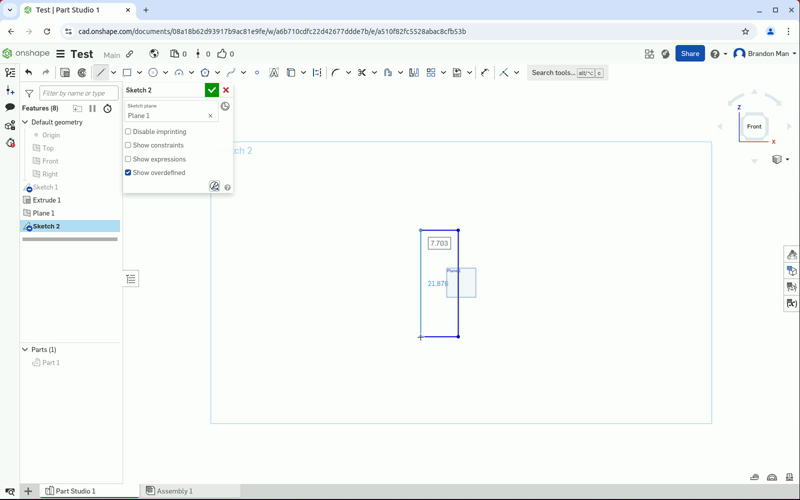
key_up(shift)
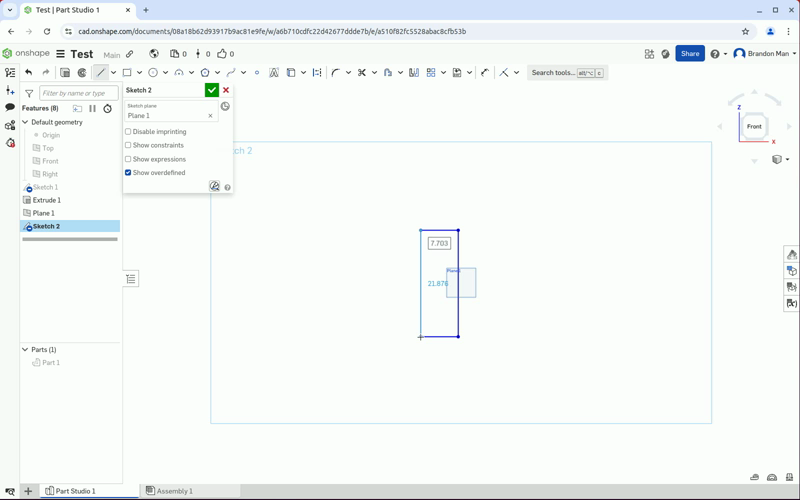
click(420, 336)
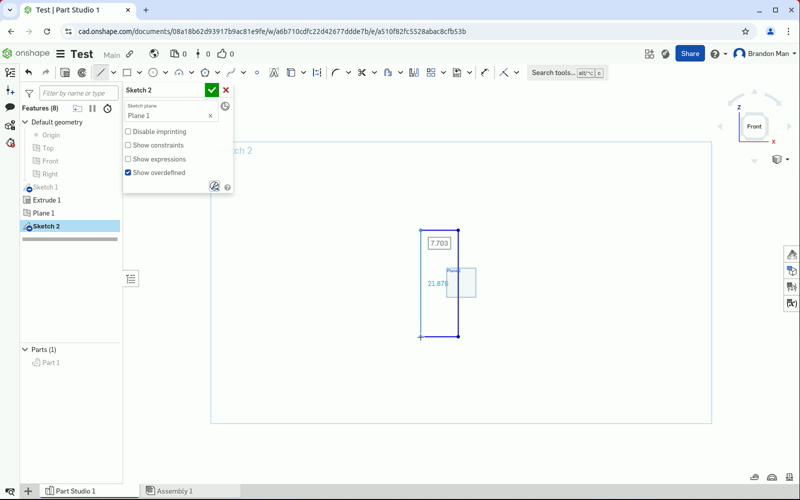
key(esc)
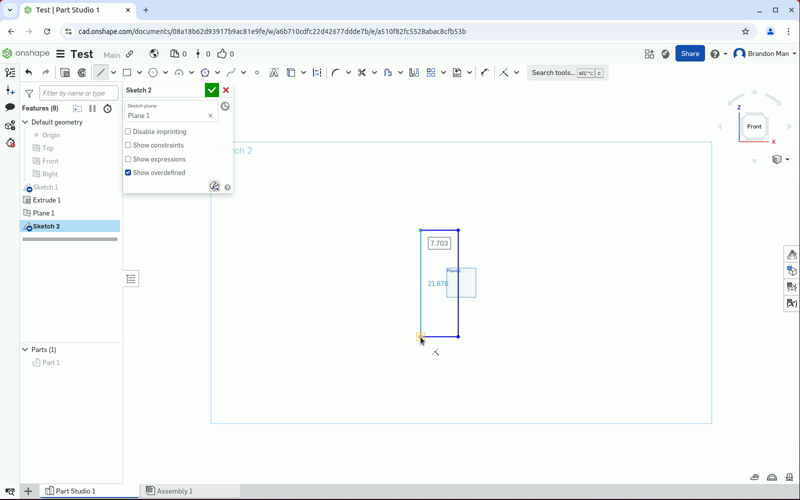
key(l)
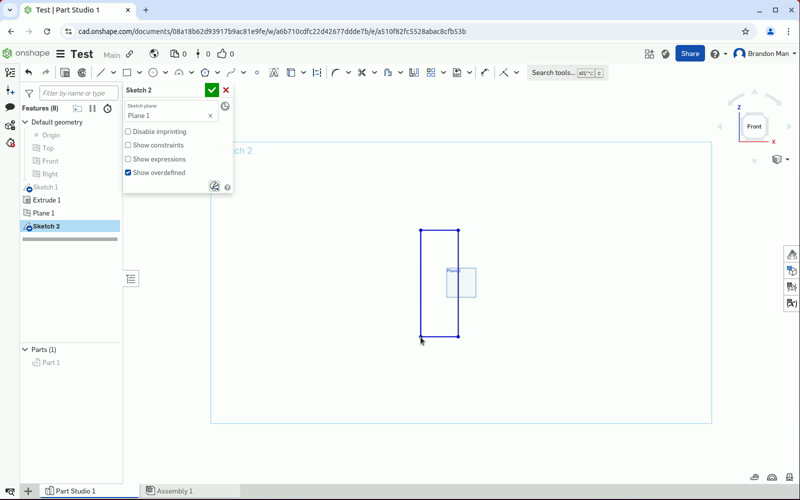
key_down(shift)
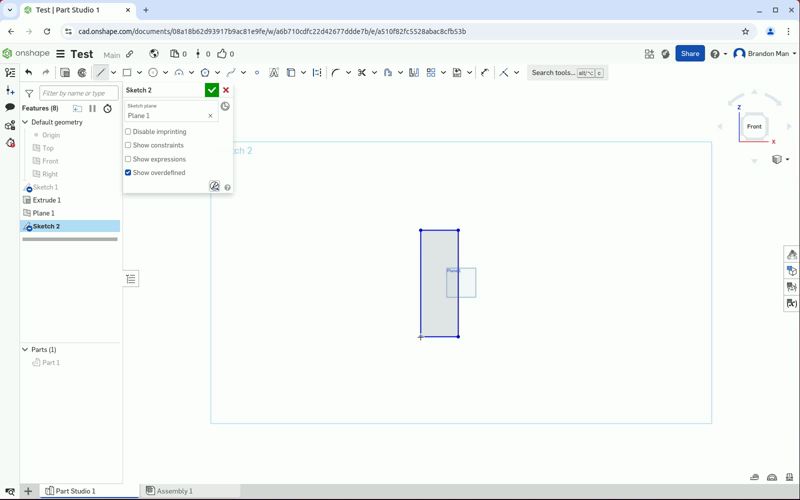
mouse_move(434, 322)
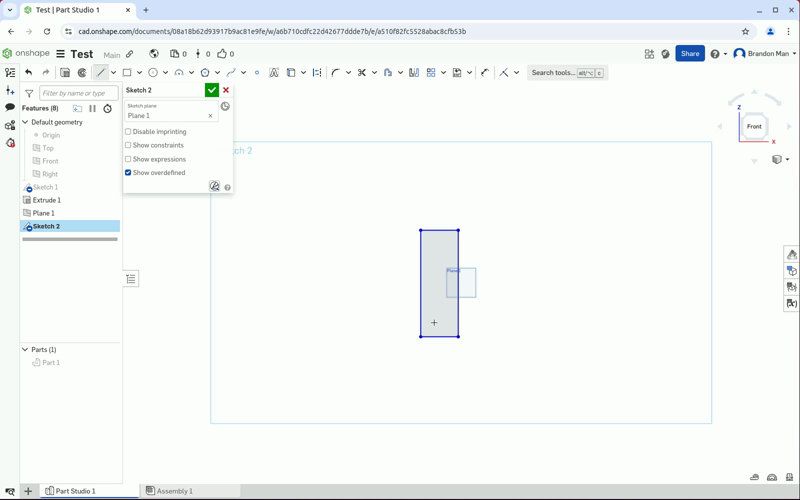
click(434, 322)
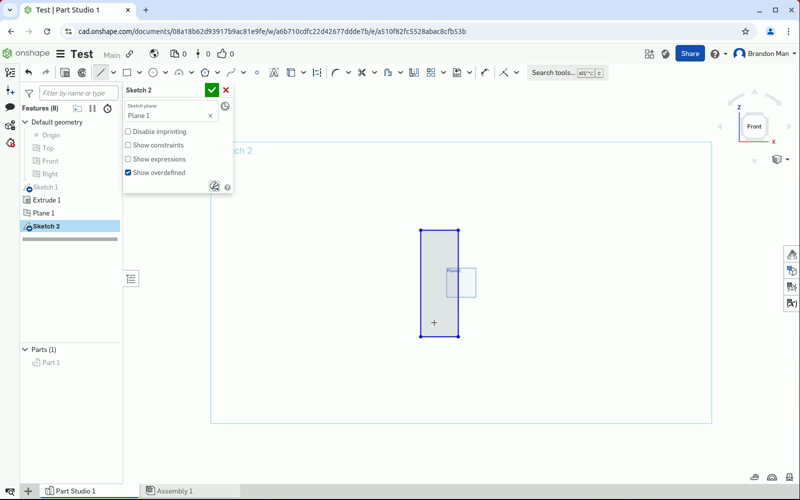
key_up(shift)
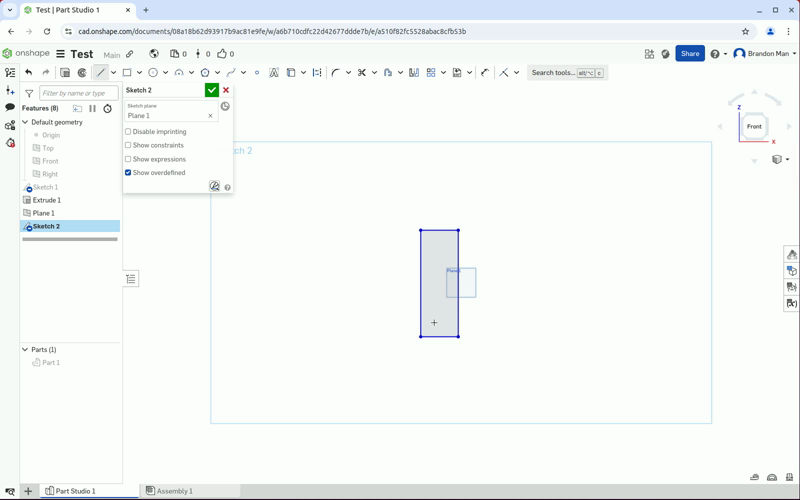
key_down(shift)
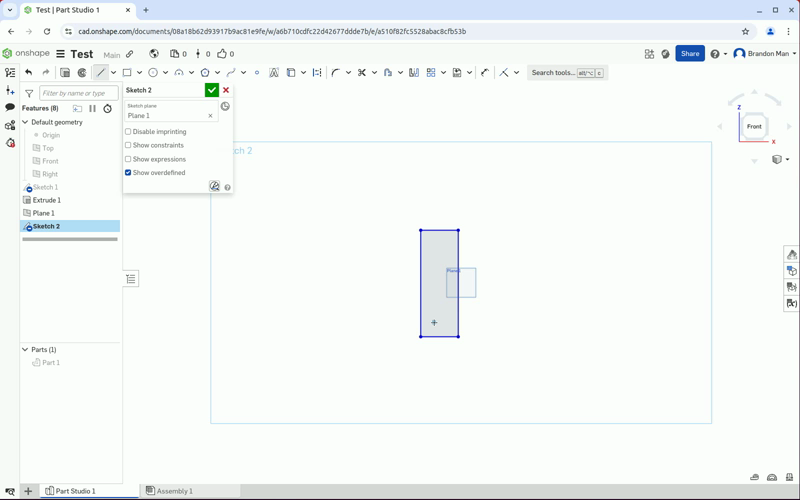
mouse_move(464, 322)
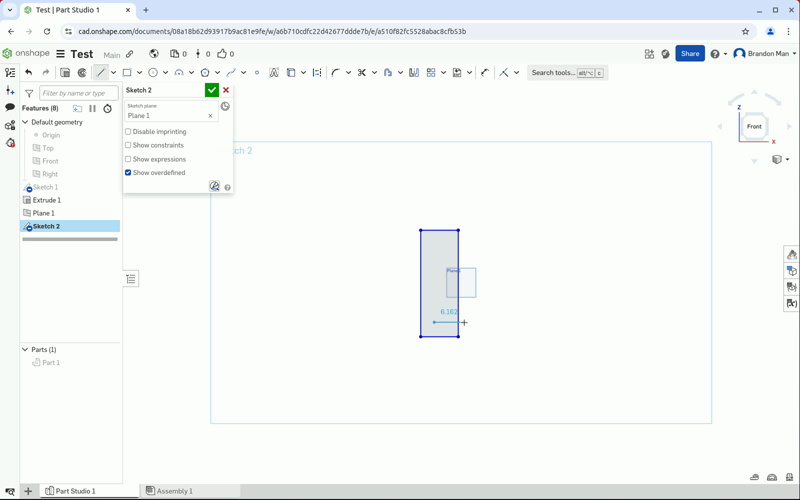
mouse_move(450, 322)
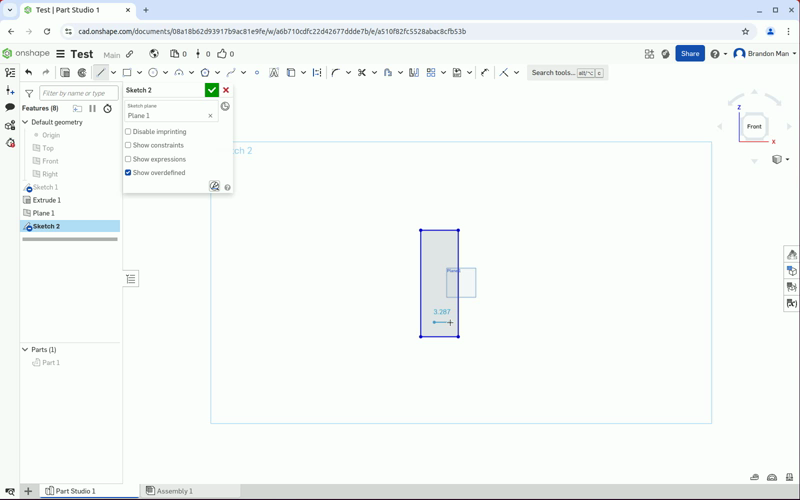
click(450, 322)
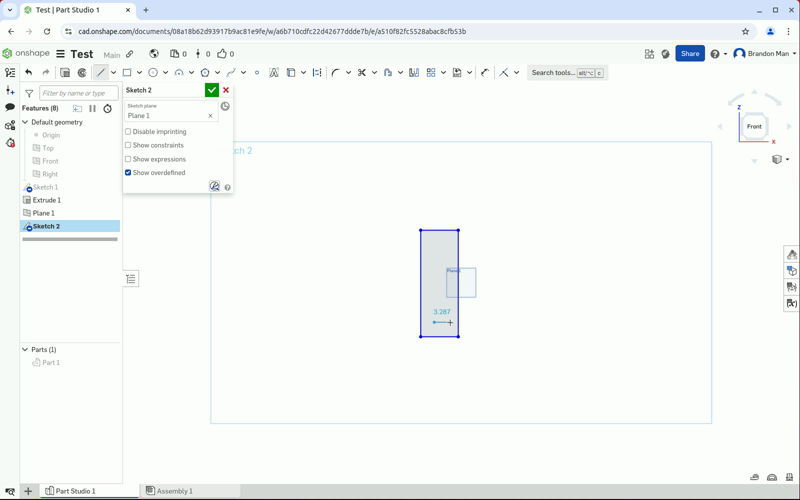
key_up(shift)
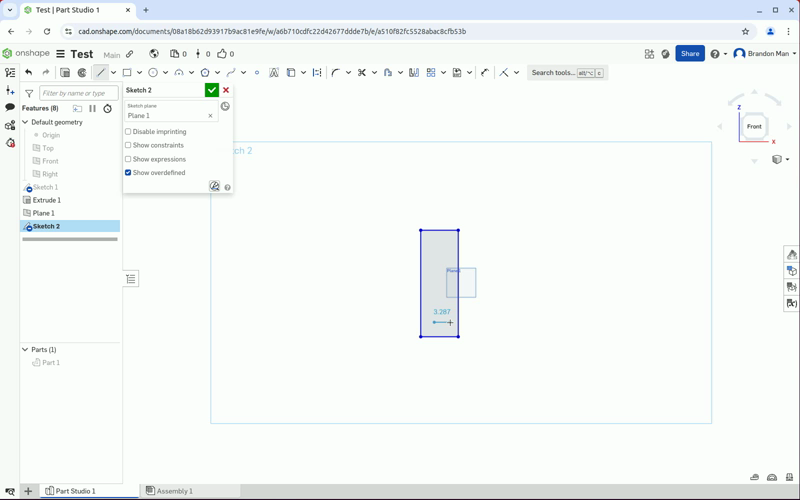
key_down(shift)
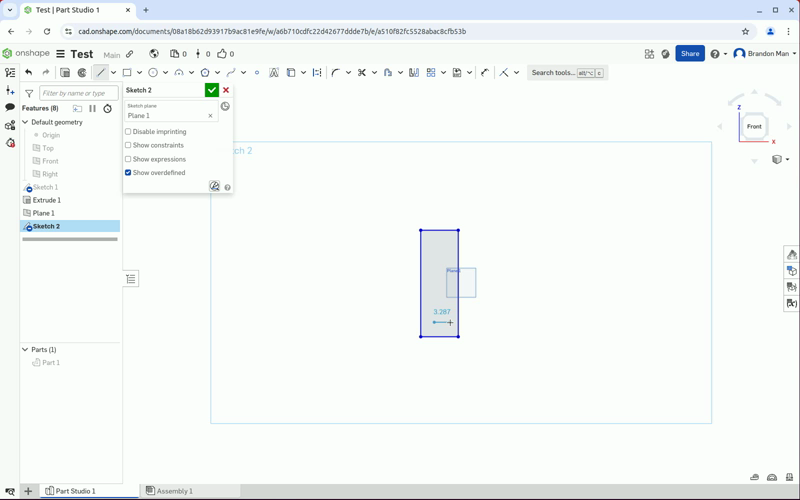
mouse_move(450, 251)
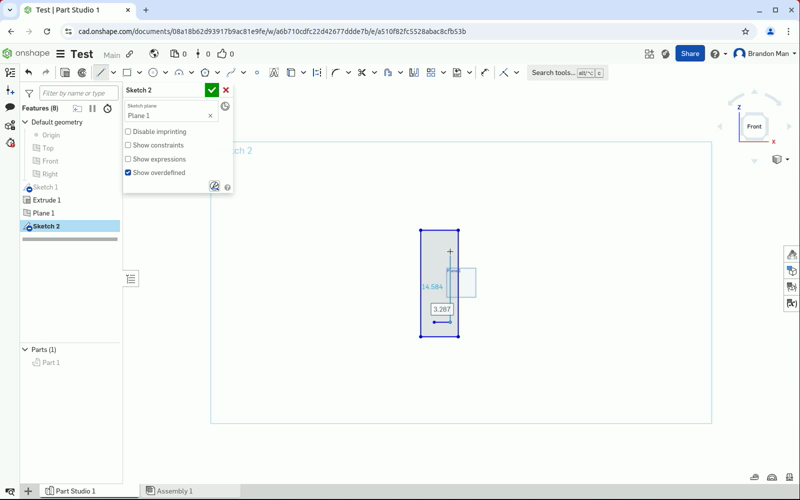
click(450, 251)
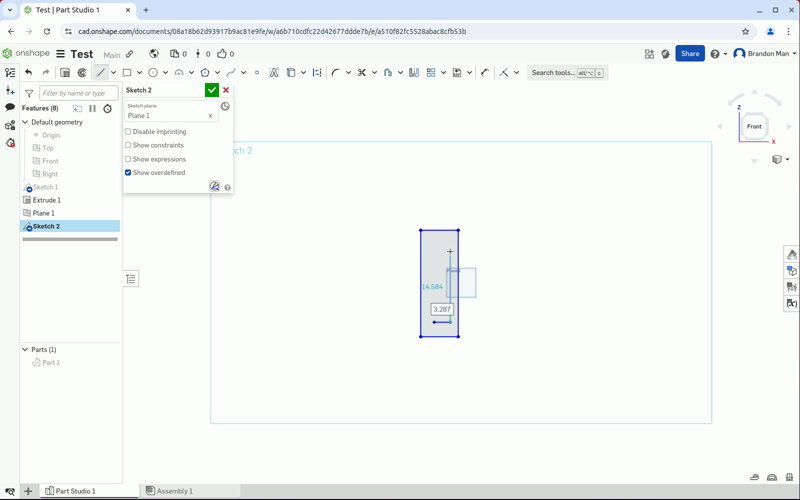
key_up(shift)
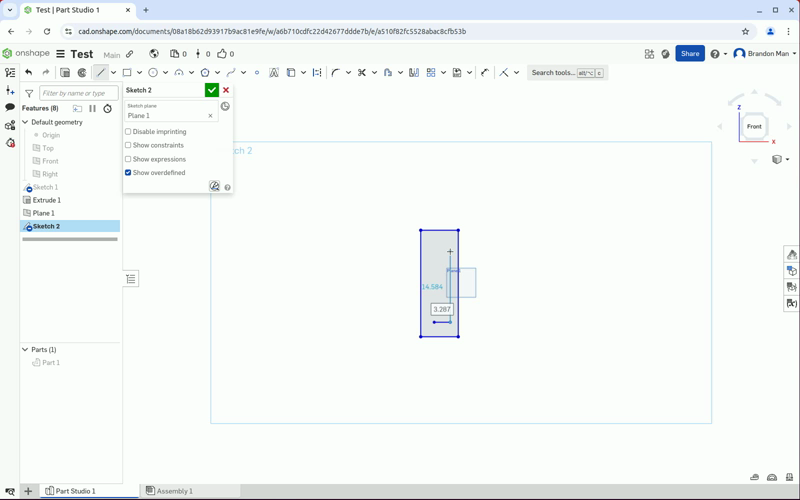
key_down(shift)
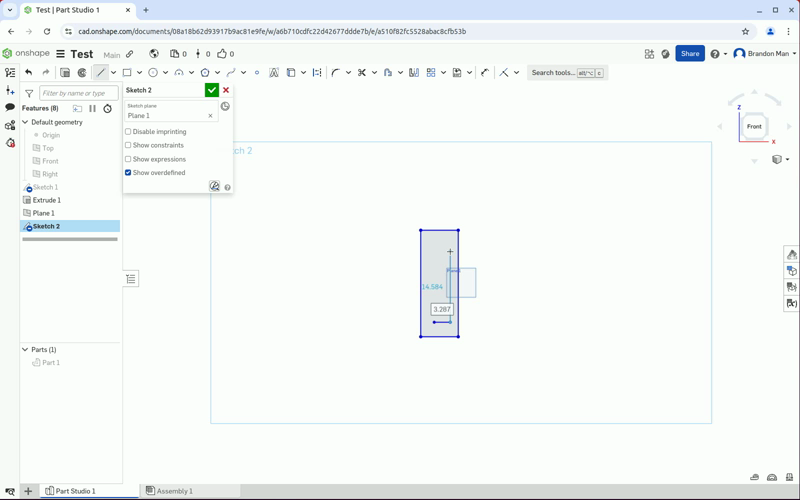
mouse_move(480, 251)
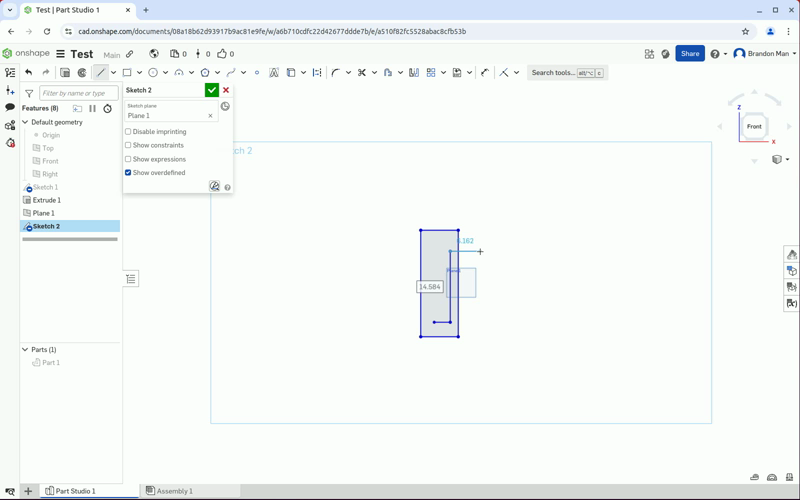
mouse_move(434, 251)
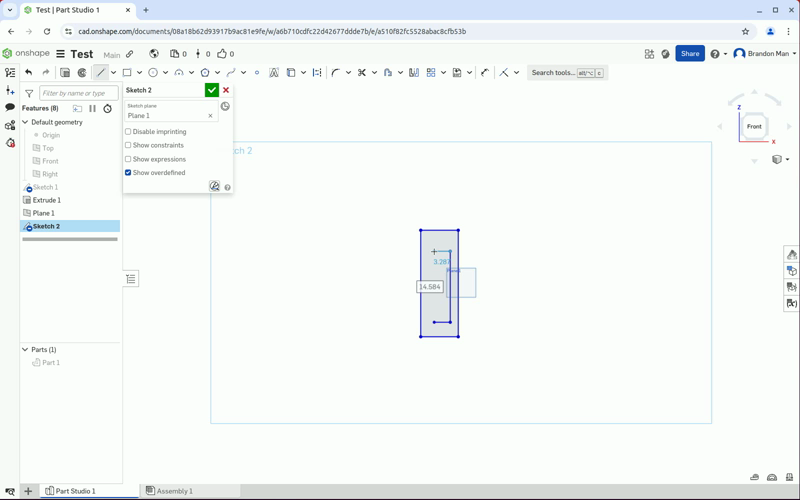
click(434, 251)
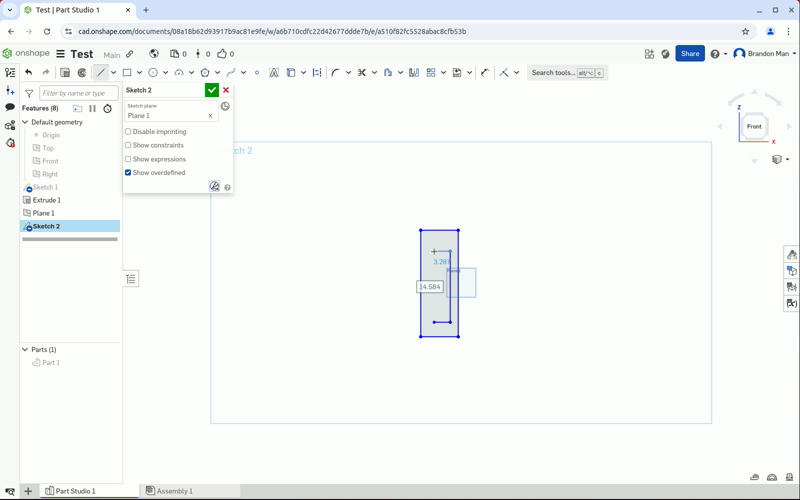
key_up(shift)
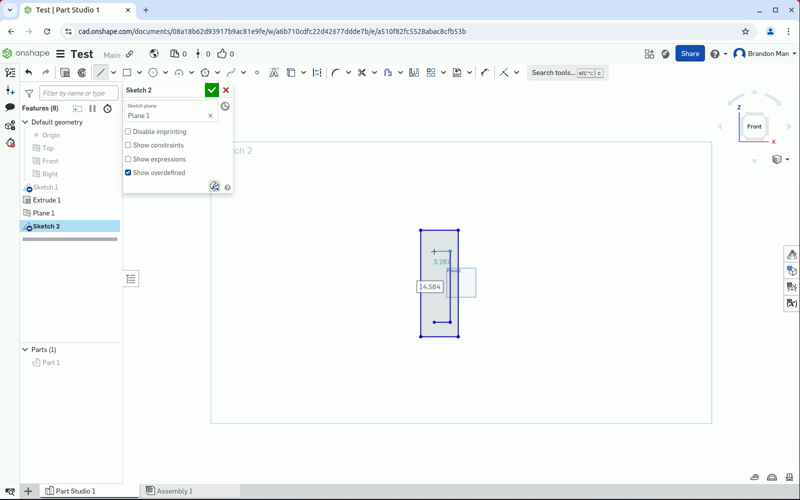
key_down(shift)
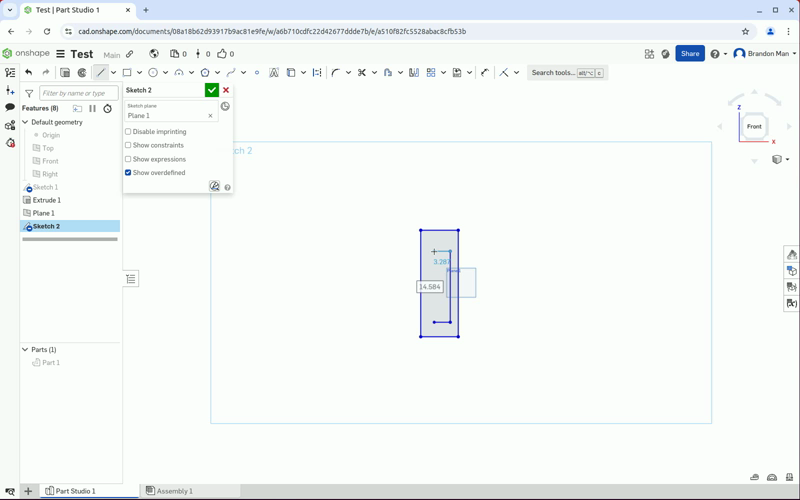
mouse_move(434, 322)
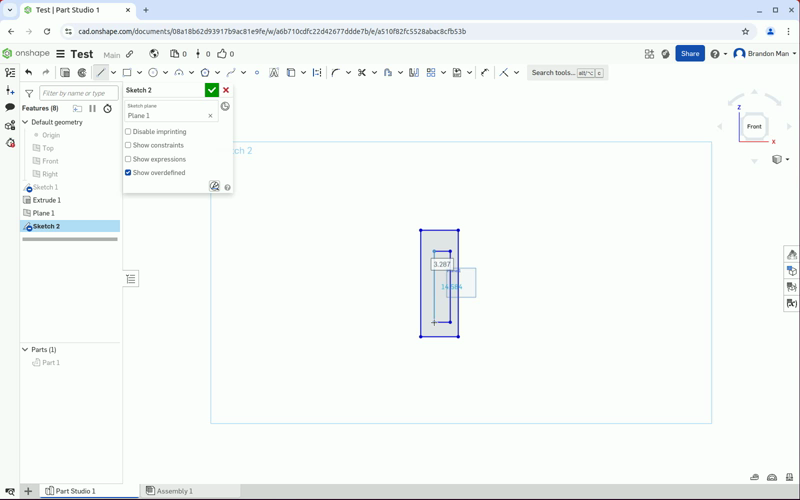
key_up(shift)
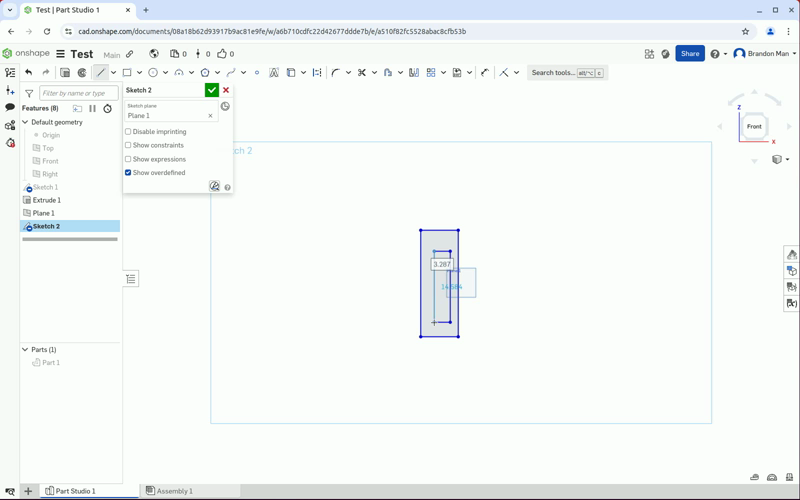
click(434, 322)
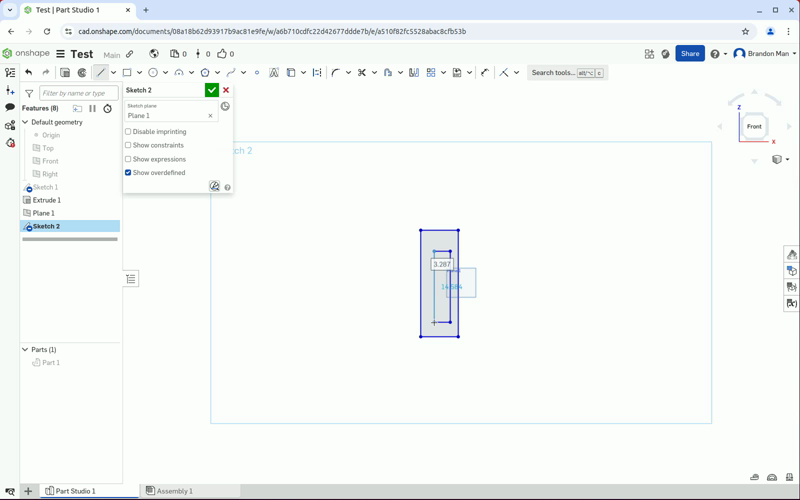
key(esc)
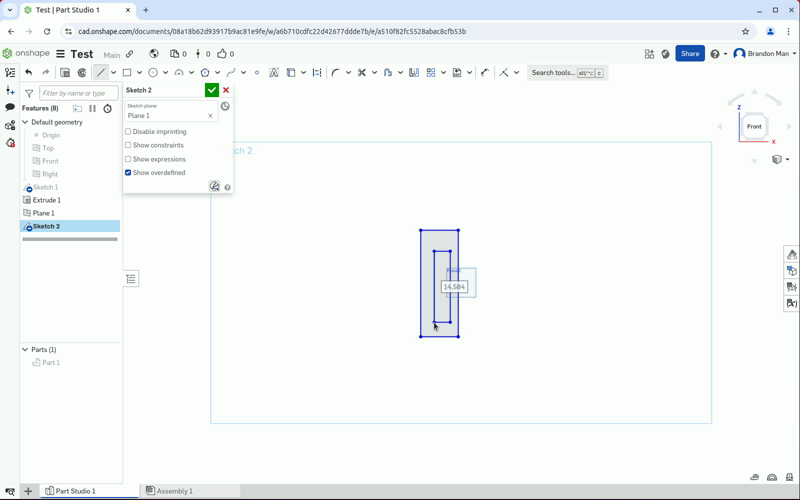
mouse_move(429, 266)
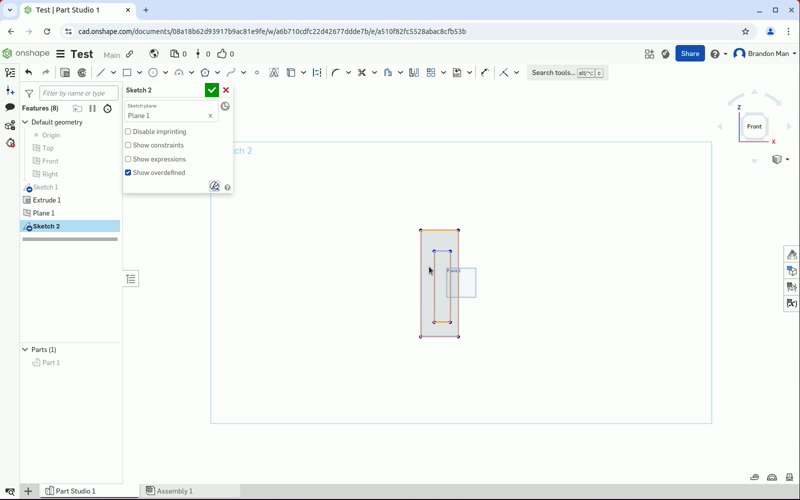
click(429, 266)
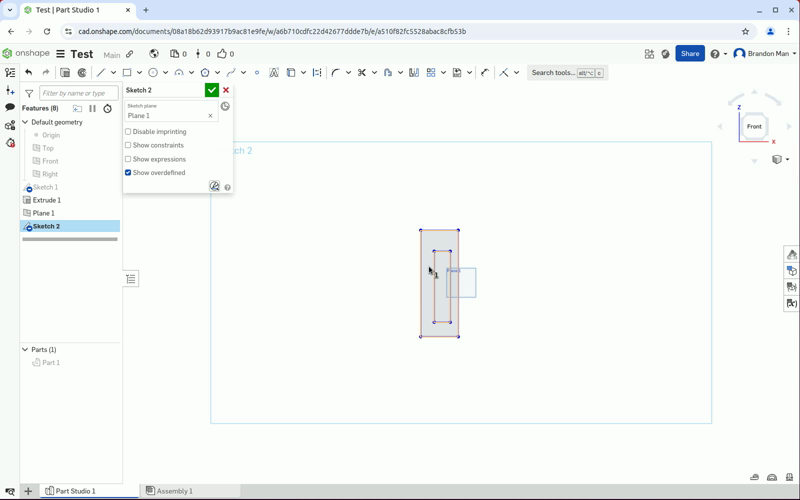
mouse_move(73, 352)
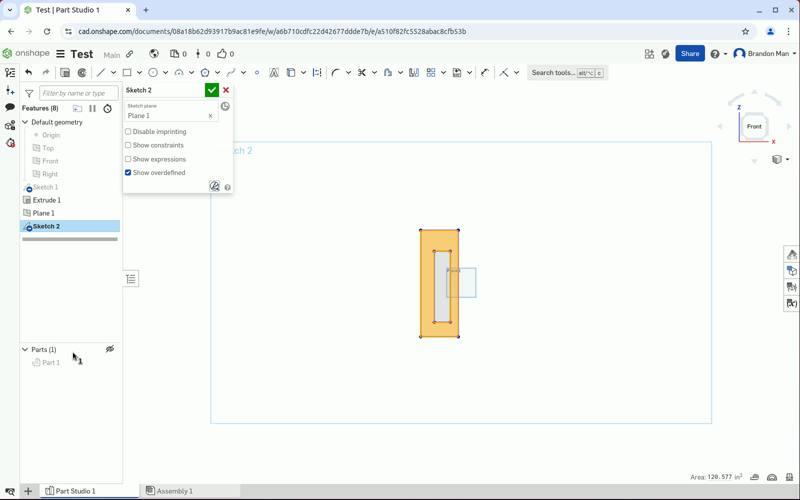
key(shift+y)
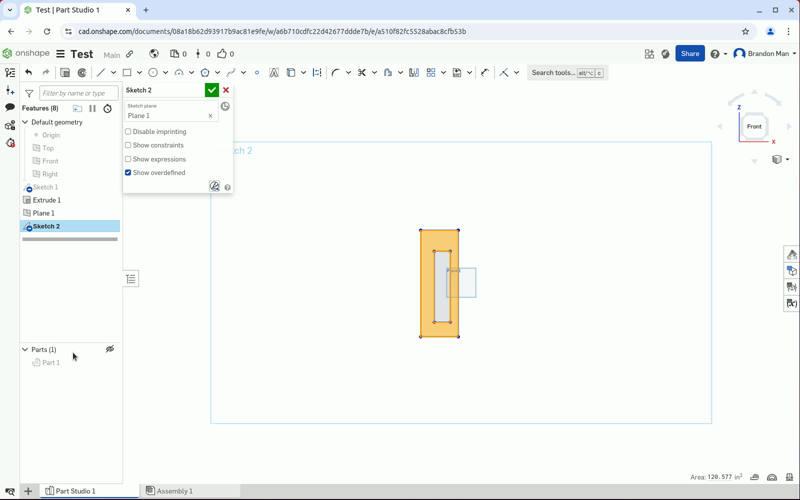
key(shift+e)
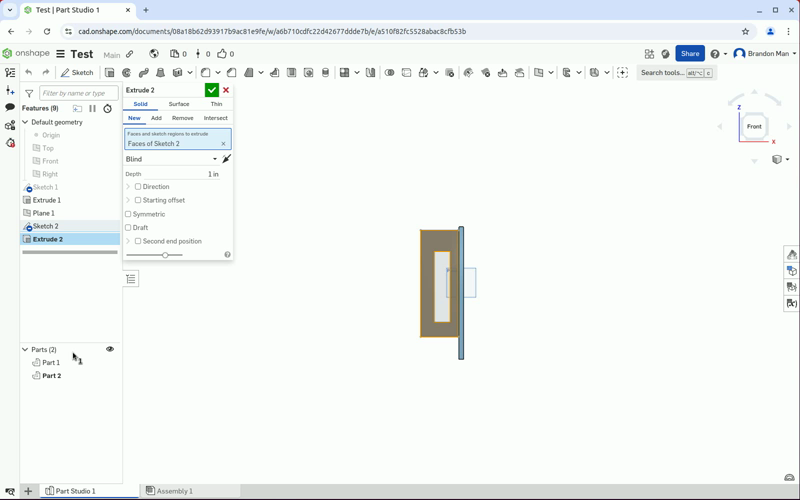
mouse_move(143, 106)
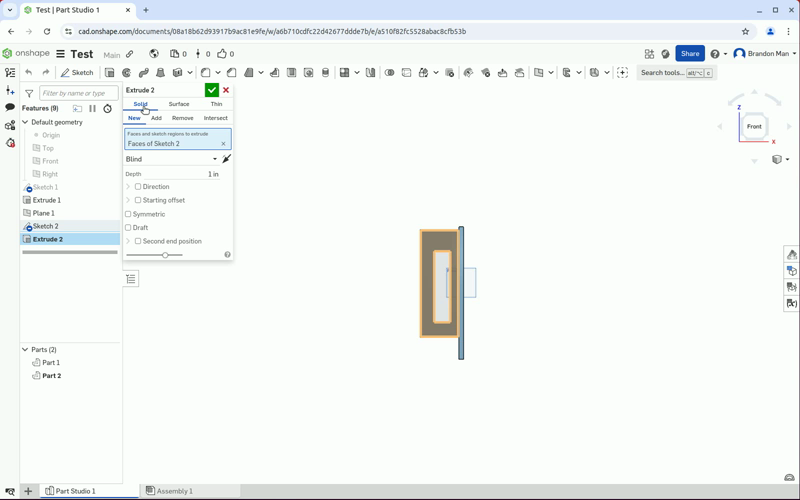
click(143, 106)
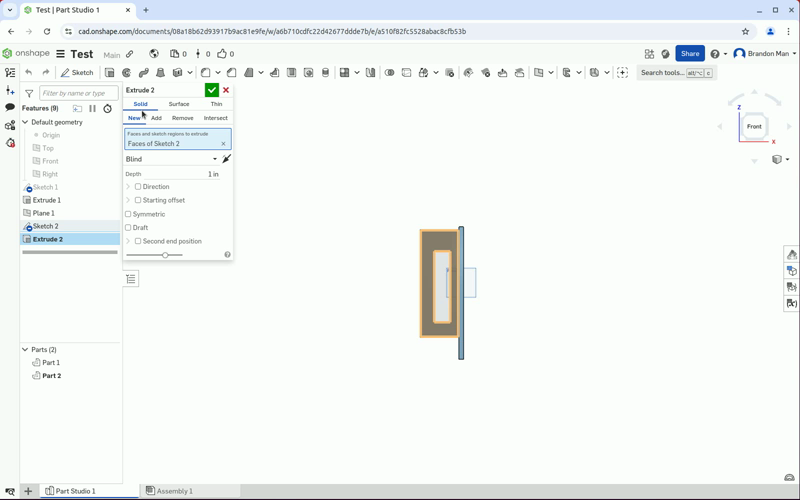
mouse_move(137, 120)
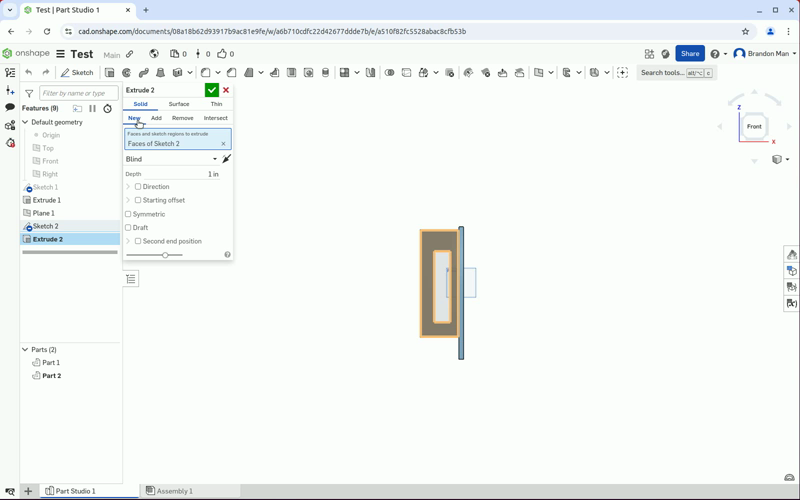
click(137, 120)
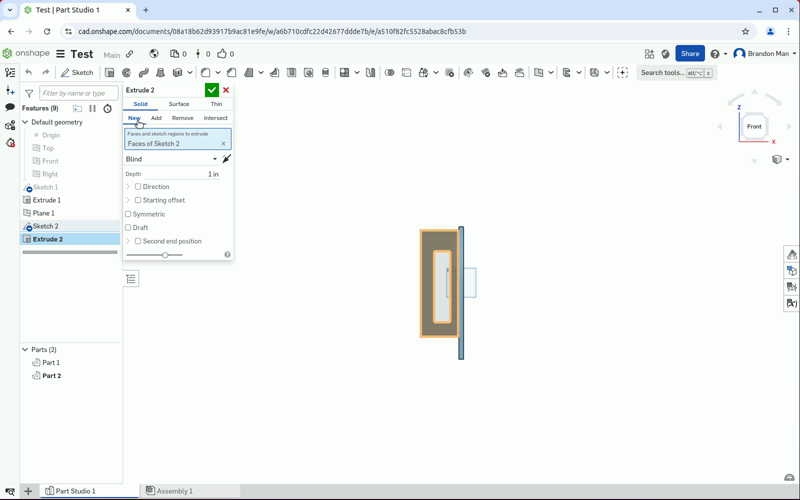
key(tab, 4)
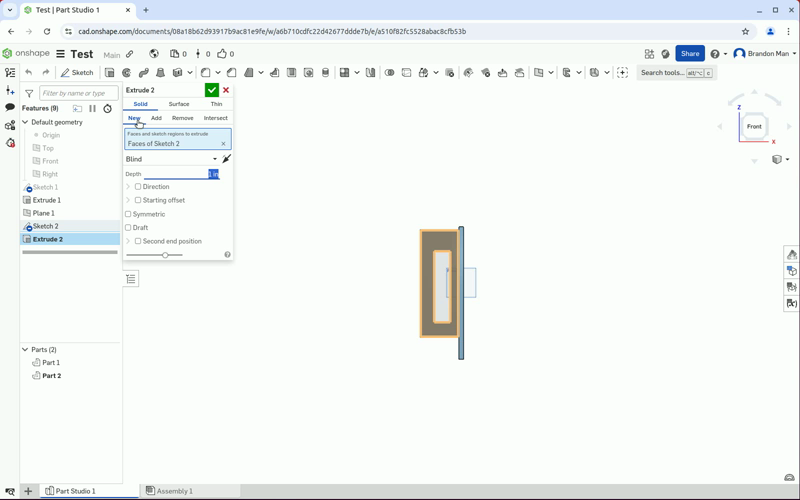
text(0.963)
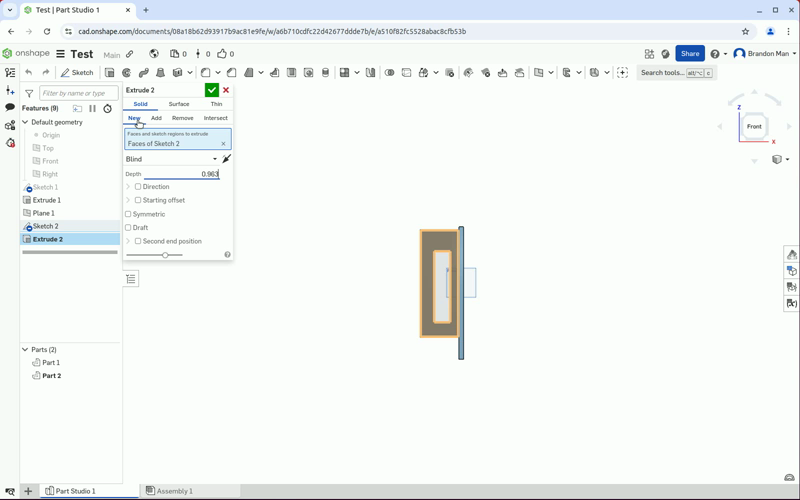
key(enter)
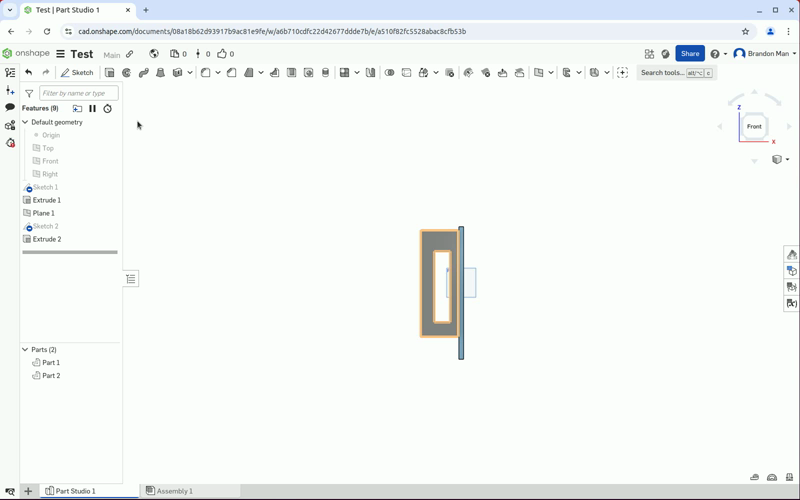
key(shift+h)
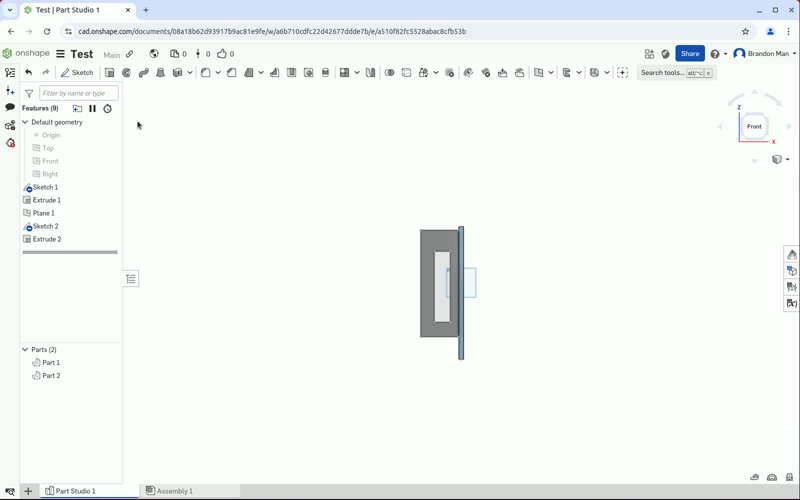
key(shift+h)
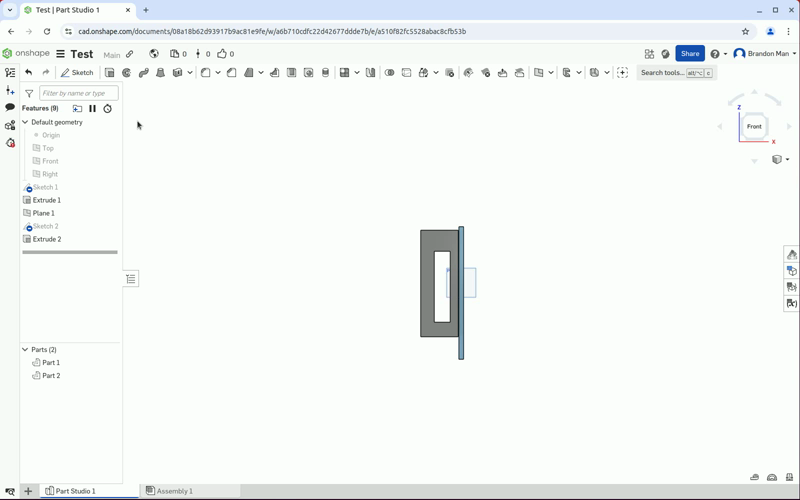
mouse_move(73, 189)
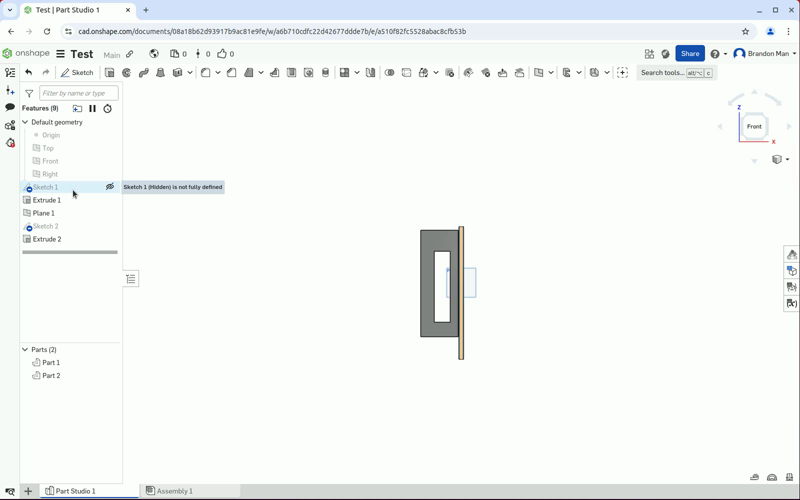
click(73, 189)
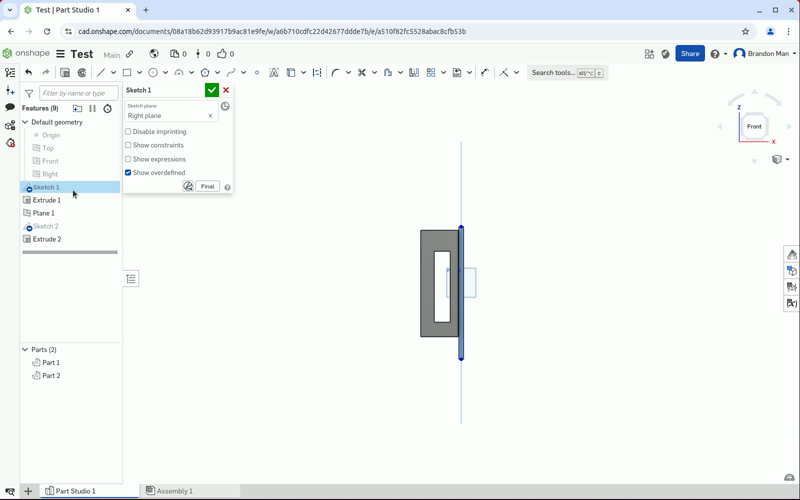
mouse_move(229, 92)
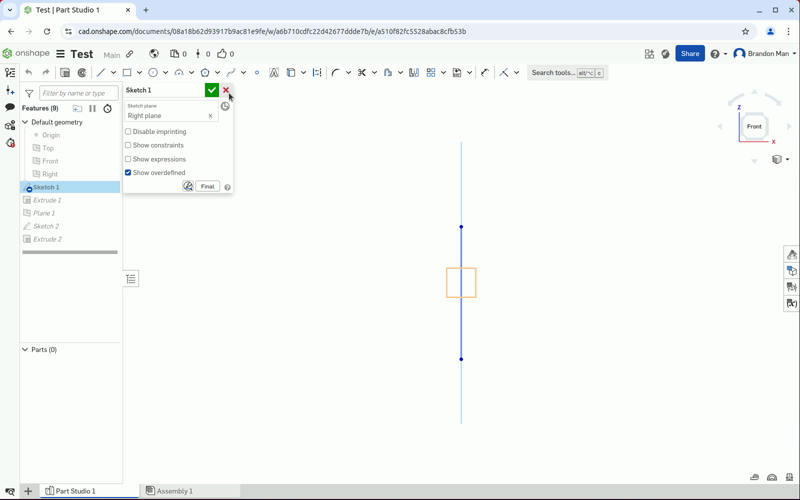
click(229, 92)
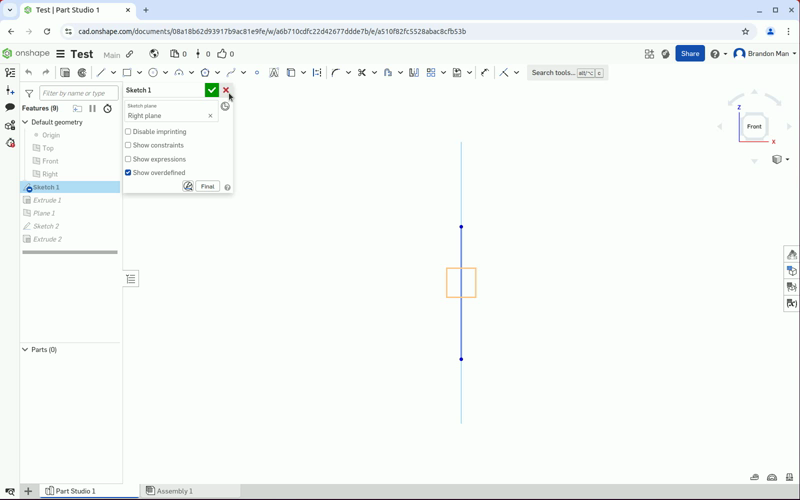
key(shift+s)
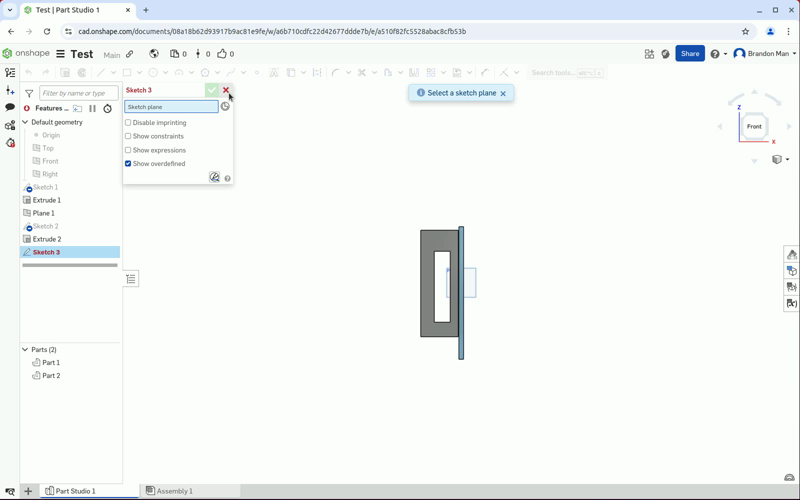
mouse_move(73, 215)
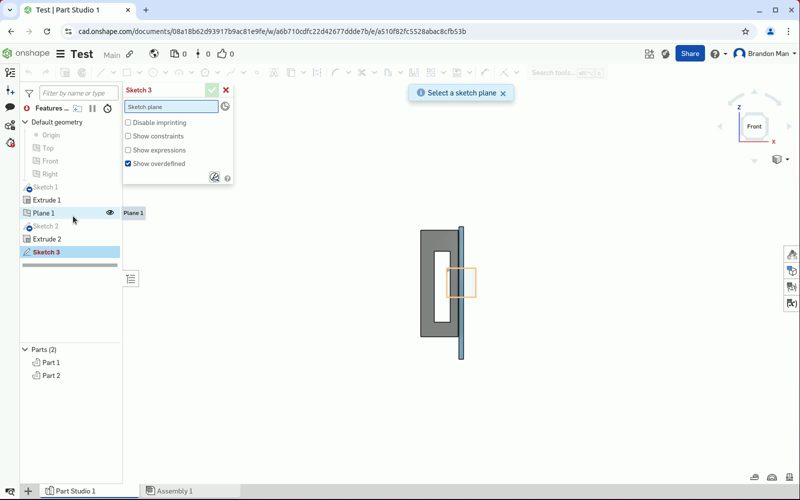
click(73, 215)
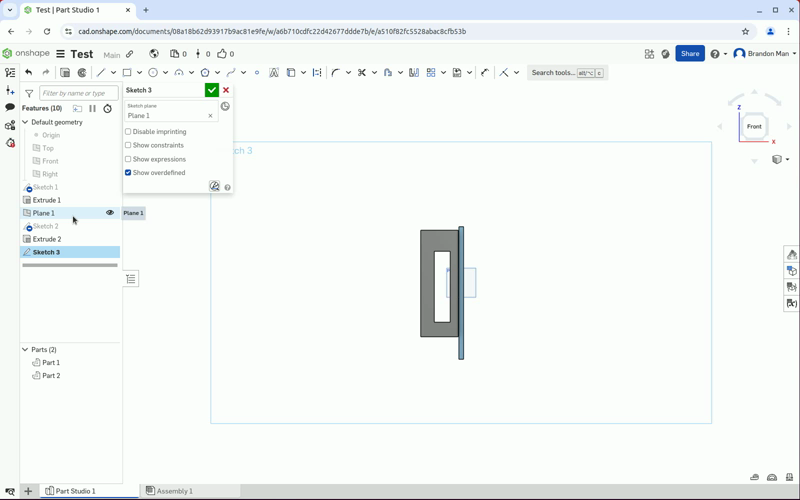
mouse_move(73, 352)
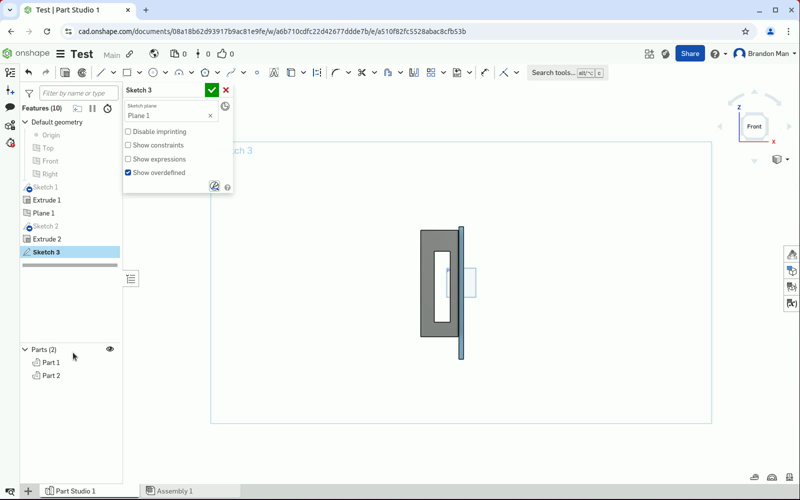
key(y)
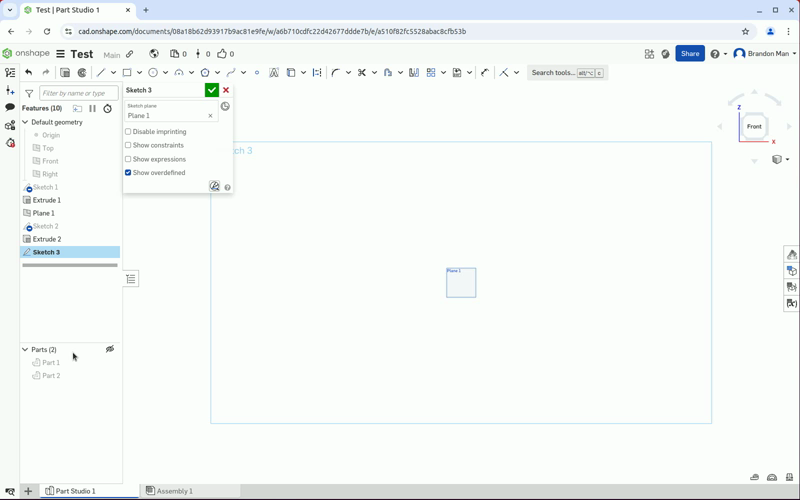
key(l)
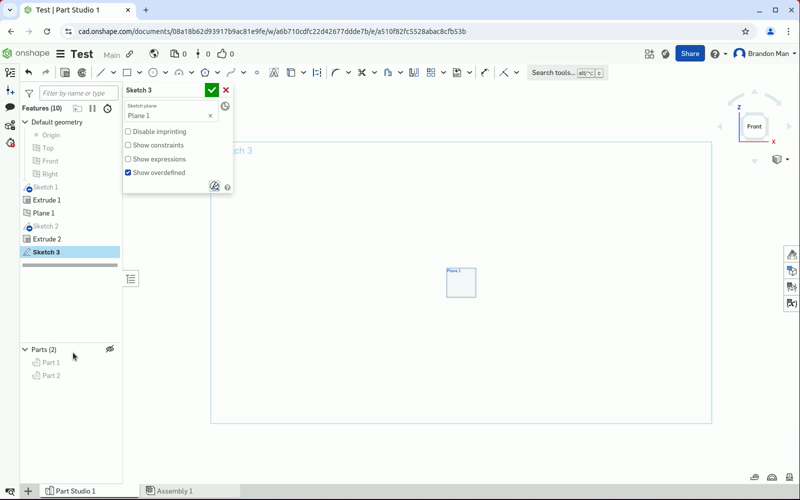
key_down(shift)
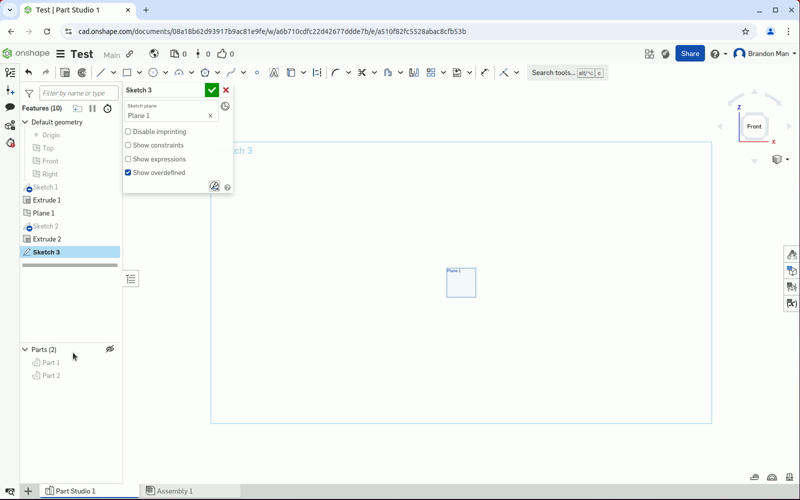
mouse_move(463, 336)
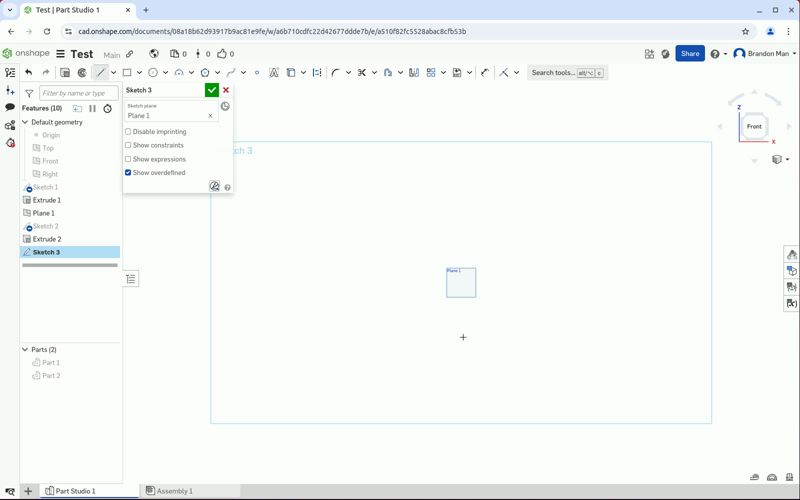
click(463, 336)
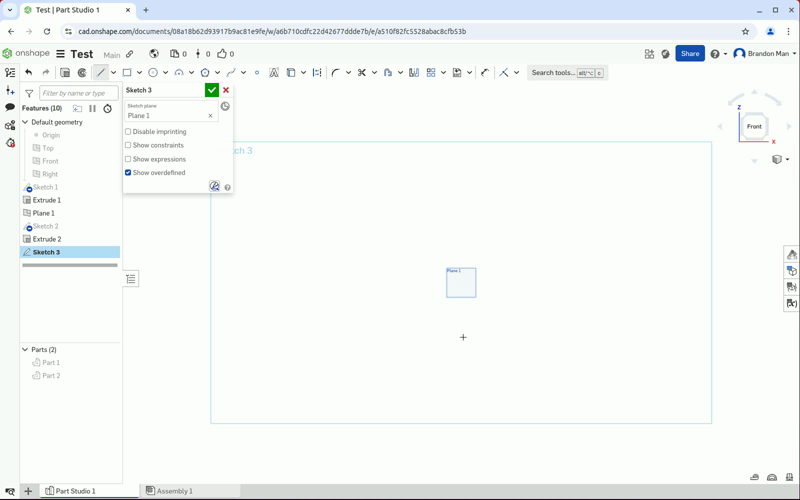
key_up(shift)
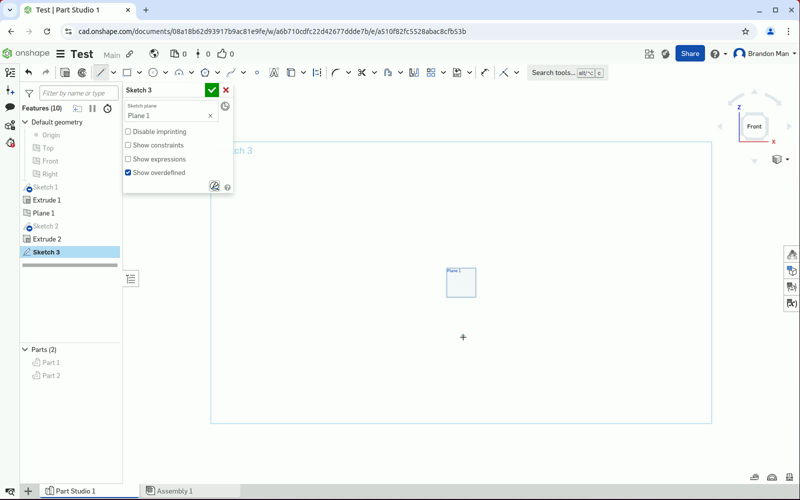
key_down(shift)
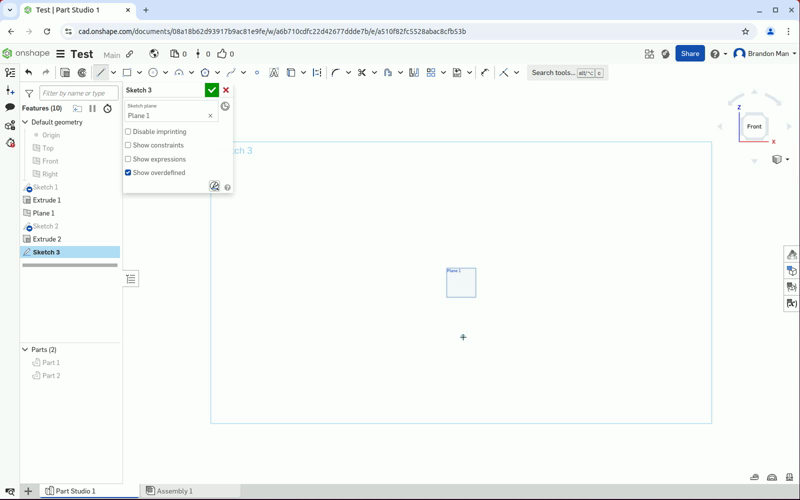
mouse_move(573, 336)
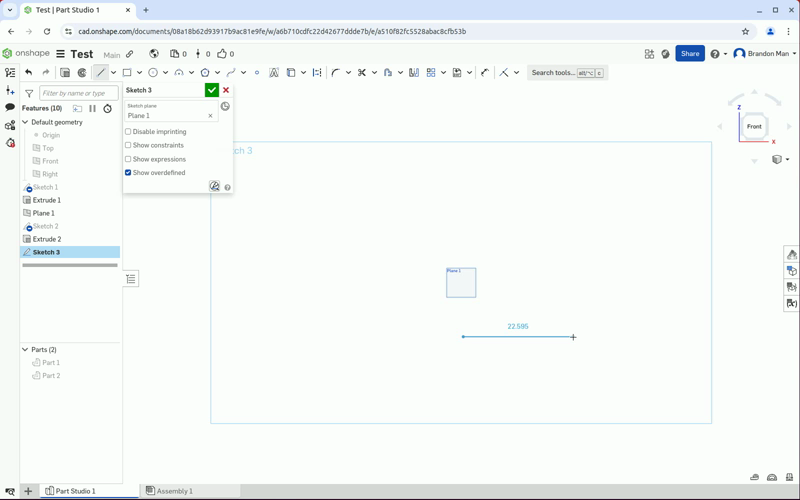
click(573, 336)
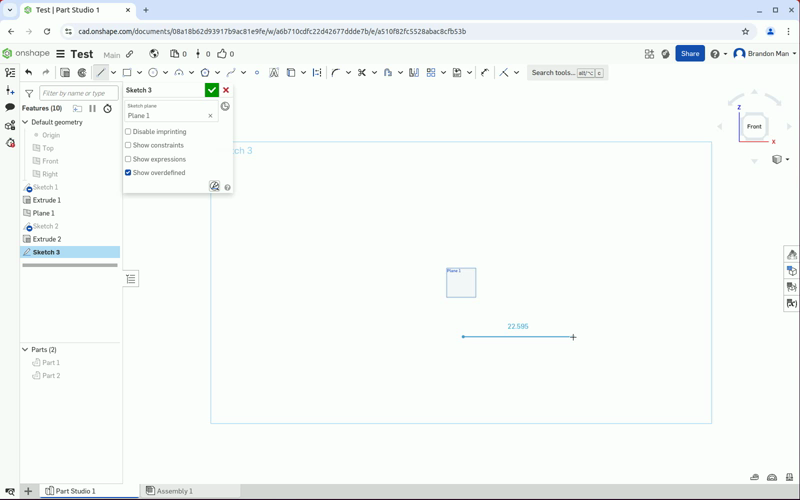
key_up(shift)
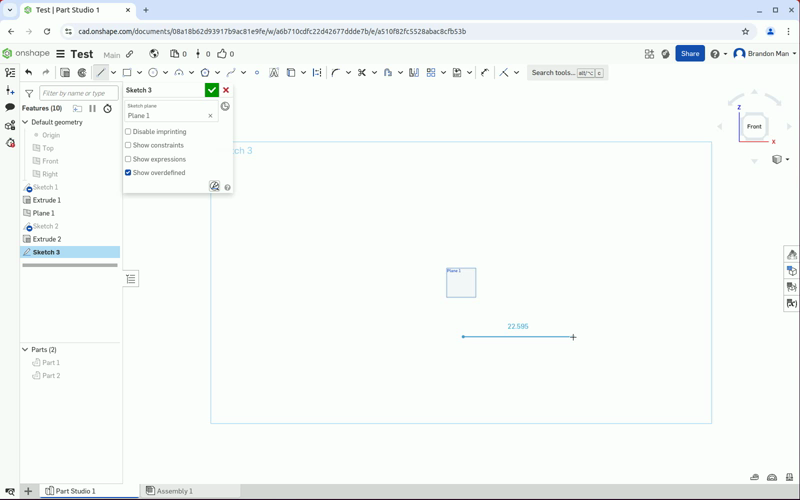
key_down(shift)
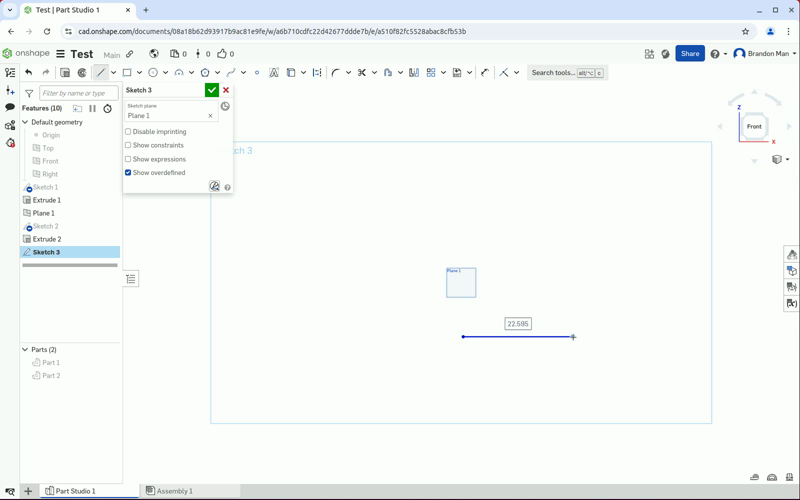
mouse_move(573, 230)
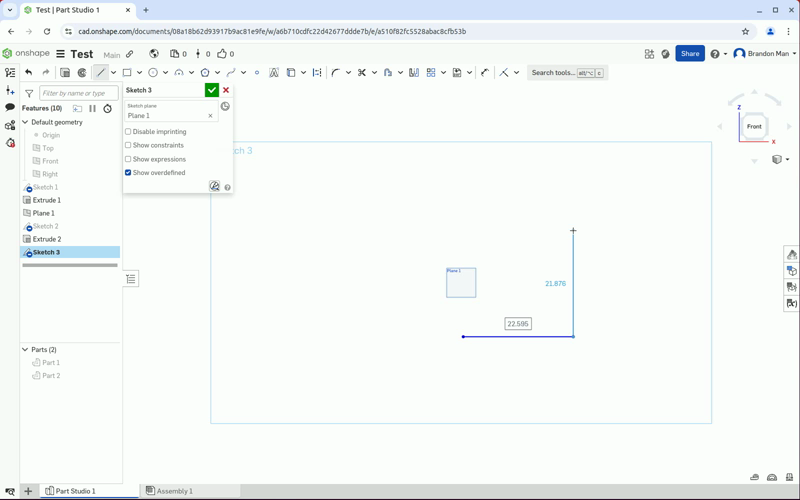
click(573, 230)
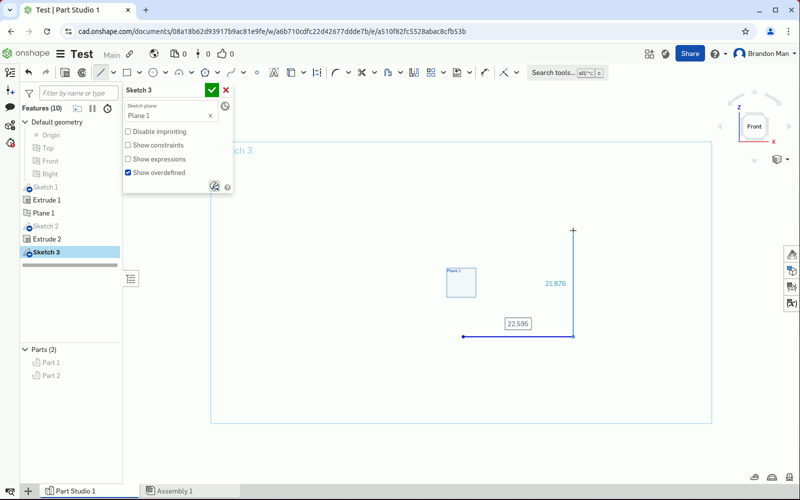
key_up(shift)
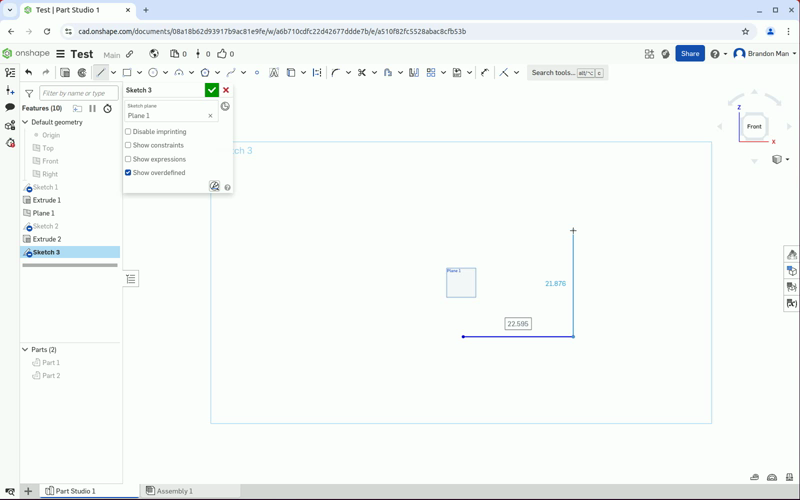
key_down(shift)
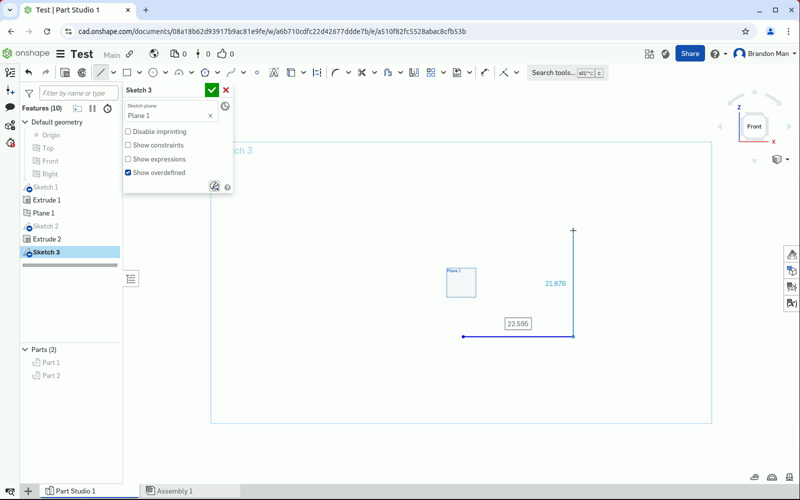
mouse_move(463, 230)
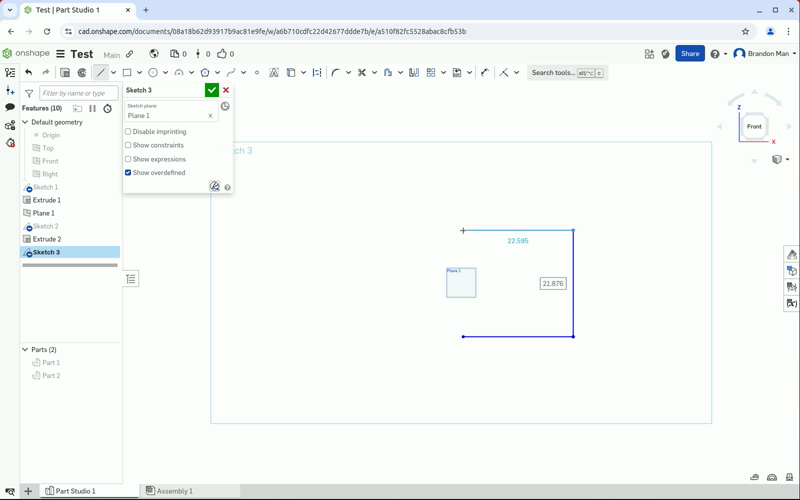
click(463, 230)
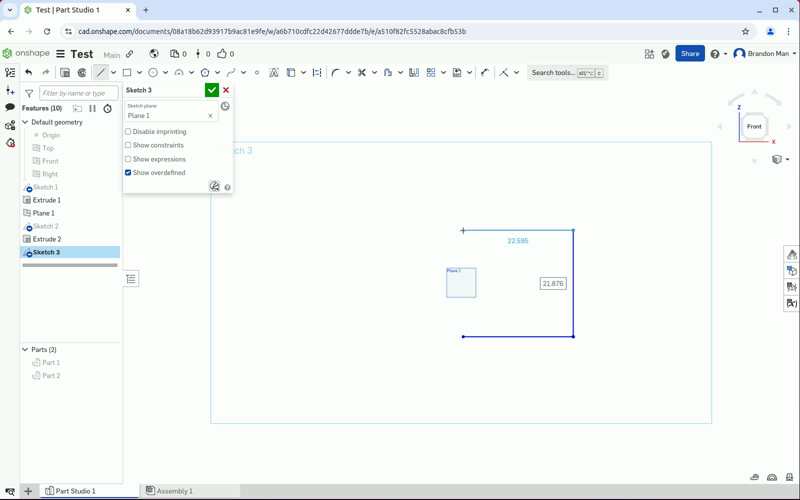
key_up(shift)
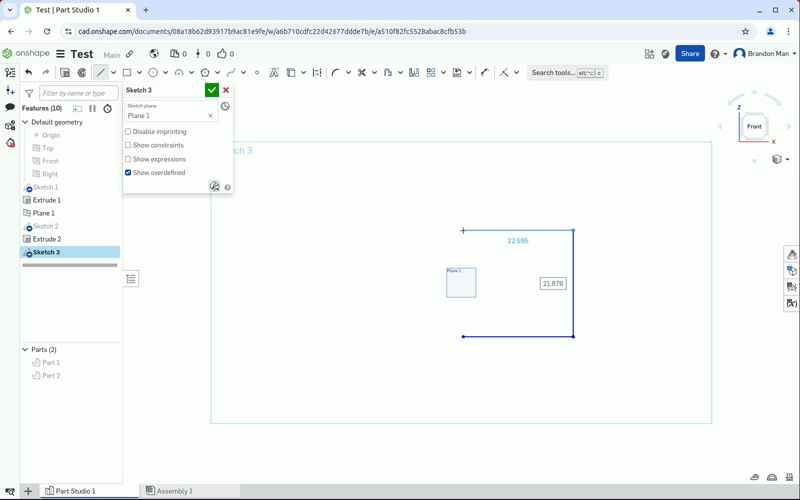
key_down(shift)
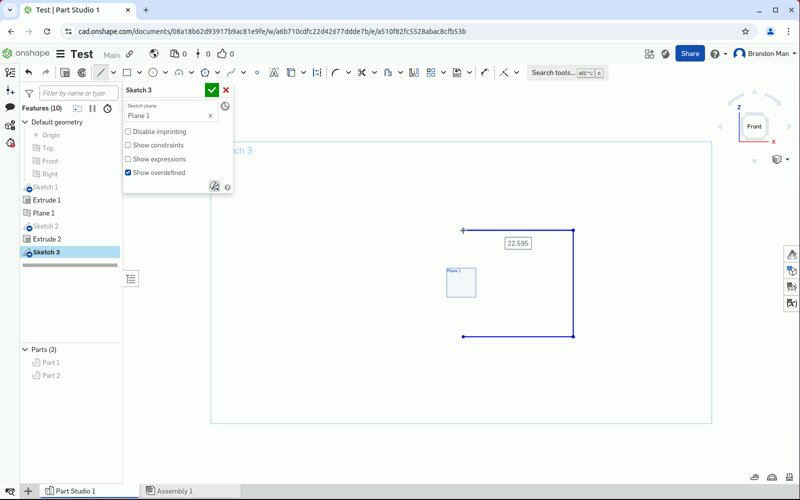
mouse_move(463, 336)
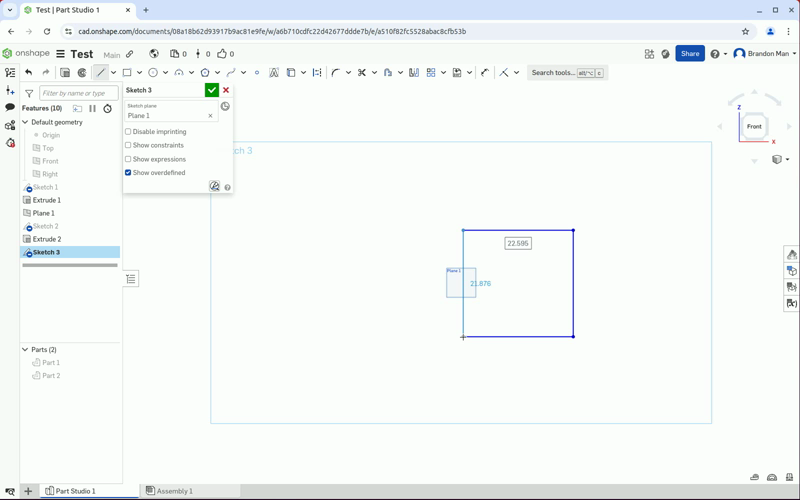
key_up(shift)
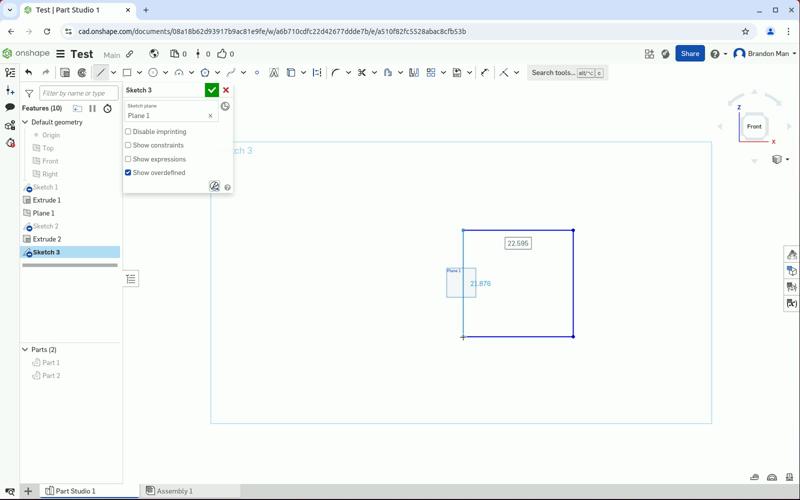
click(463, 336)
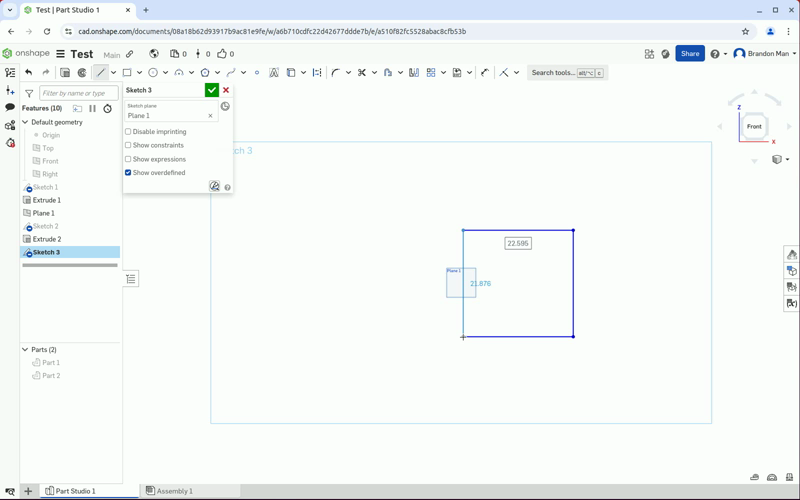
key(esc)
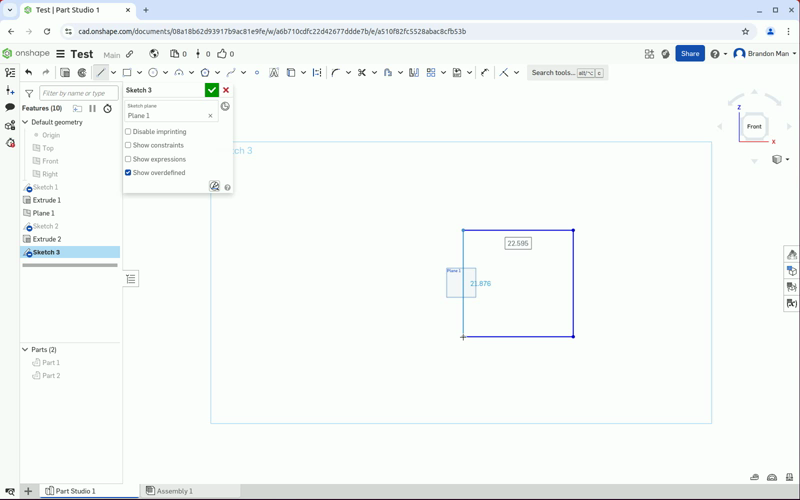
key(l)
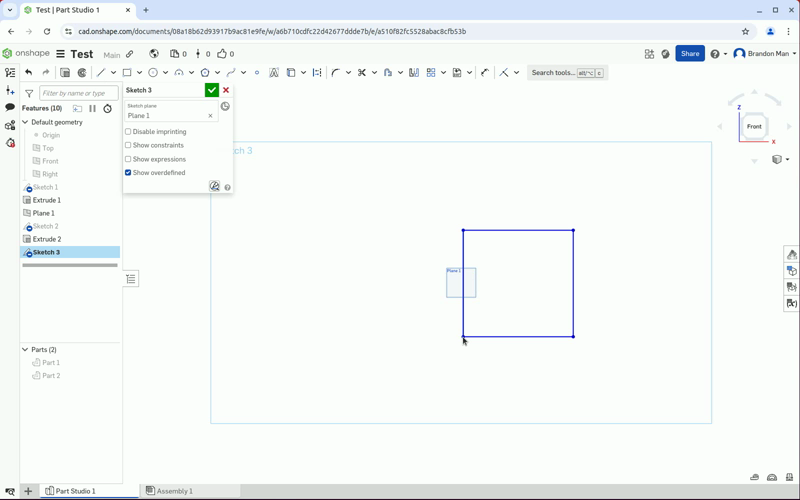
key_down(shift)
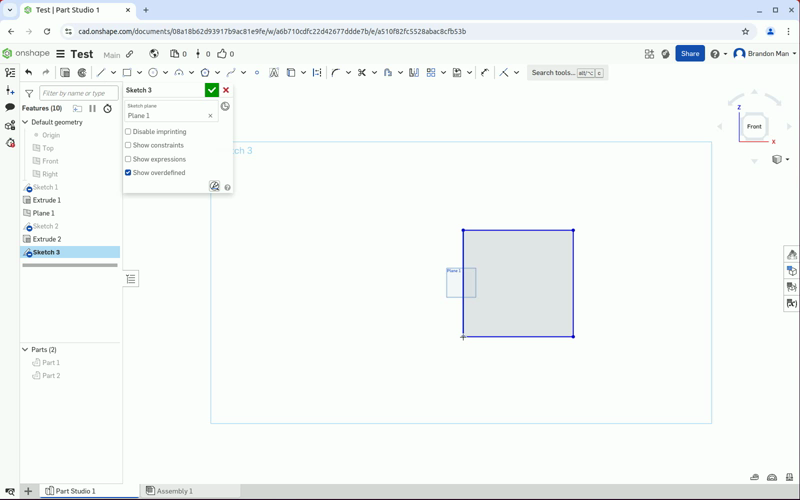
mouse_move(486, 317)
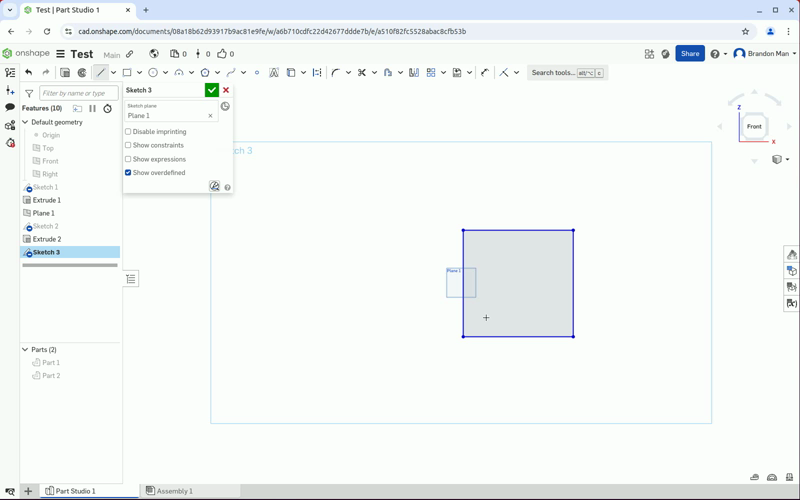
click(486, 317)
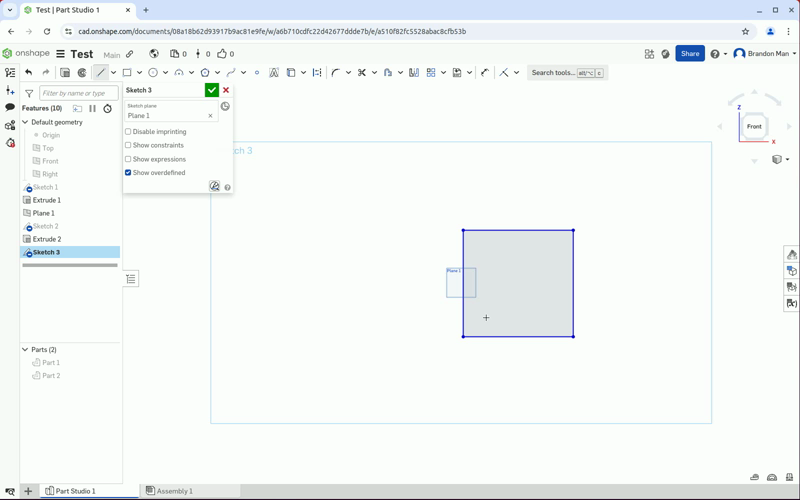
key_up(shift)
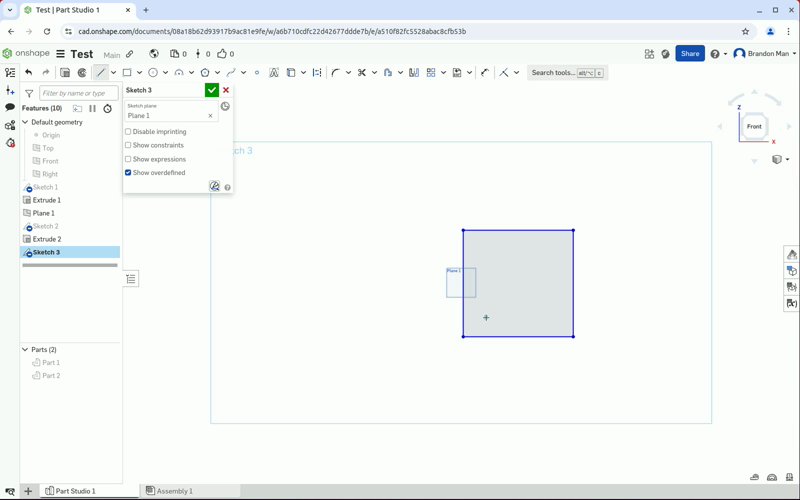
key_down(shift)
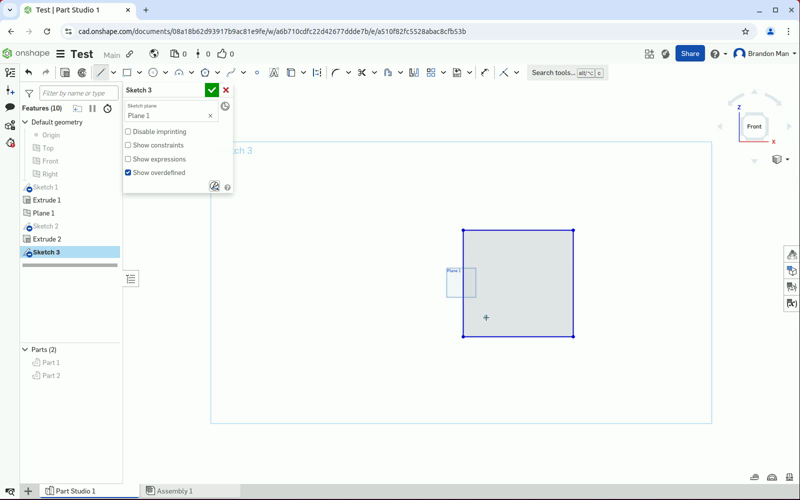
mouse_move(550, 317)
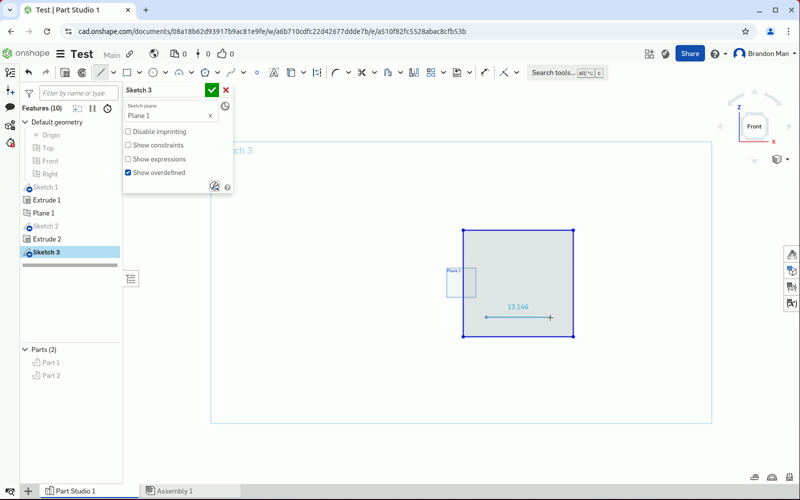
click(550, 317)
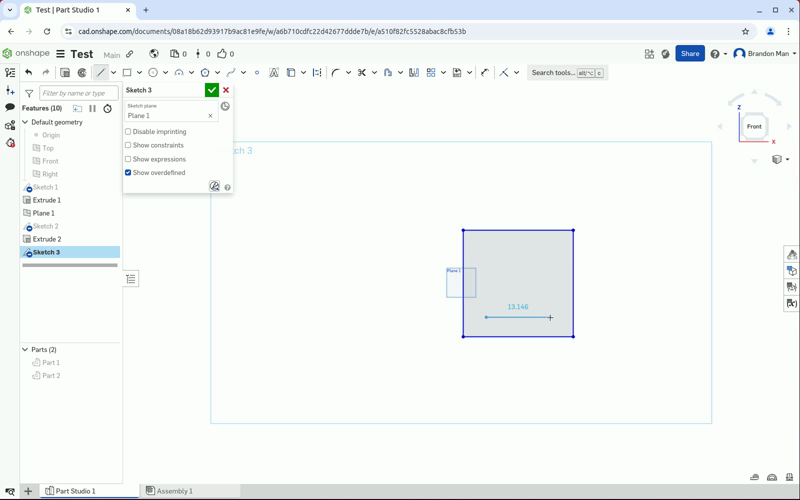
key_up(shift)
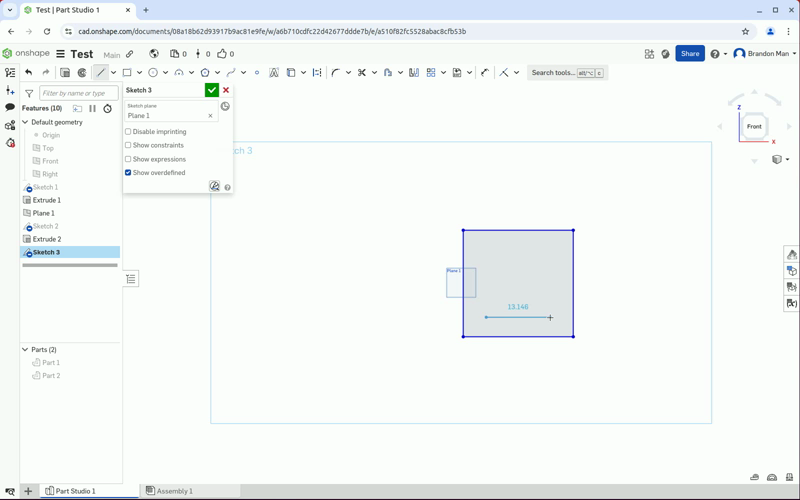
key_down(shift)
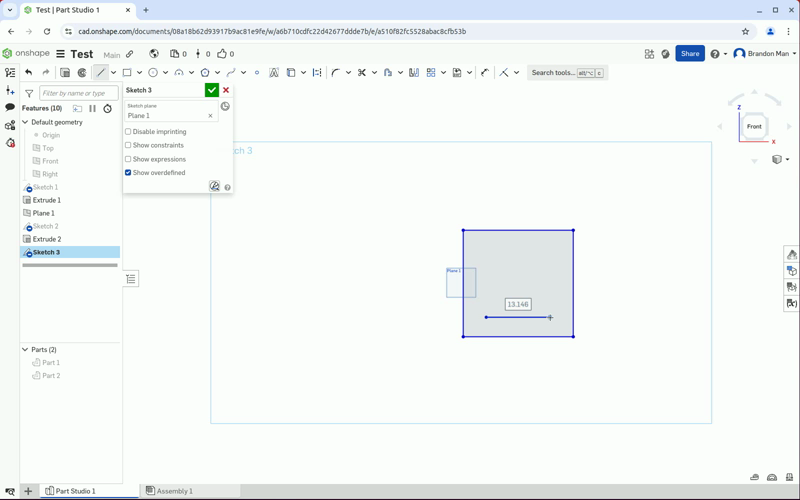
mouse_move(550, 252)
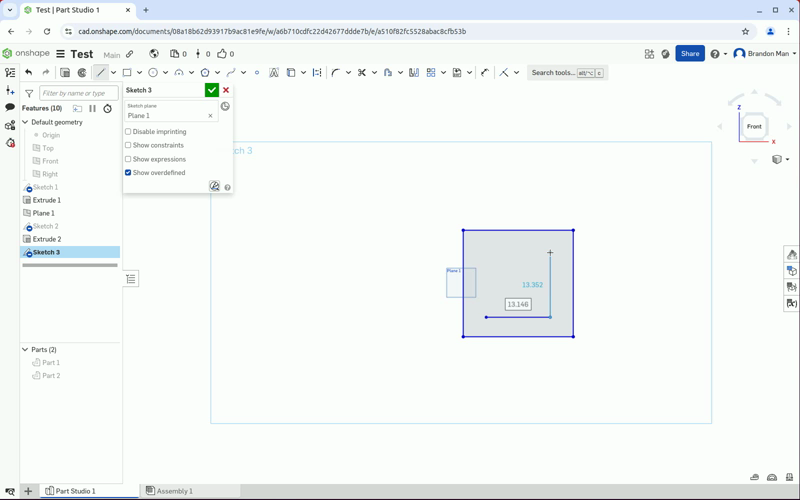
click(550, 252)
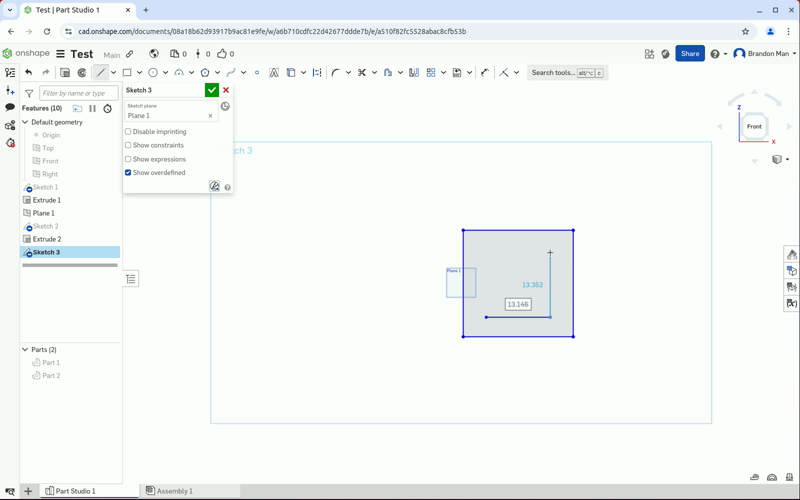
key_up(shift)
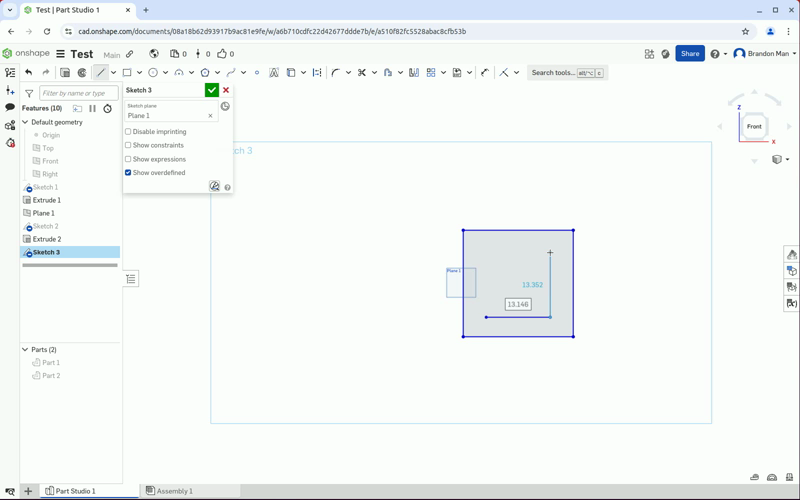
key_down(shift)
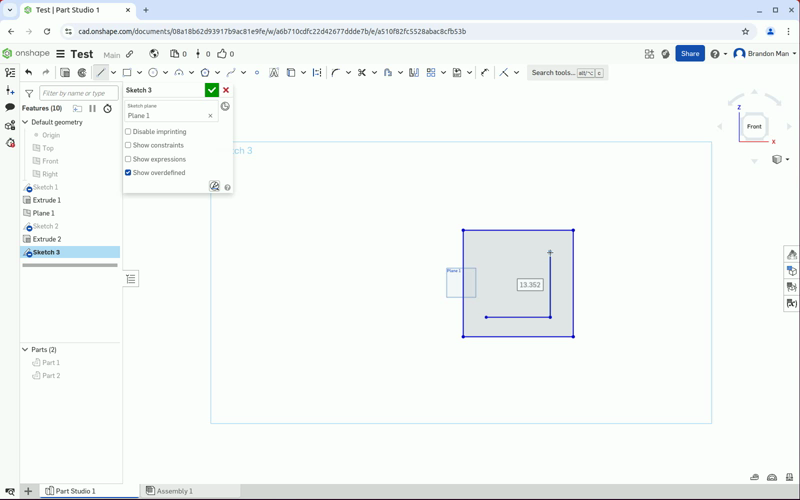
mouse_move(486, 252)
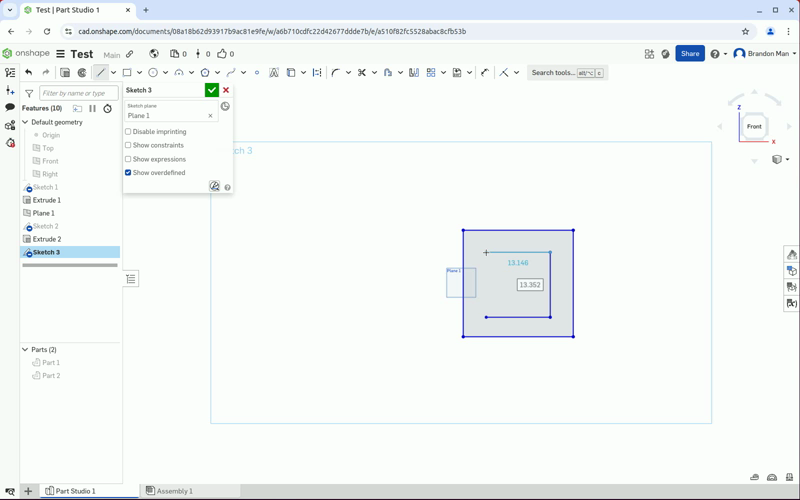
click(486, 252)
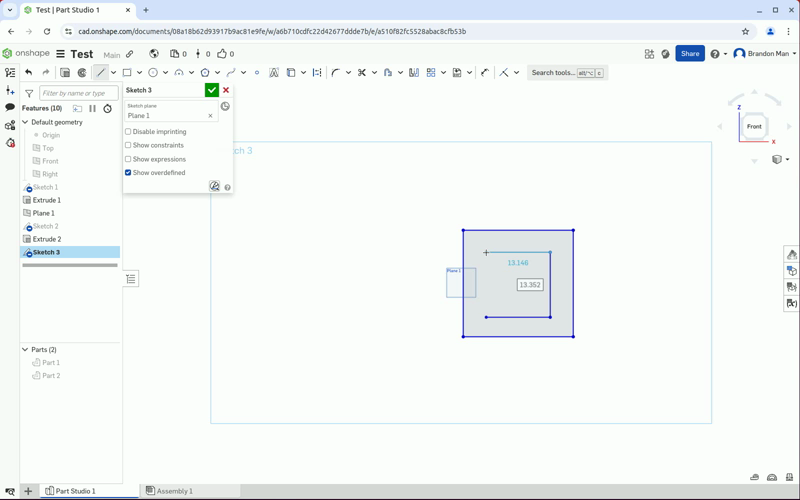
key_up(shift)
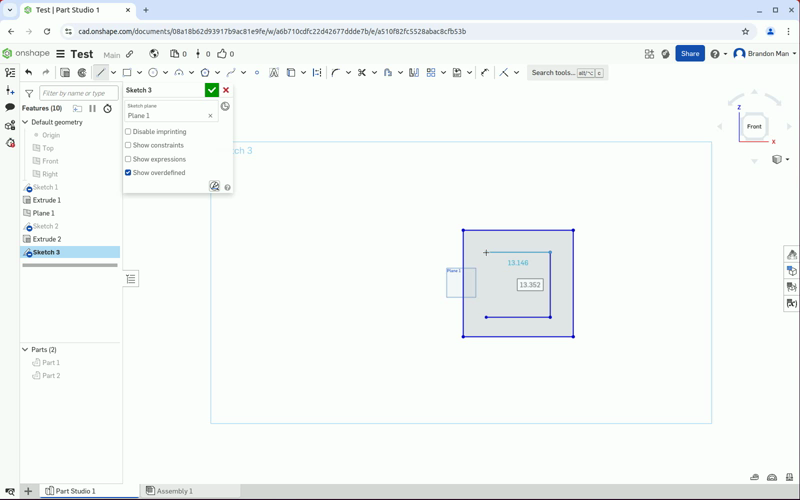
key_down(shift)
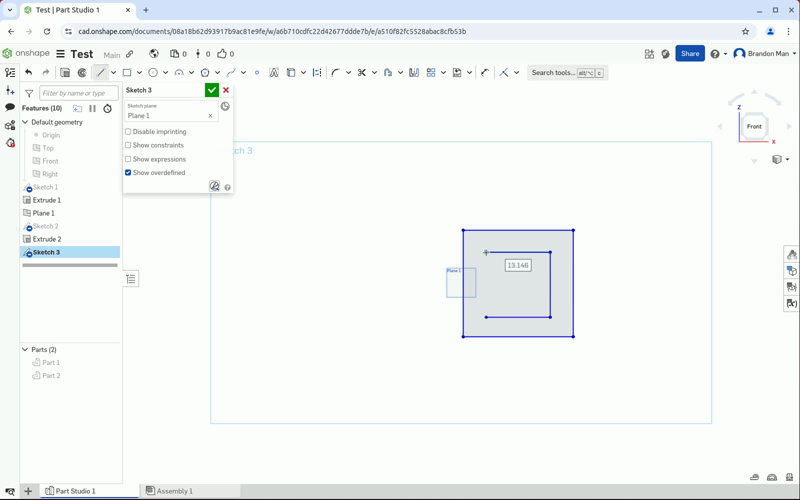
mouse_move(486, 317)
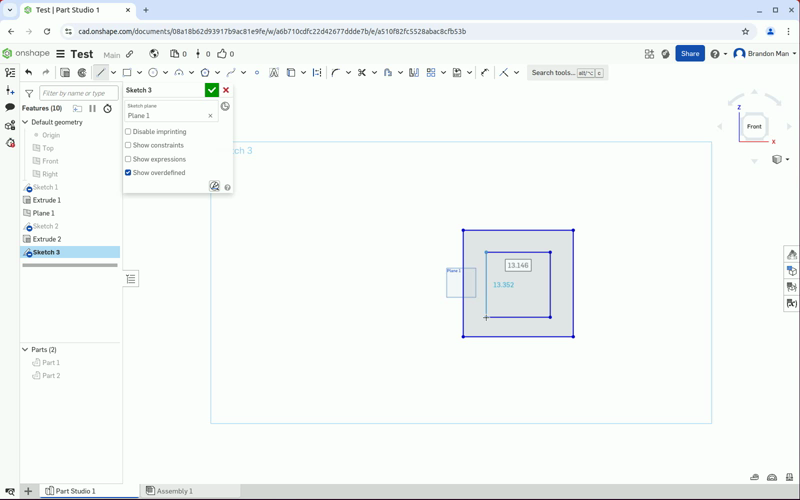
key_up(shift)
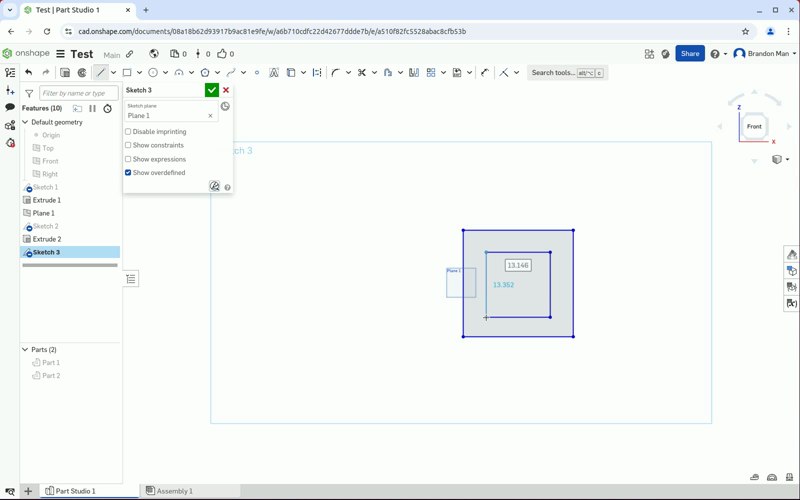
click(486, 317)
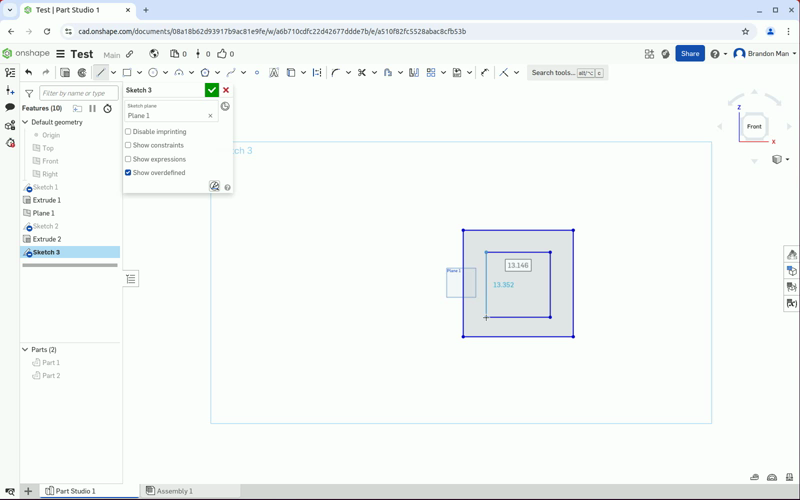
key(esc)
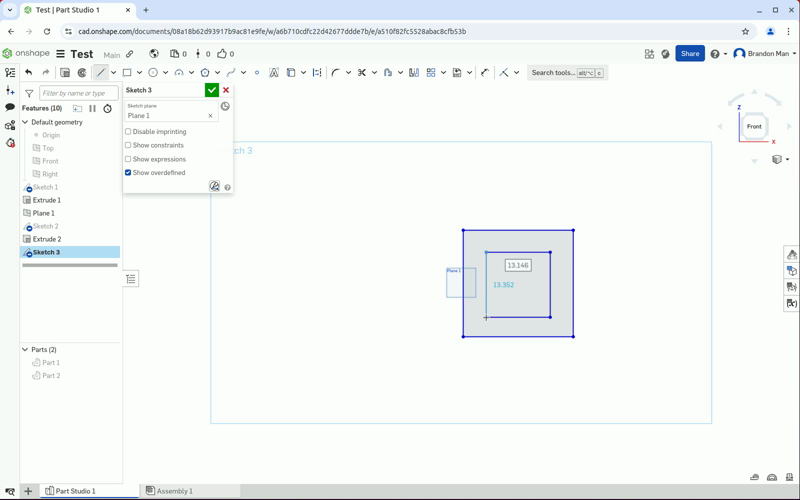
mouse_move(497, 245)
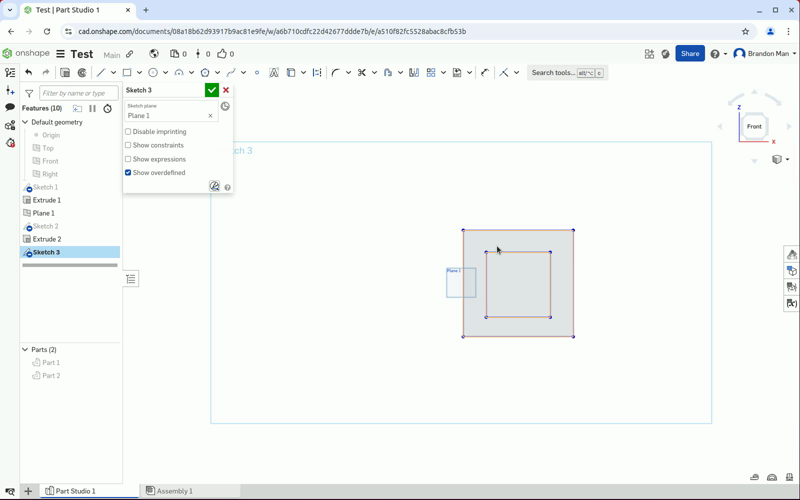
click(497, 245)
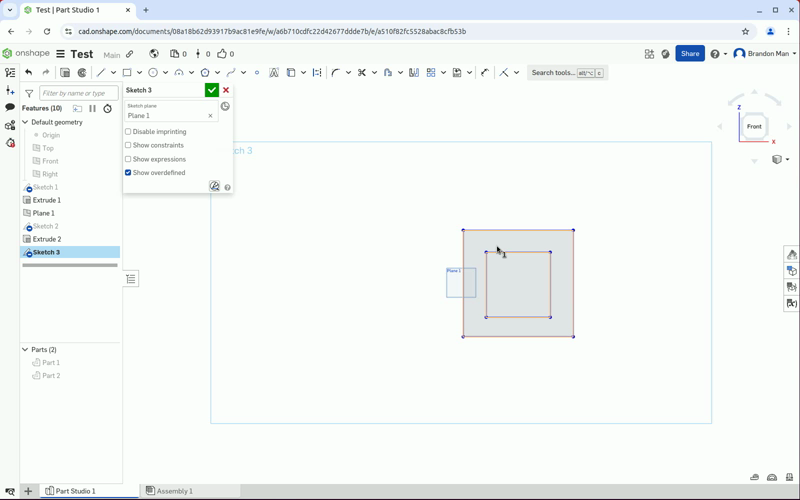
mouse_move(73, 352)
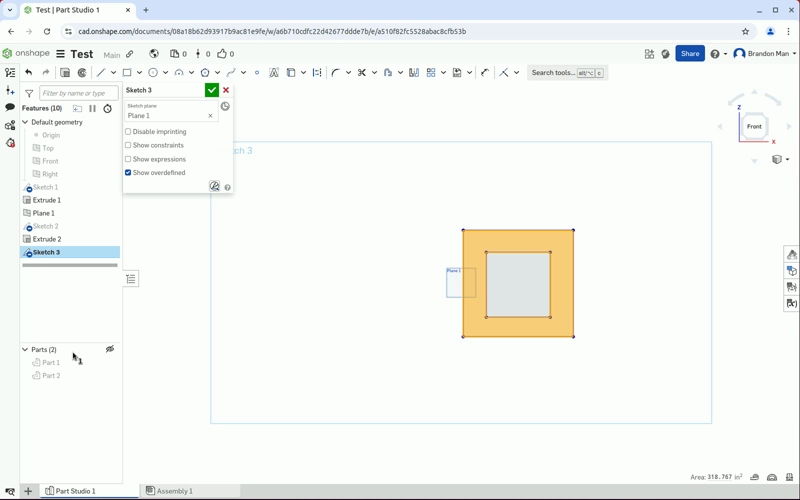
key(shift+y)
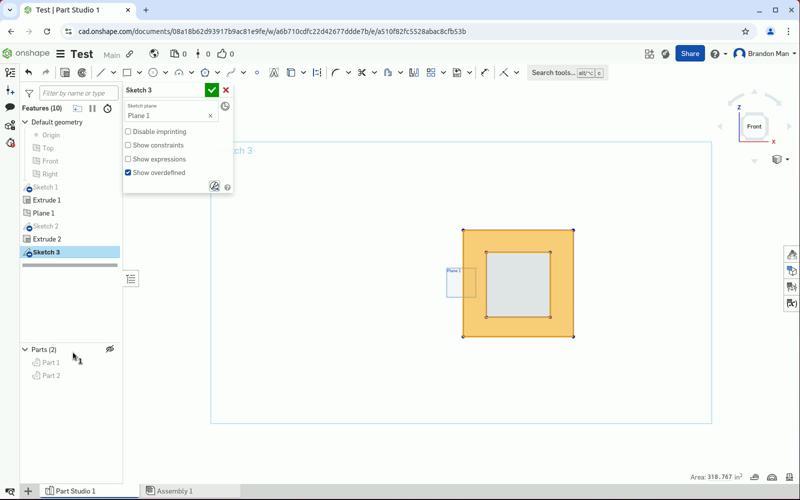
key(shift+e)
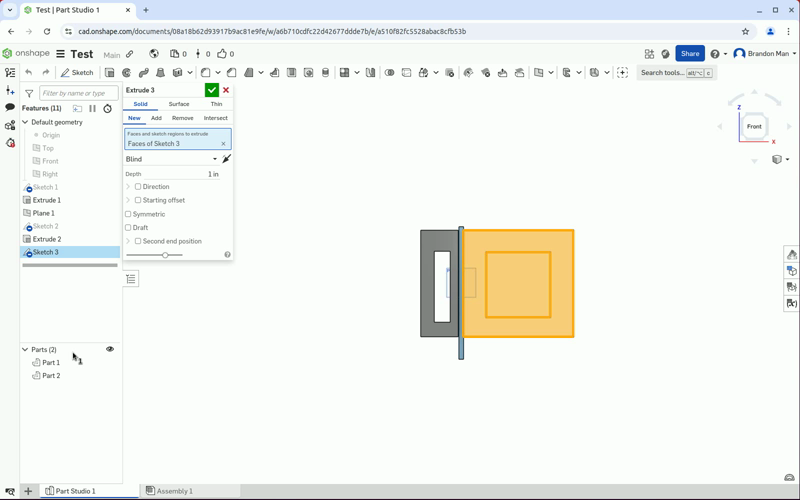
mouse_move(143, 106)
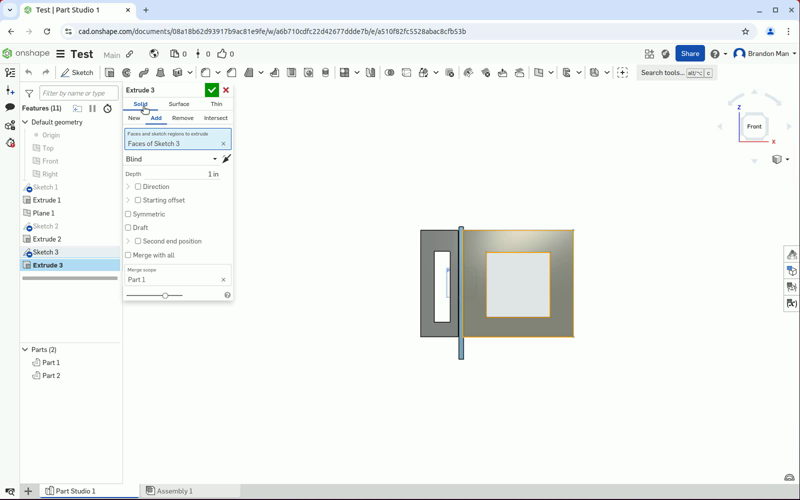
click(143, 106)
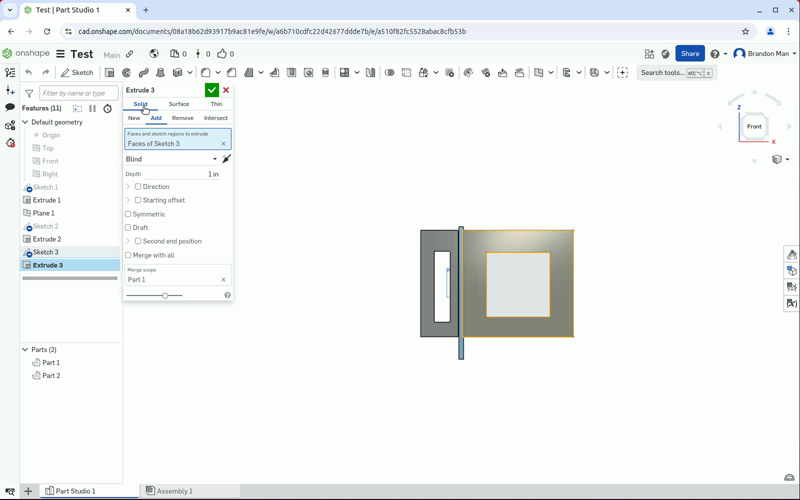
mouse_move(137, 120)
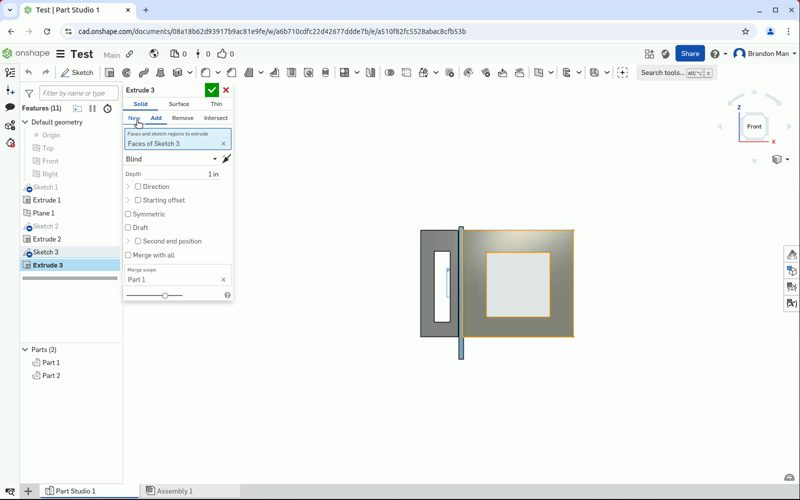
click(137, 120)
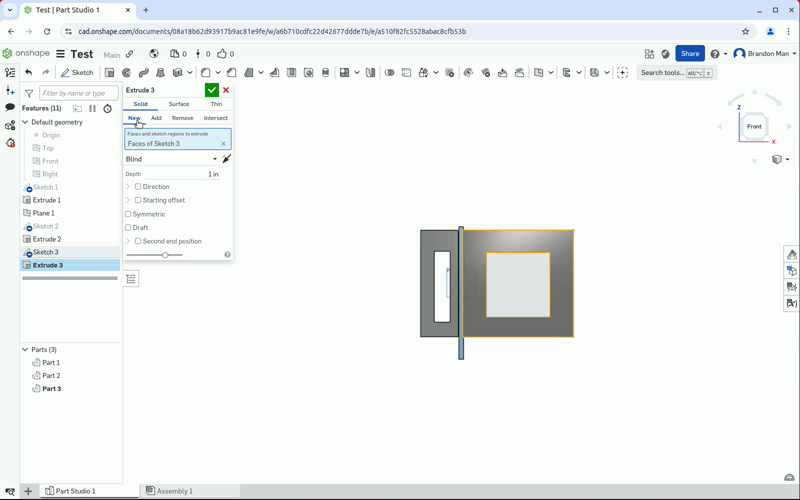
key(tab, 4)
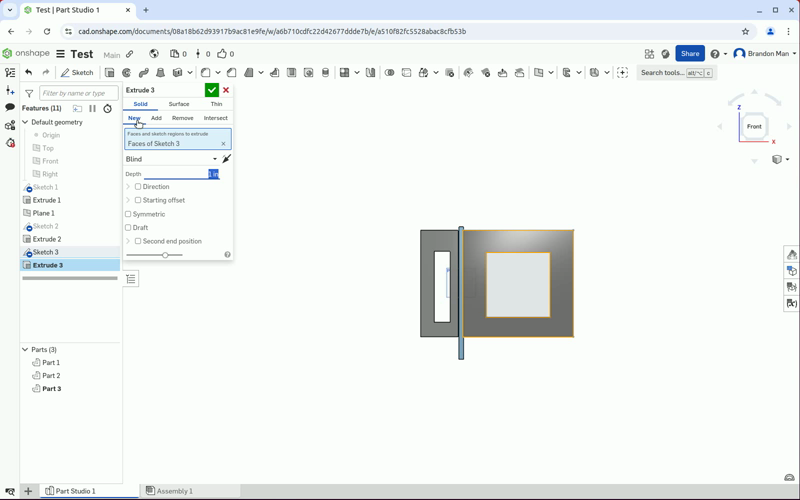
text(0.963)
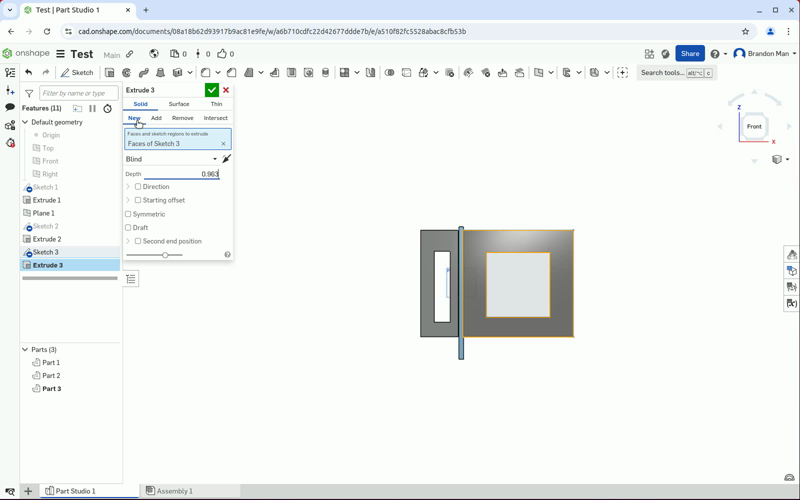
key(enter)
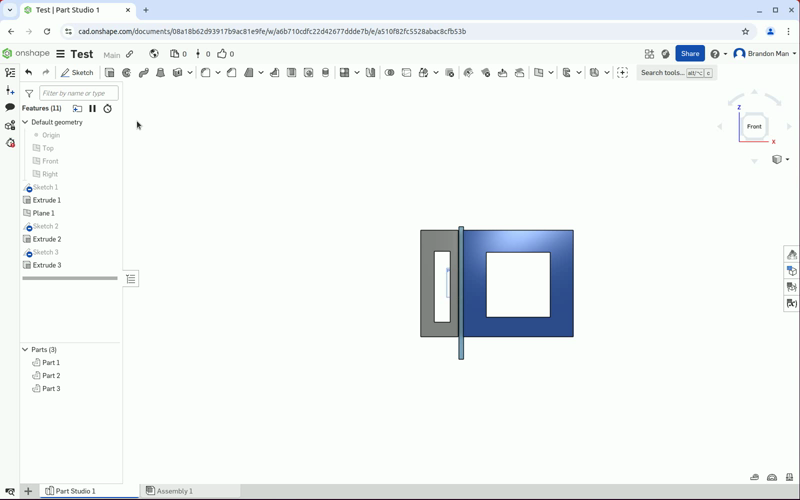
key(shift+h)
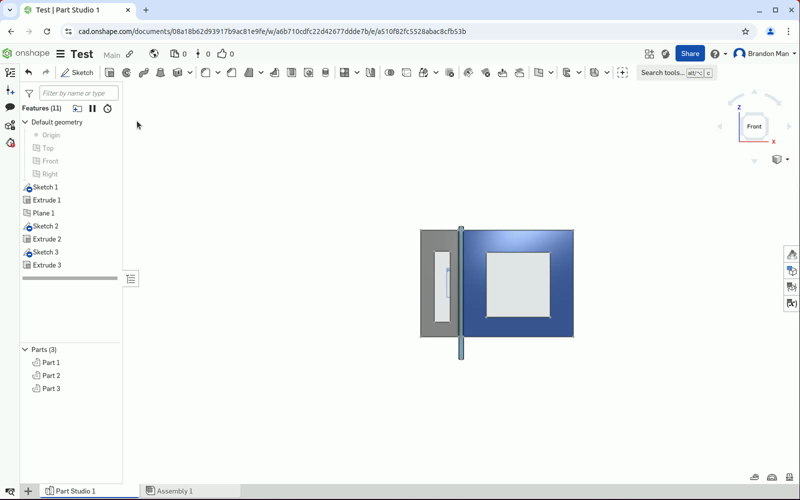
key(shift+h)
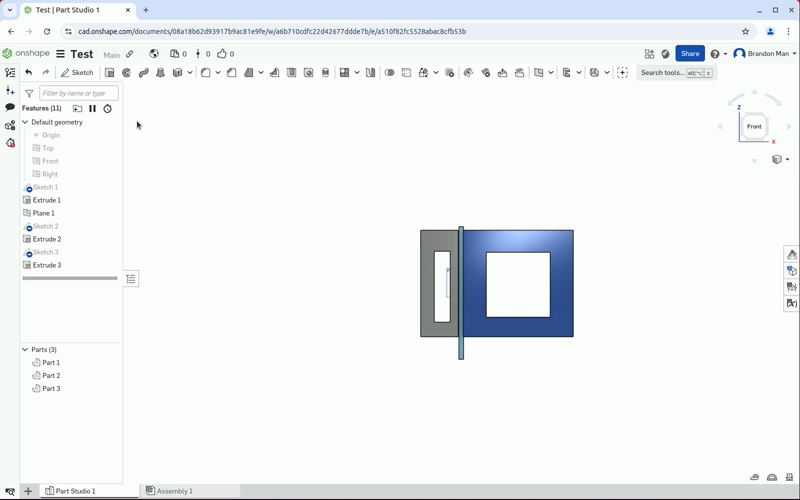
mouse_move(73, 189)
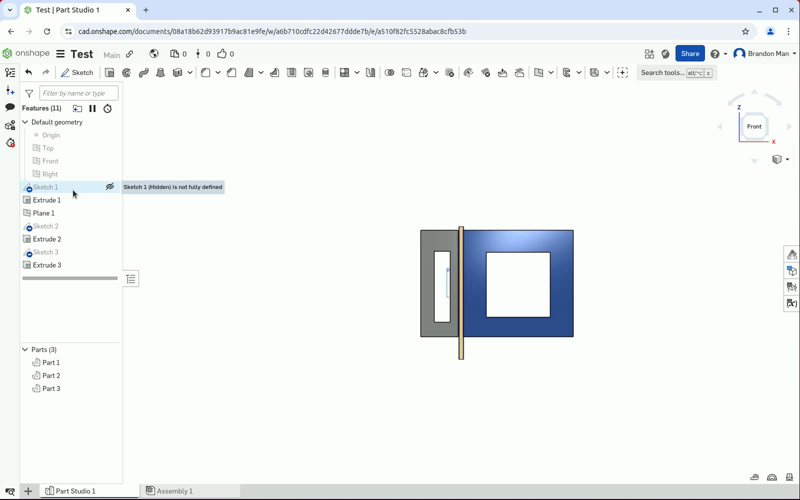
click(73, 189)
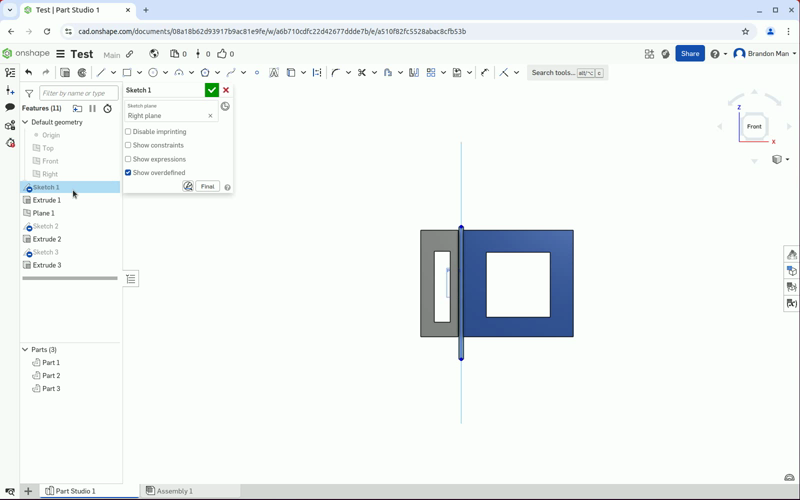
mouse_move(229, 92)
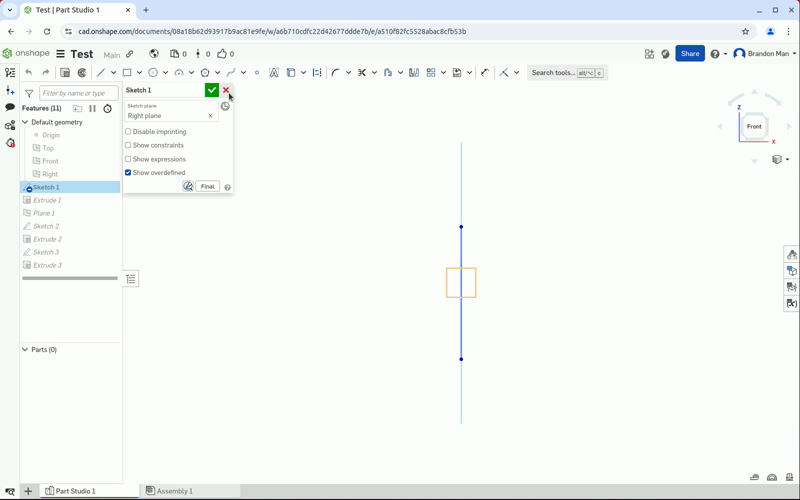
click(229, 92)
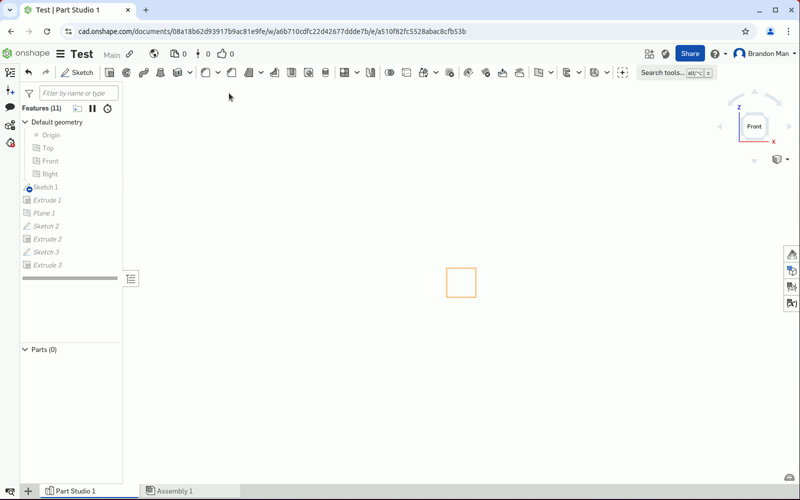
key(shift+s)
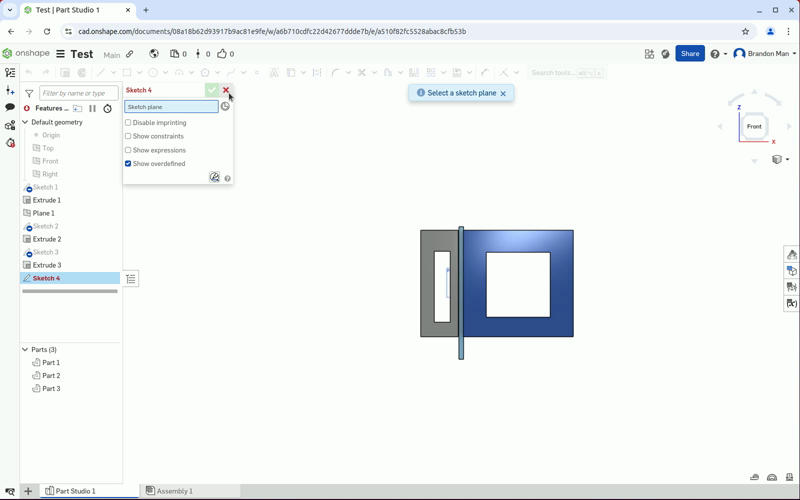
mouse_move(73, 215)
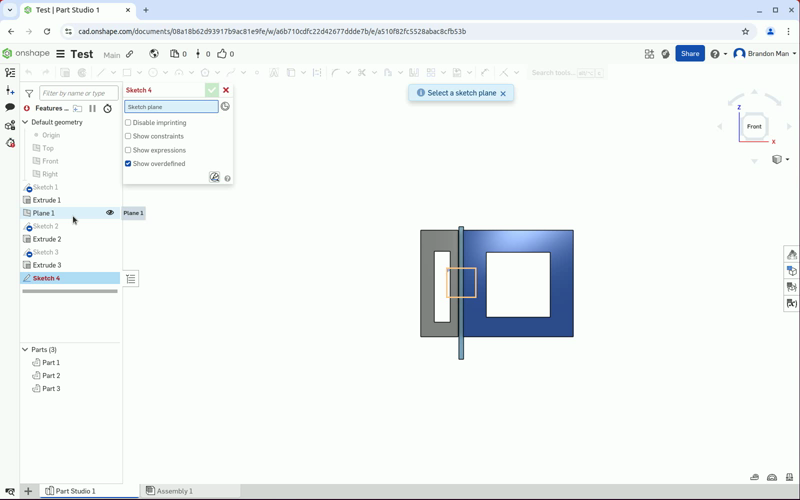
click(73, 215)
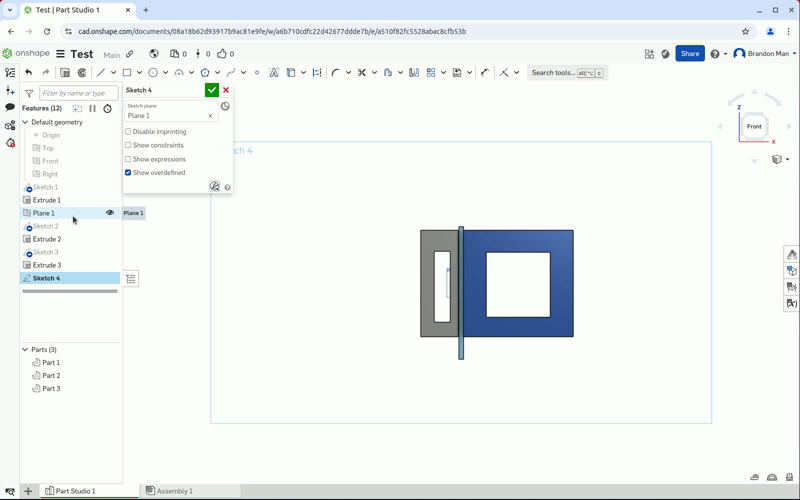
mouse_move(73, 352)
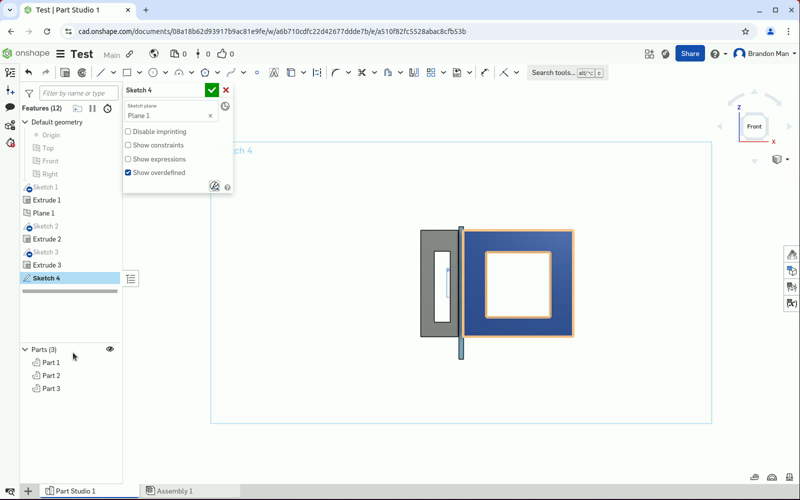
key(y)
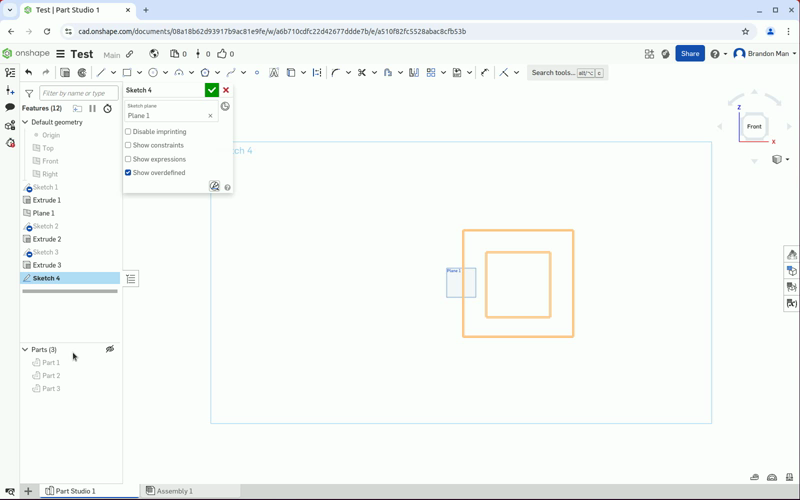
key(l)
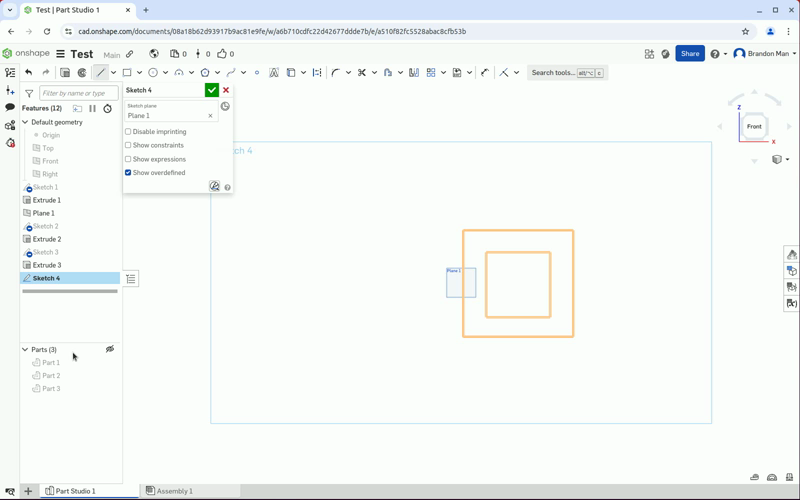
key_down(shift)
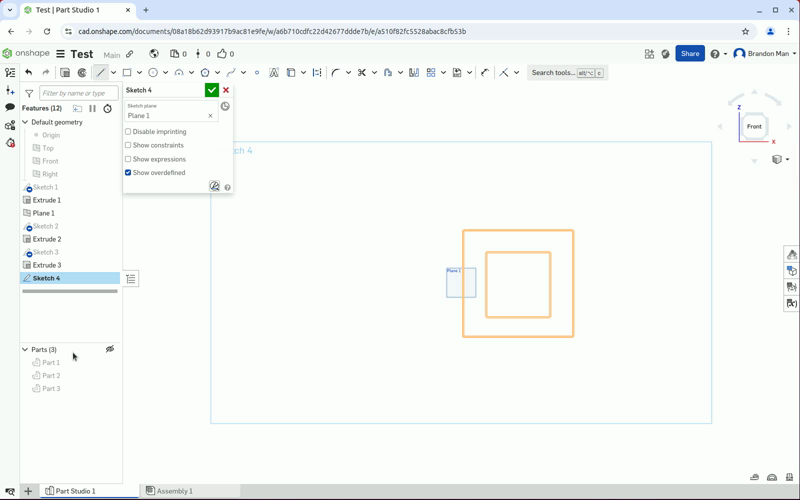
mouse_move(458, 336)
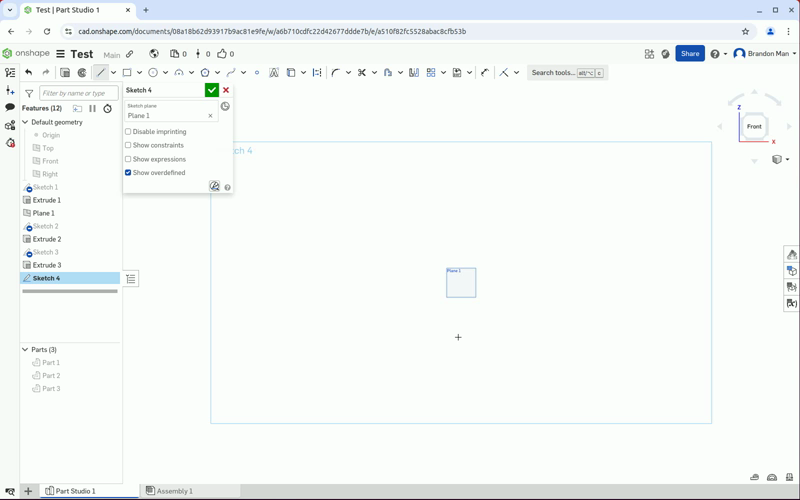
click(458, 336)
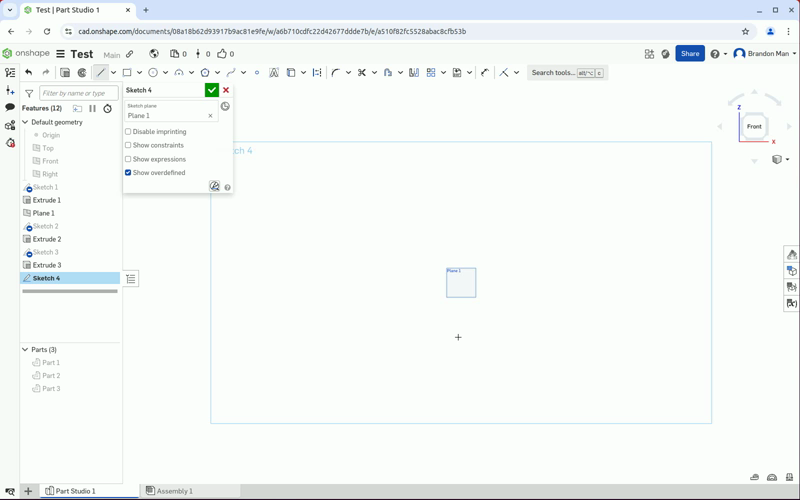
key_up(shift)
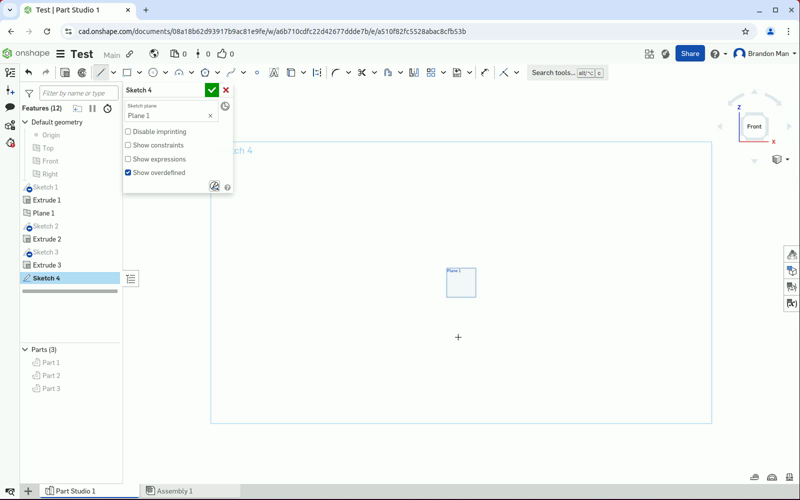
key_down(shift)
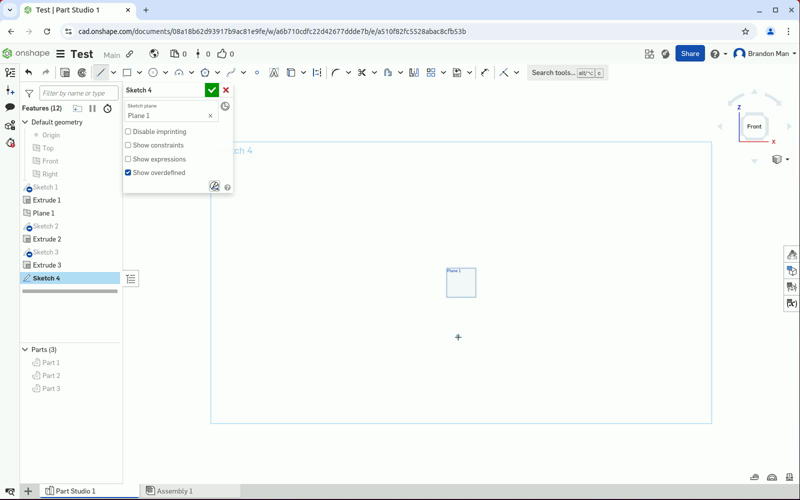
mouse_move(488, 336)
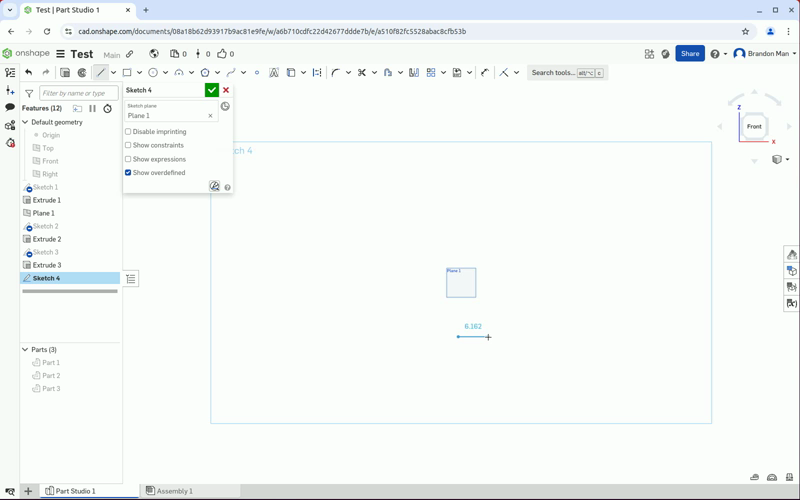
mouse_move(462, 336)
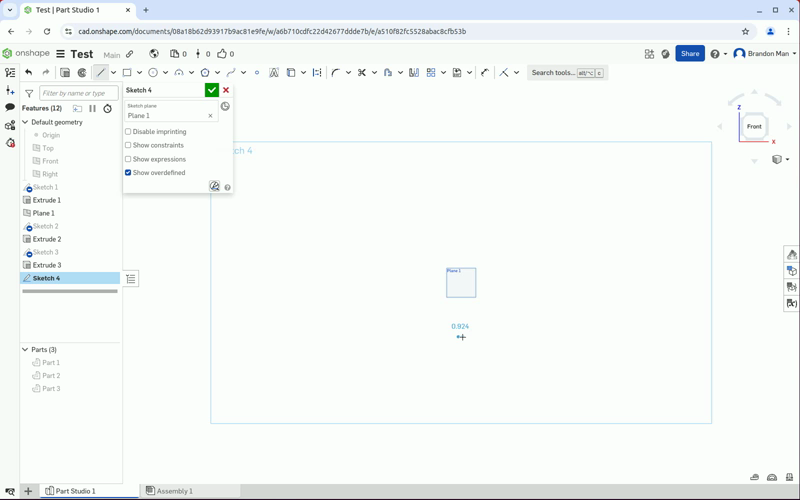
scroll(6)
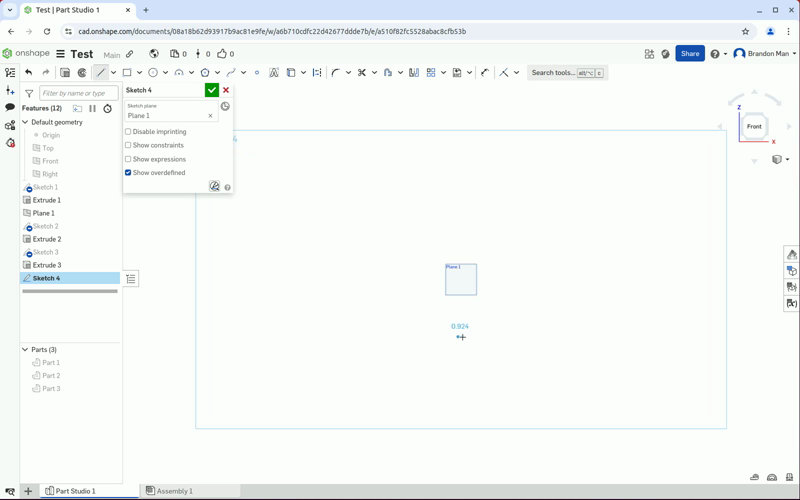
scroll(6)
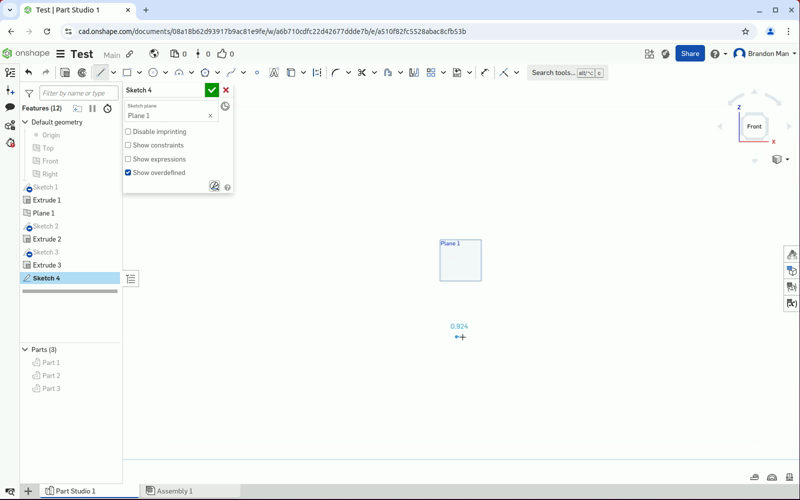
scroll(6)
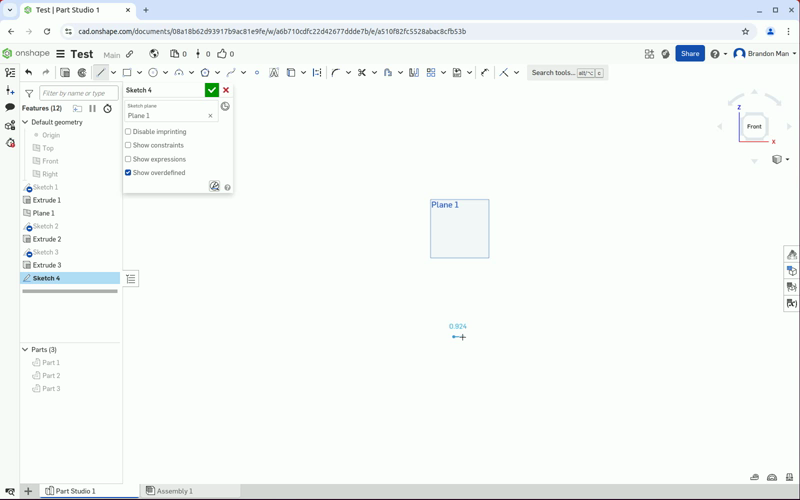
scroll(6)
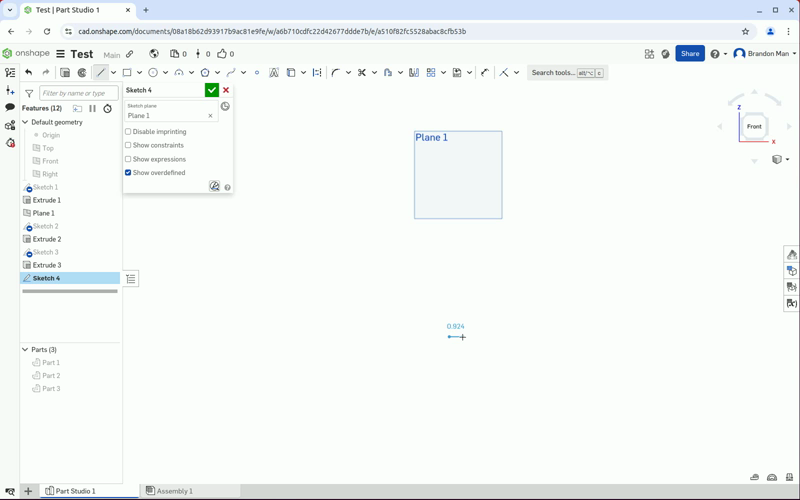
scroll(6)
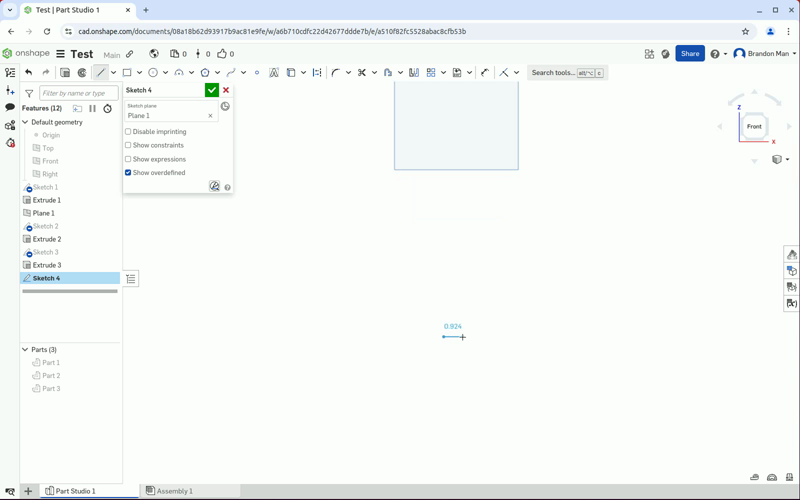
scroll(6)
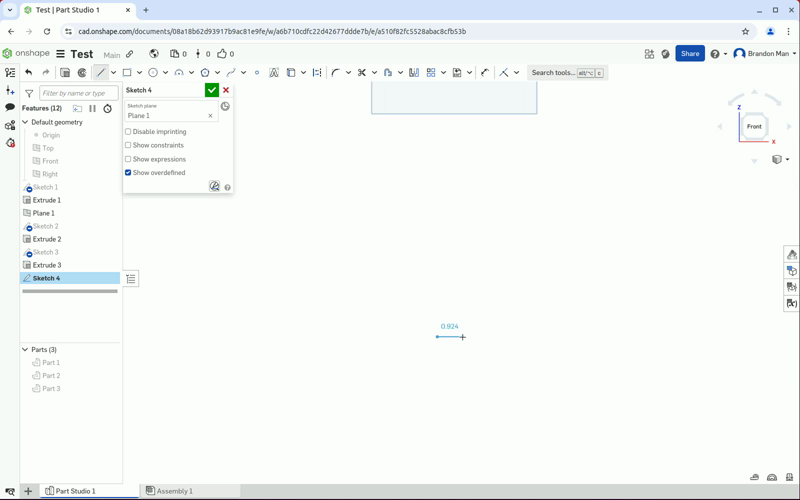
scroll(6)
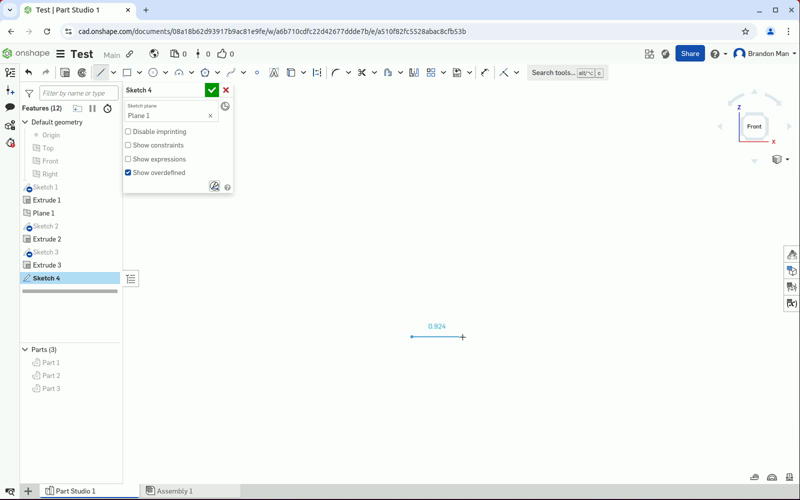
click(462, 336)
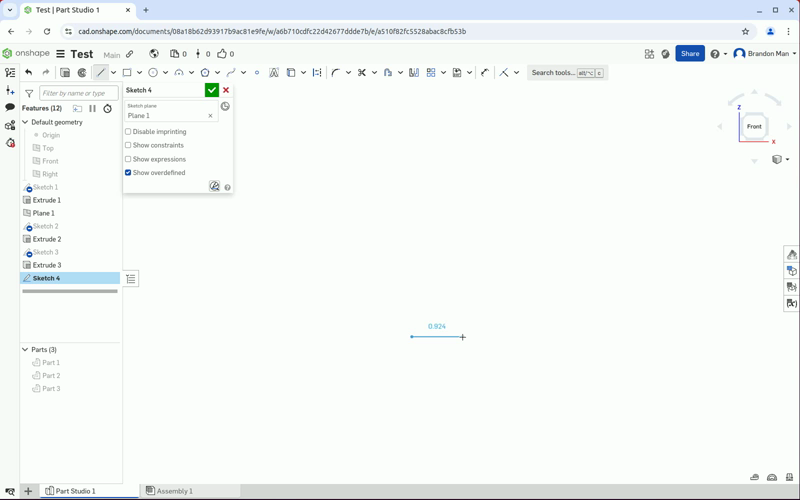
scroll(-6)
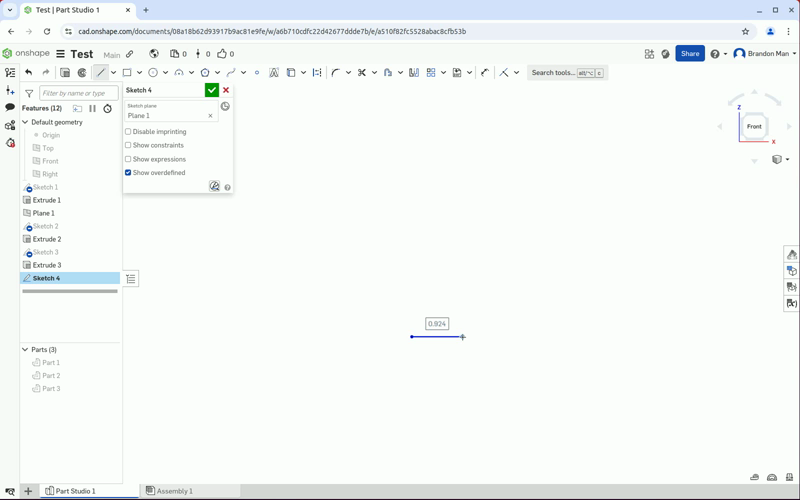
scroll(-6)
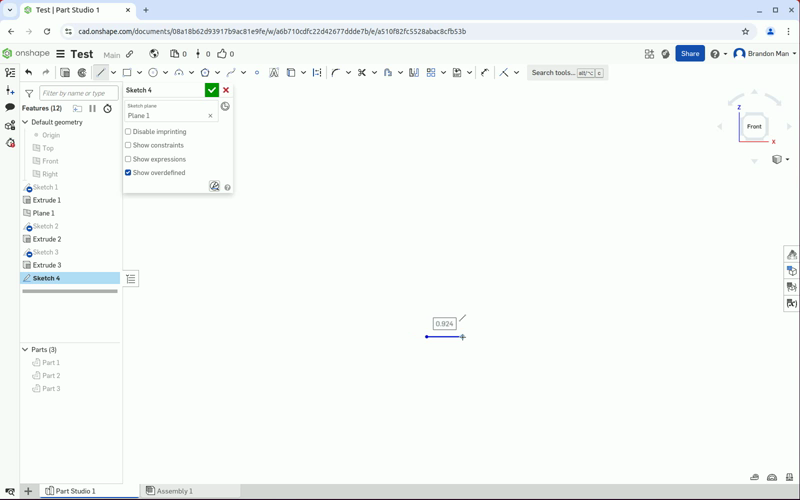
scroll(-6)
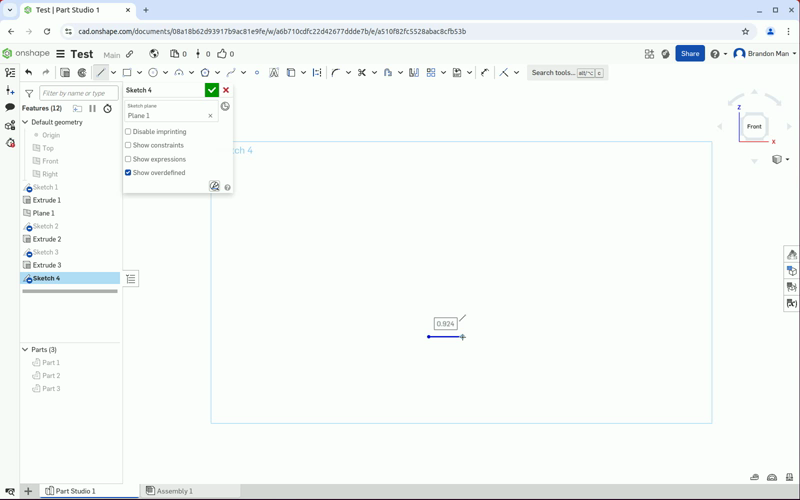
scroll(-6)
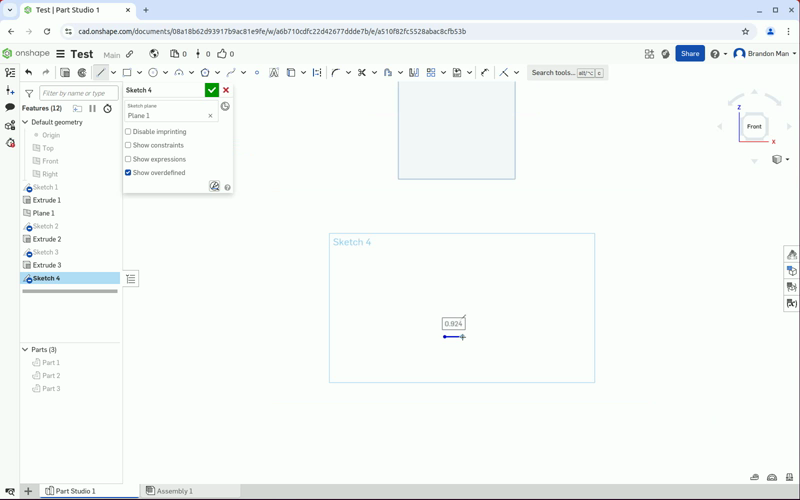
scroll(-6)
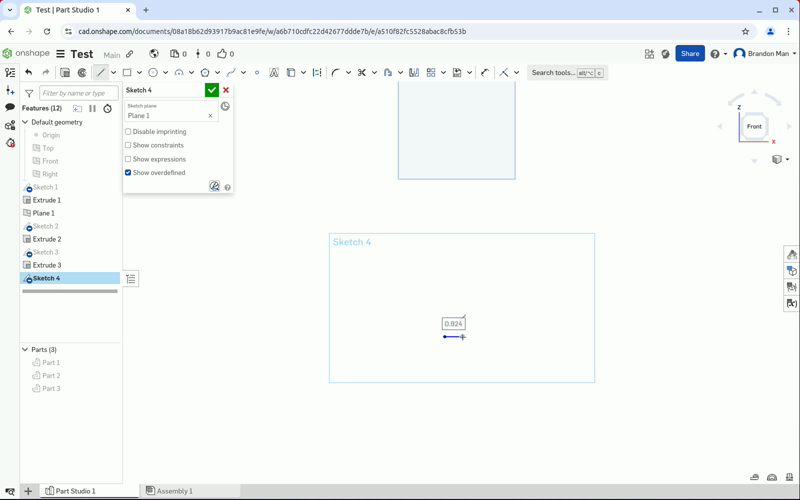
scroll(-6)
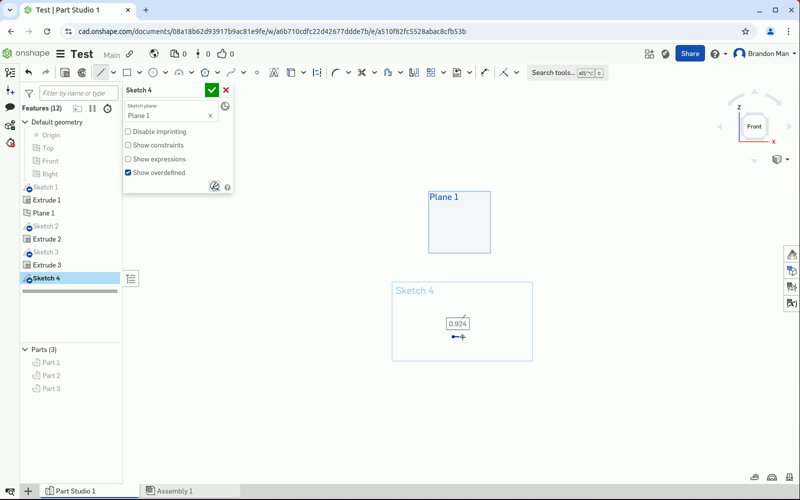
scroll(-6)
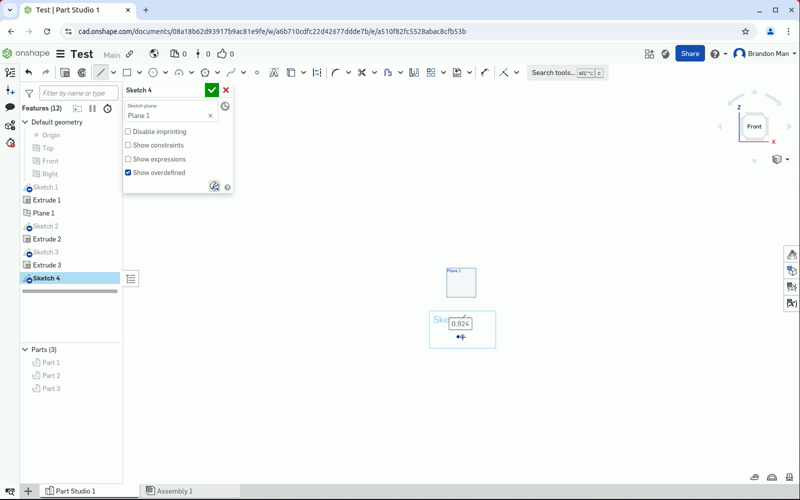
key_up(shift)
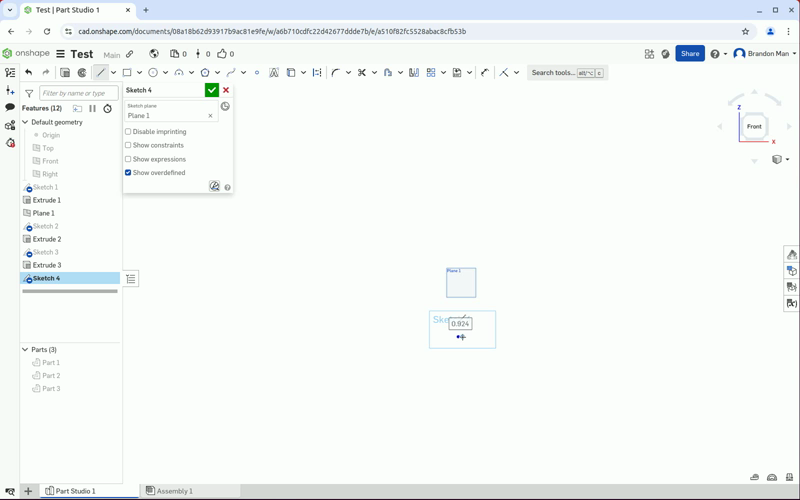
key_down(shift)
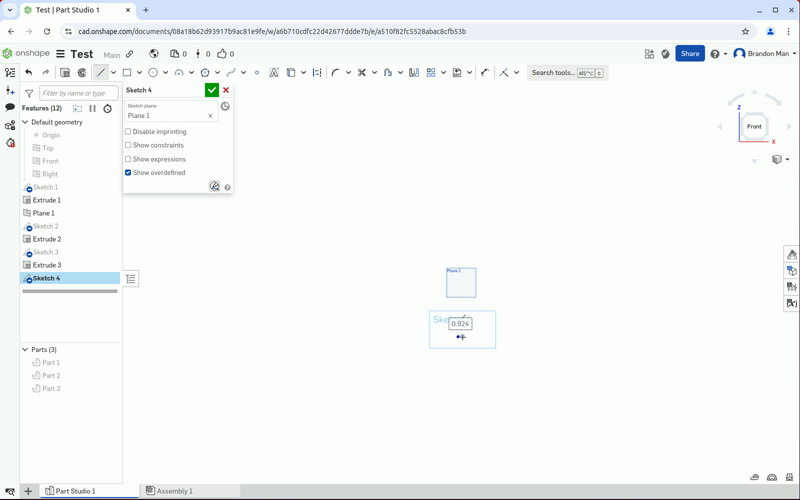
mouse_move(462, 230)
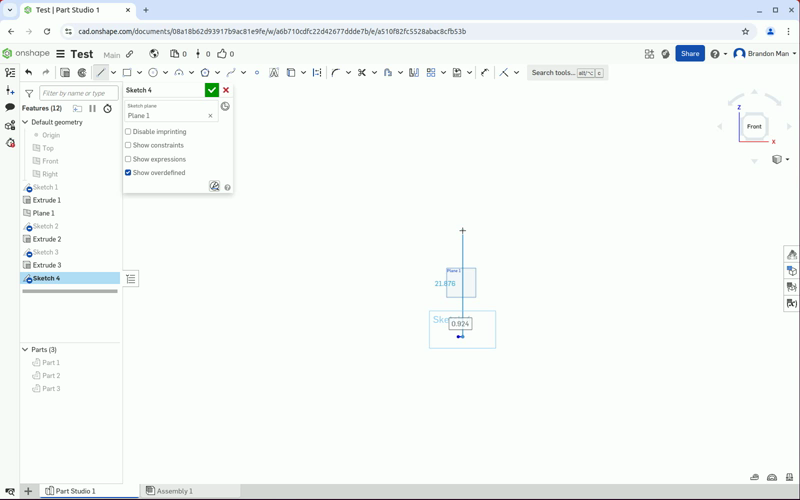
click(462, 230)
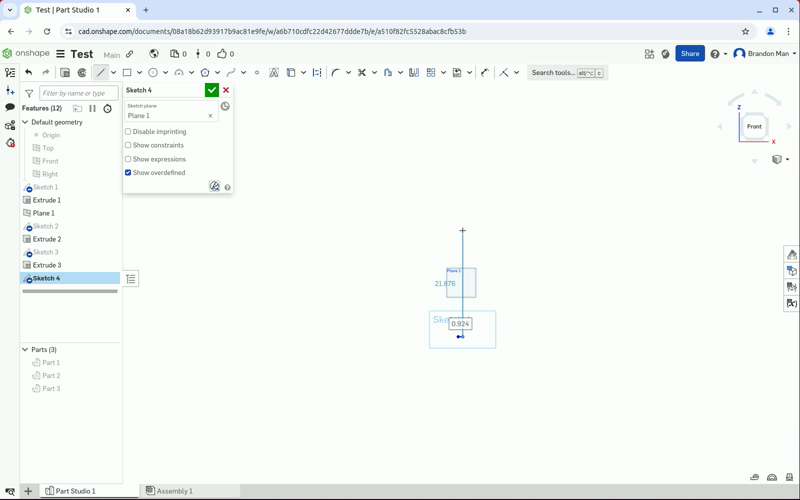
key_up(shift)
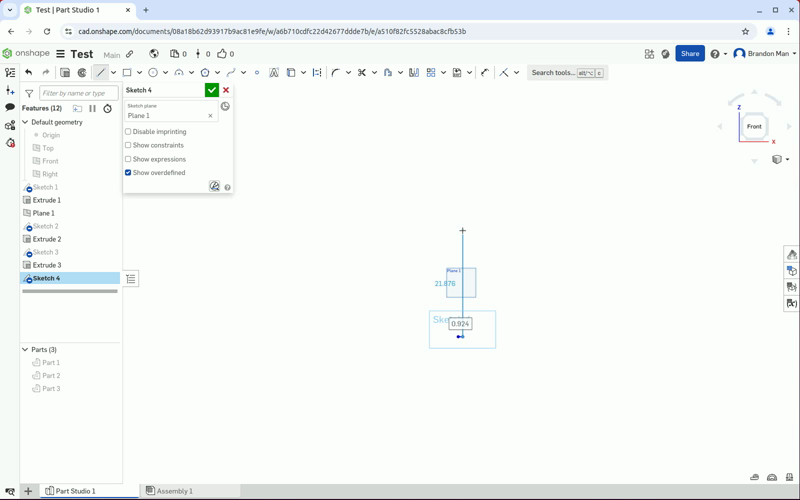
key_down(shift)
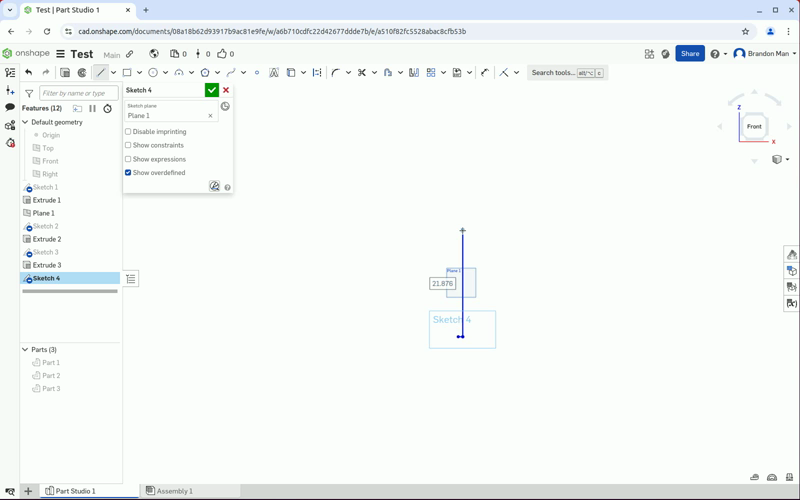
mouse_move(492, 230)
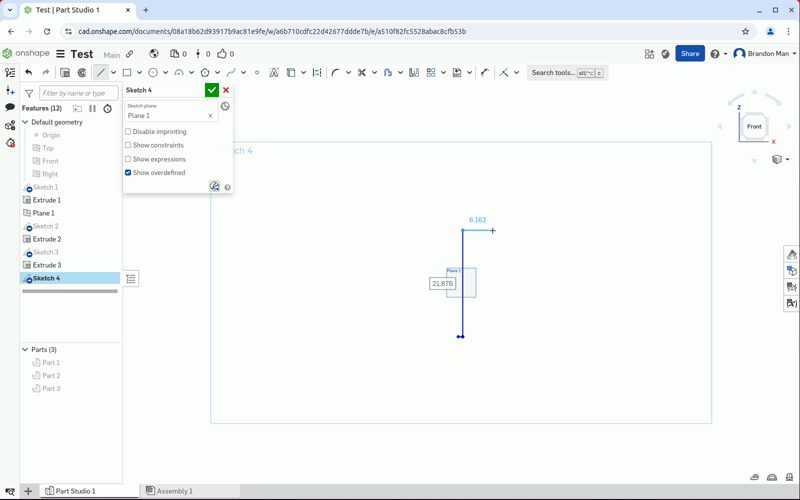
mouse_move(458, 230)
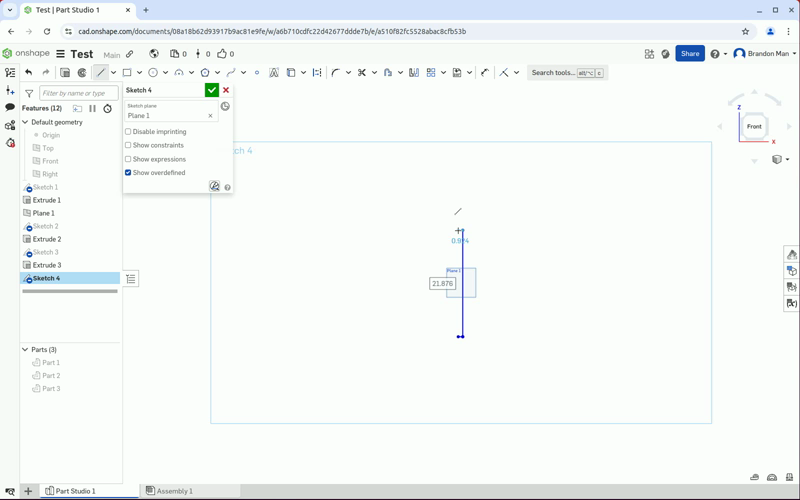
scroll(6)
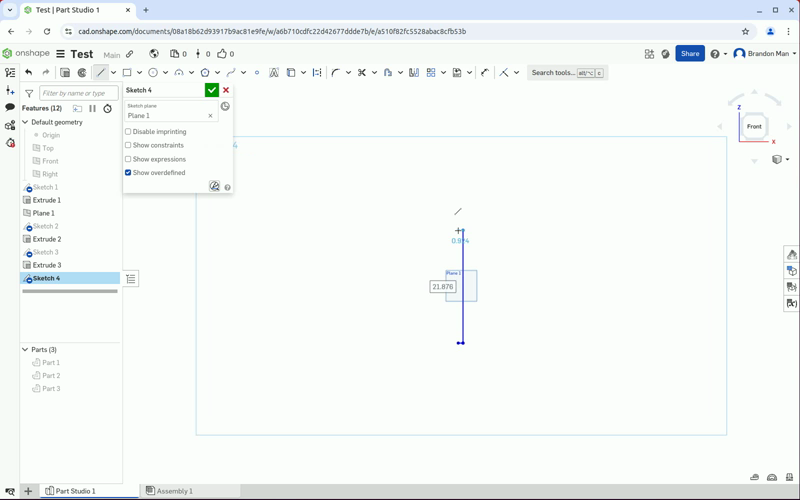
scroll(6)
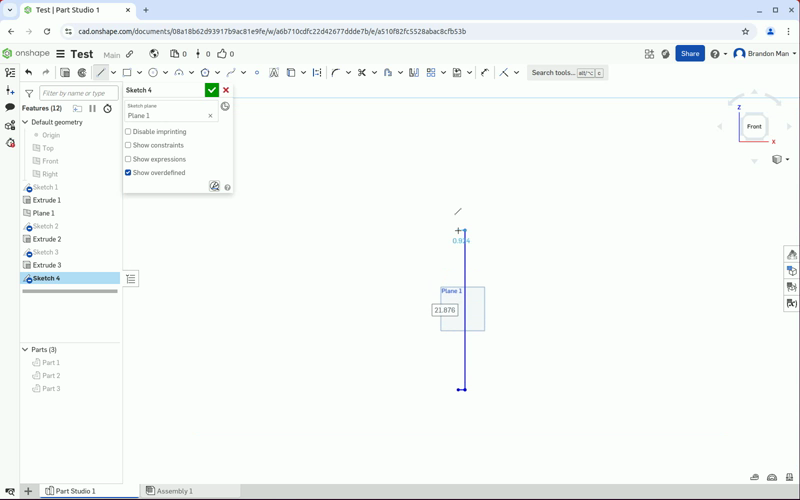
scroll(6)
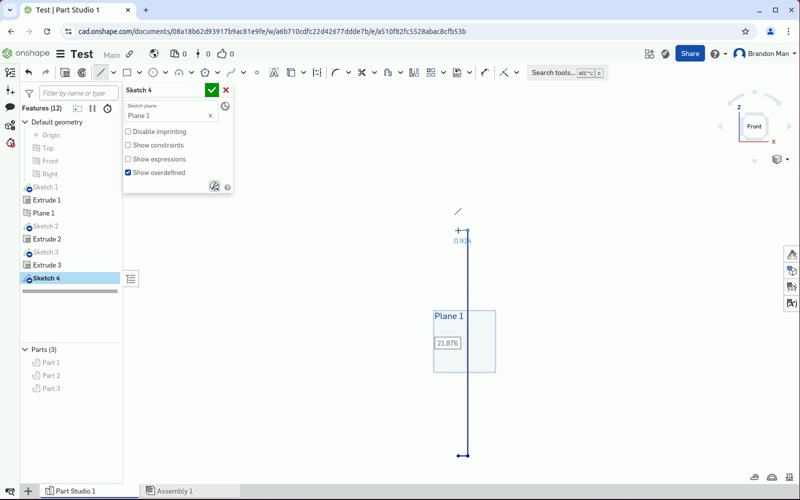
scroll(6)
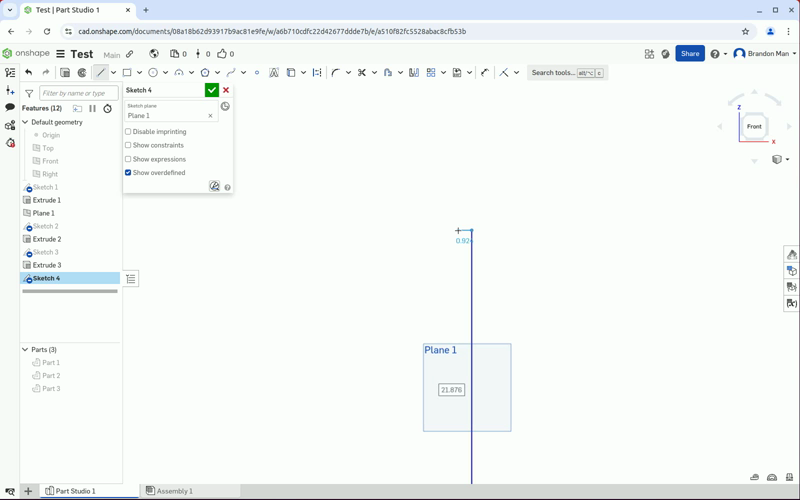
scroll(6)
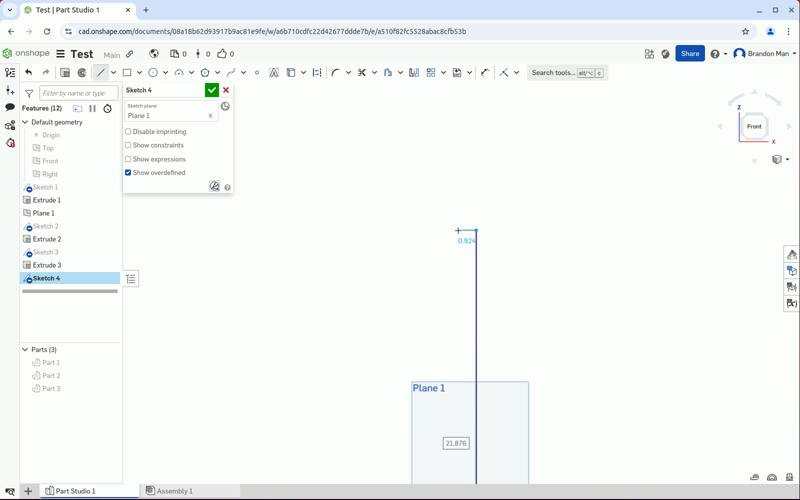
scroll(6)
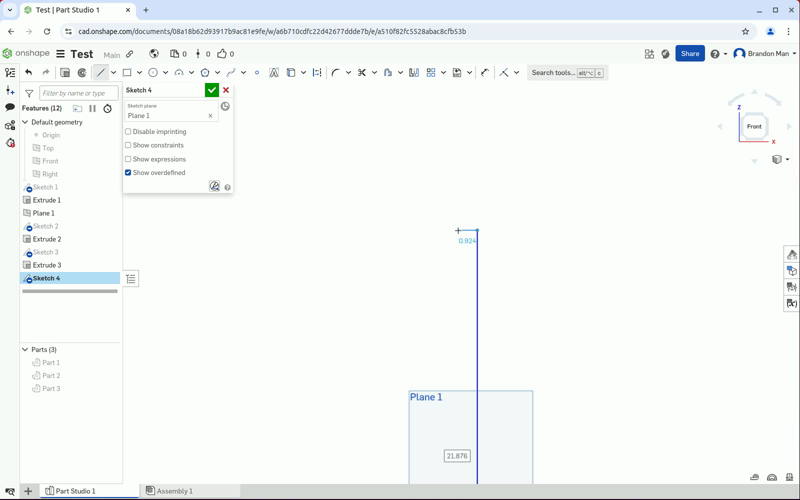
scroll(6)
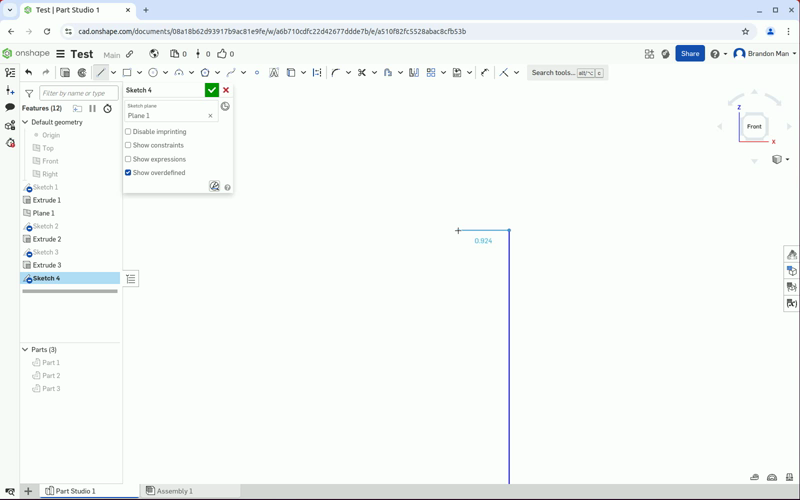
click(458, 230)
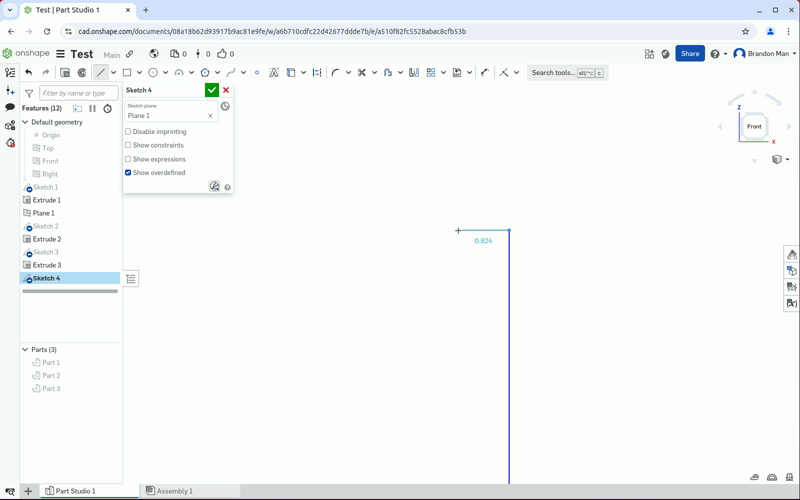
scroll(-6)
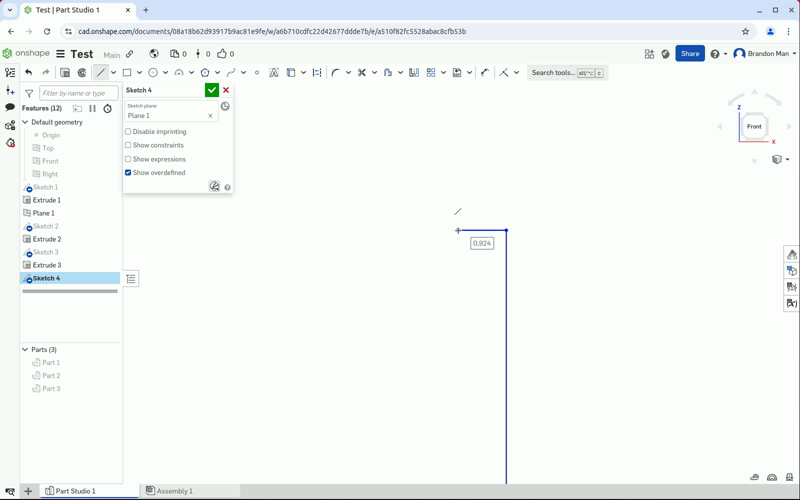
scroll(-6)
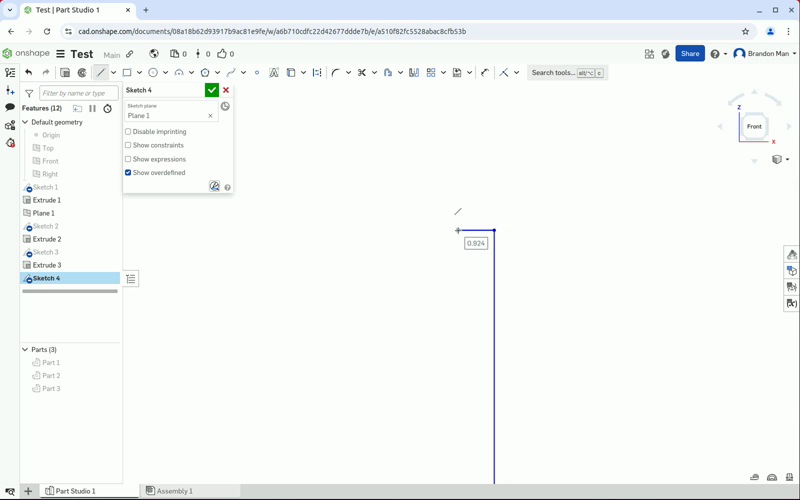
scroll(-6)
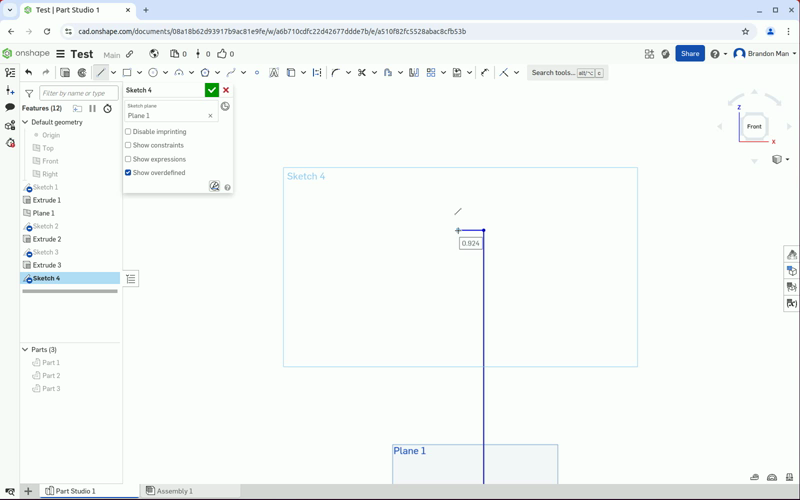
scroll(-6)
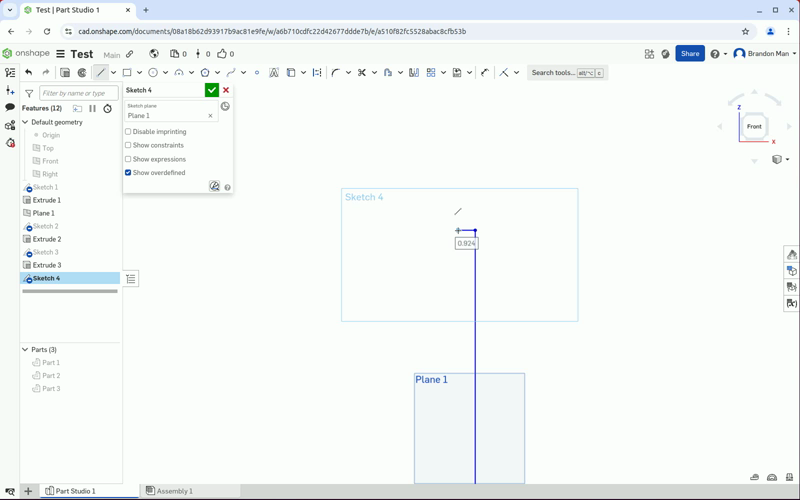
scroll(-6)
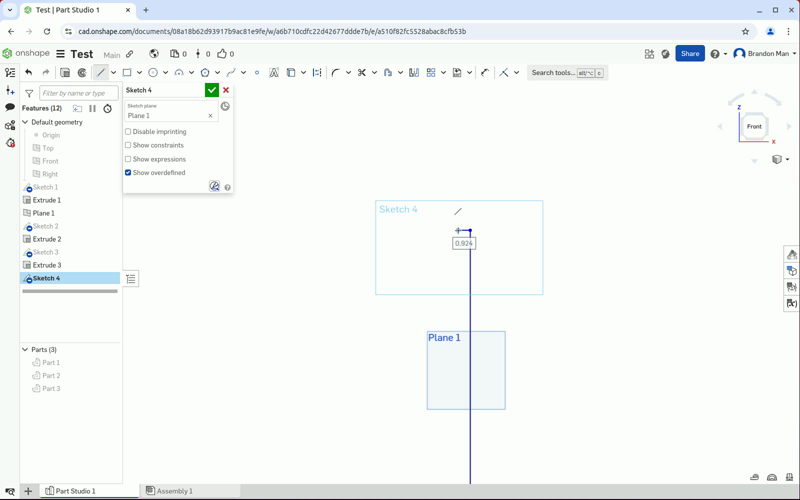
scroll(-6)
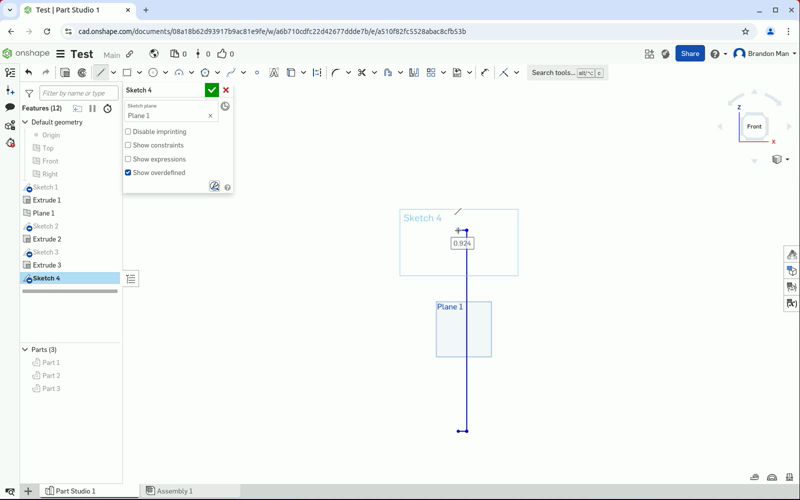
scroll(-6)
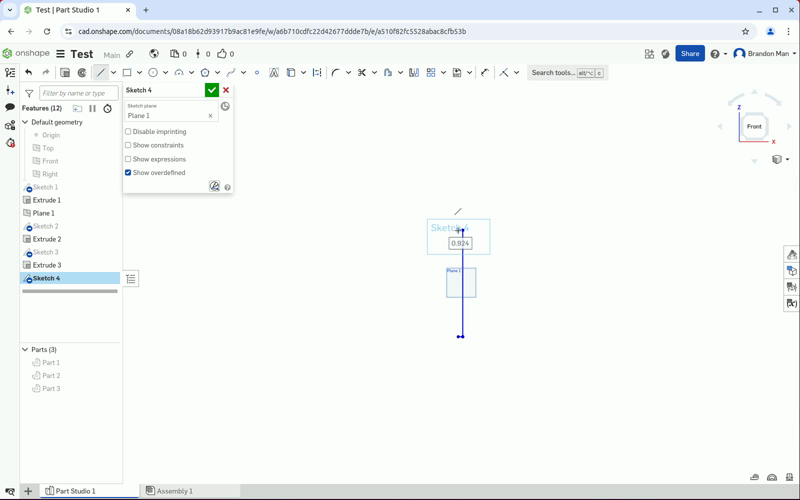
key_up(shift)
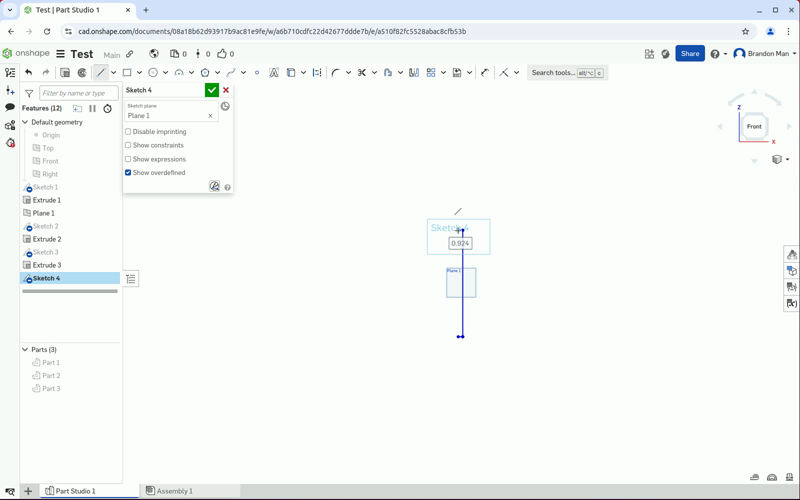
key_down(shift)
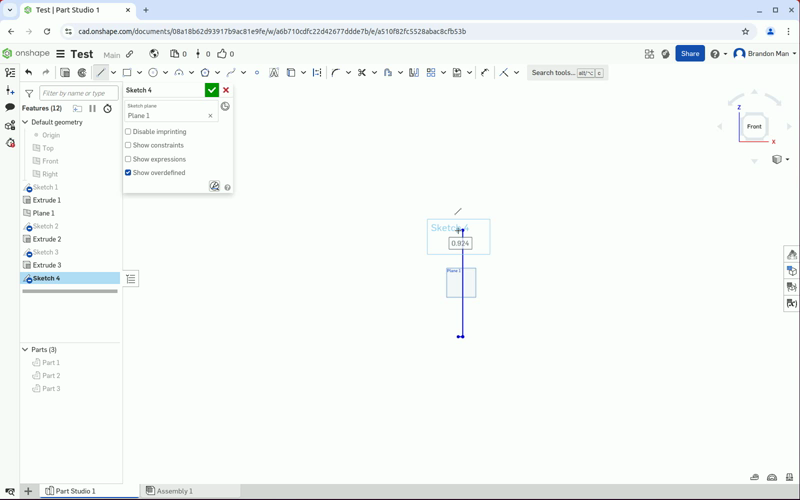
mouse_move(458, 336)
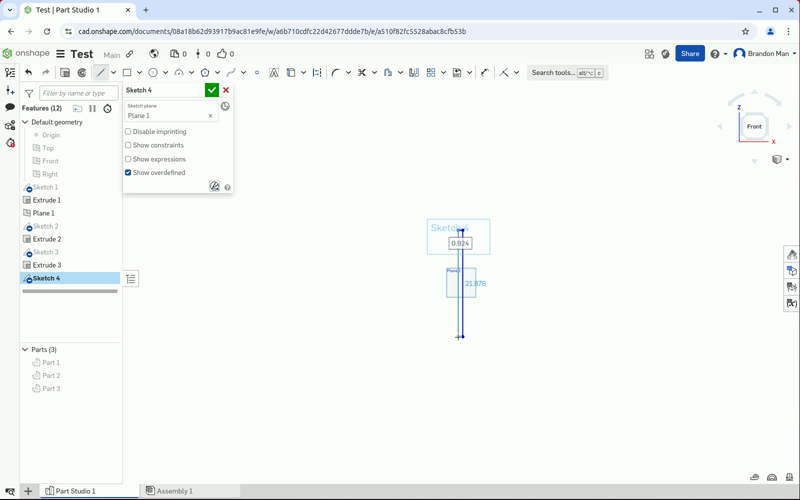
scroll(6)
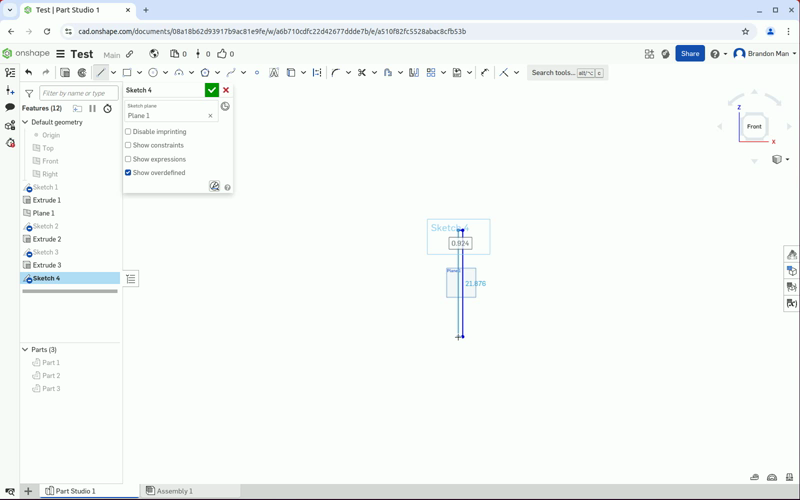
scroll(6)
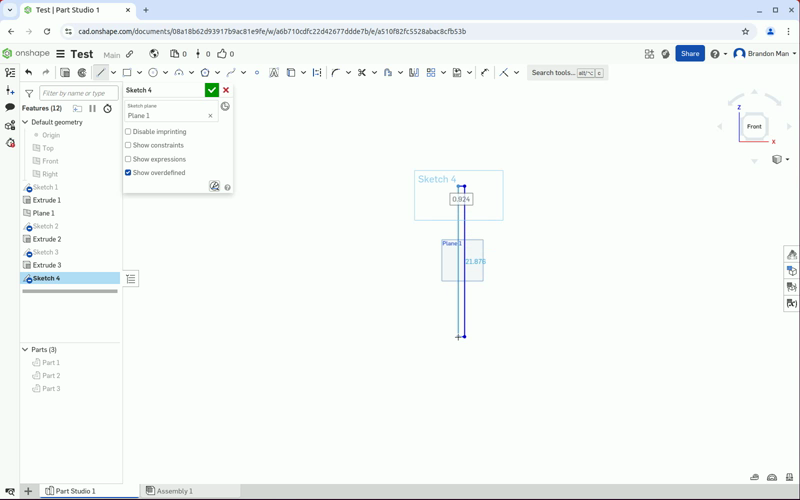
scroll(6)
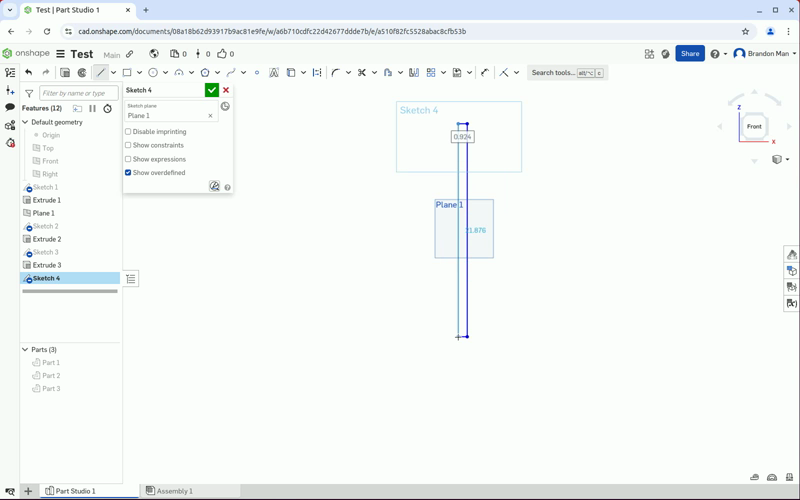
scroll(6)
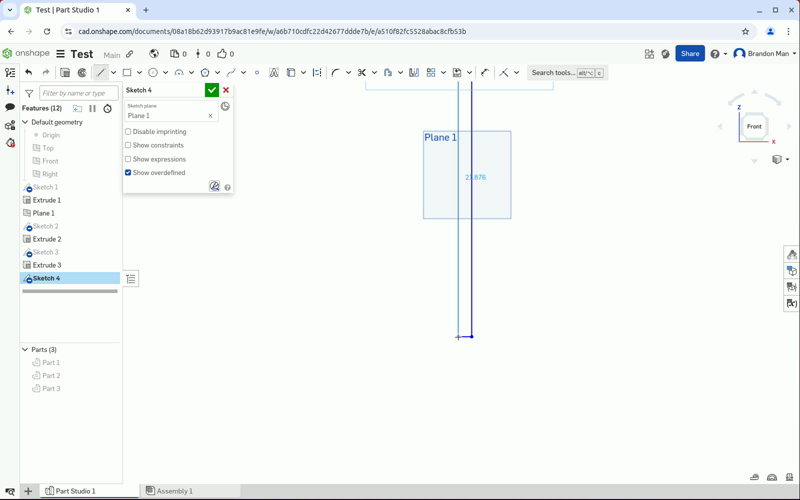
scroll(6)
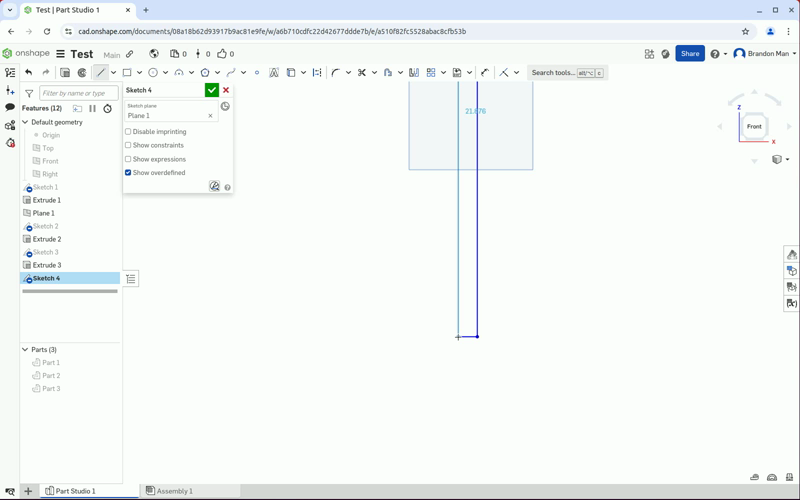
scroll(6)
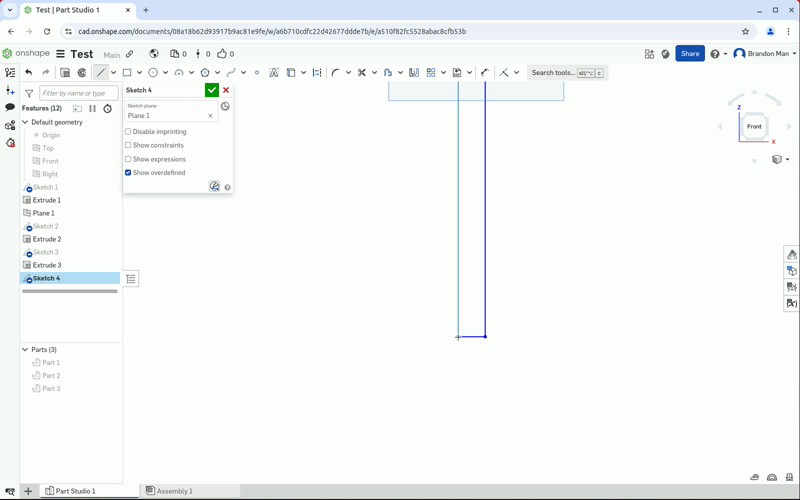
scroll(6)
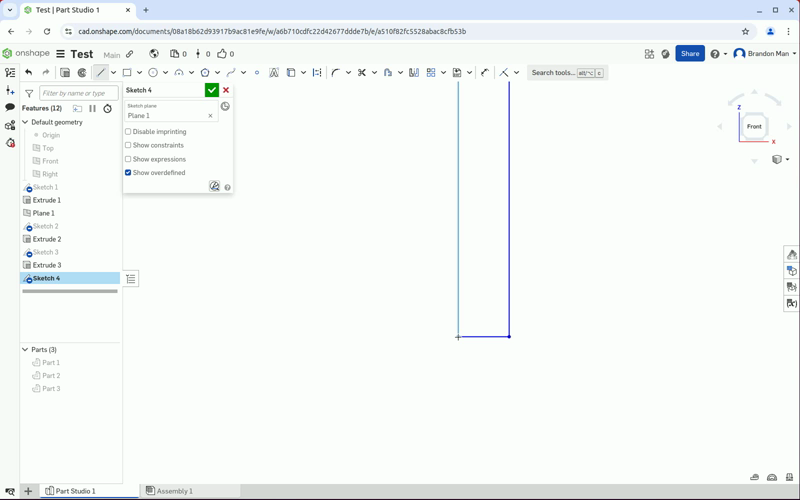
key_up(shift)
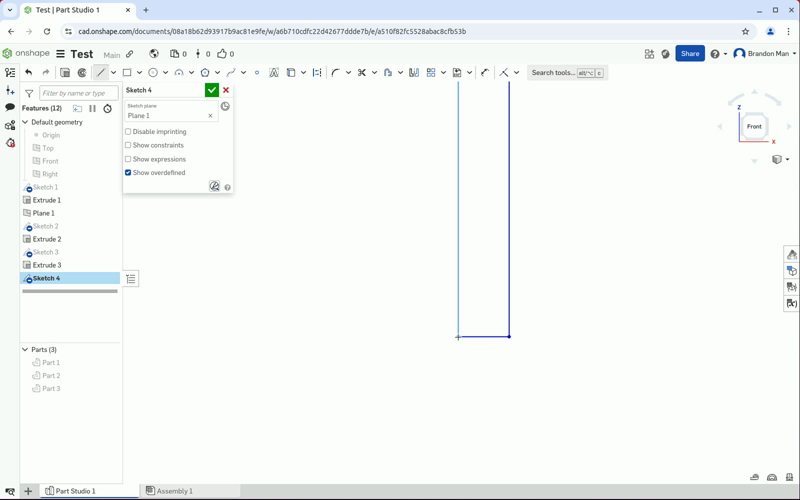
click(458, 336)
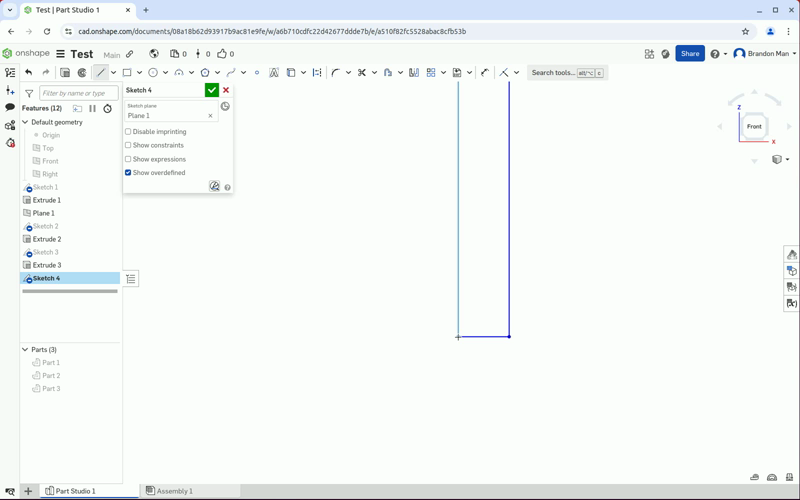
scroll(-6)
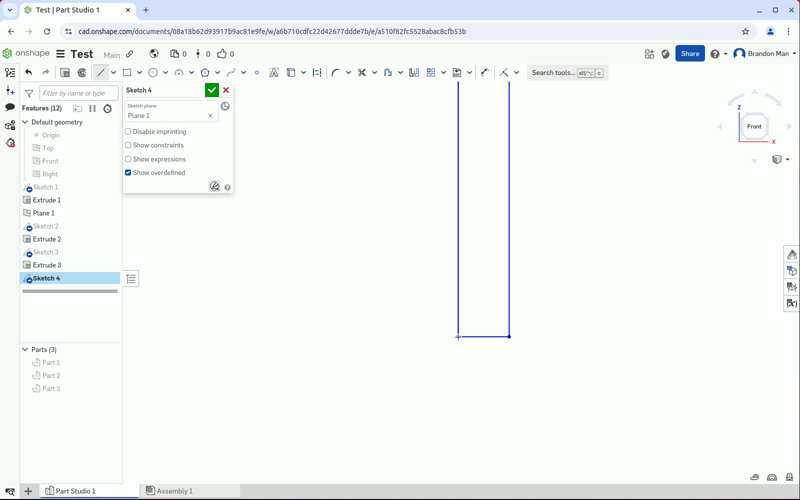
scroll(-6)
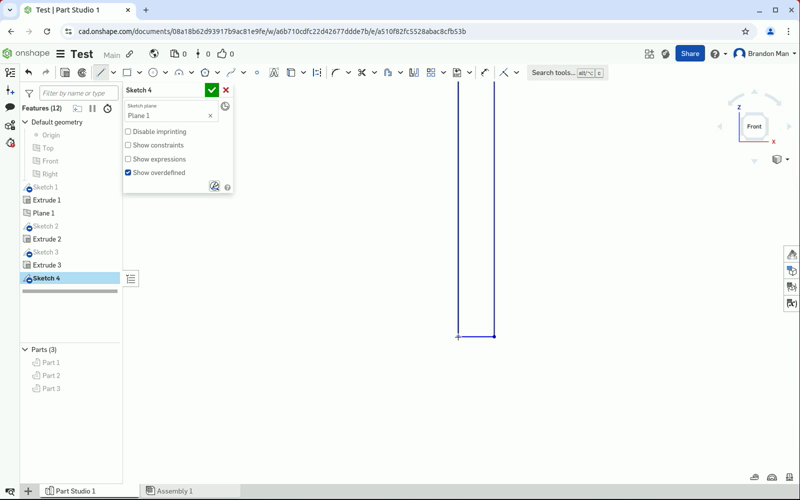
scroll(-6)
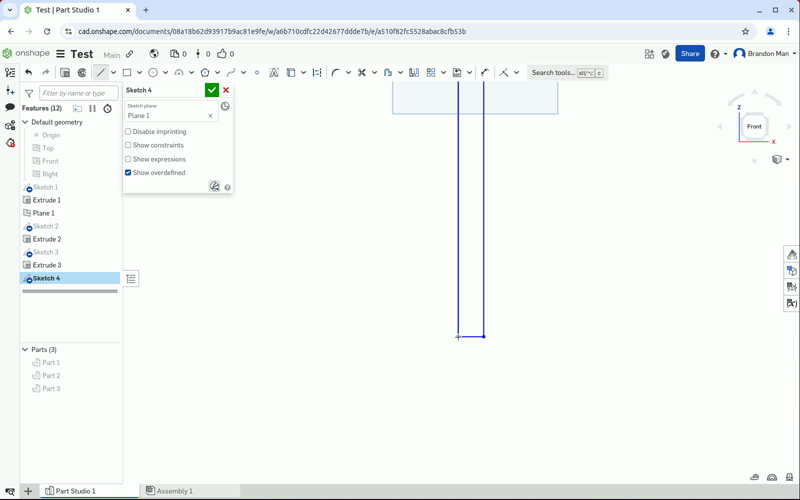
scroll(-6)
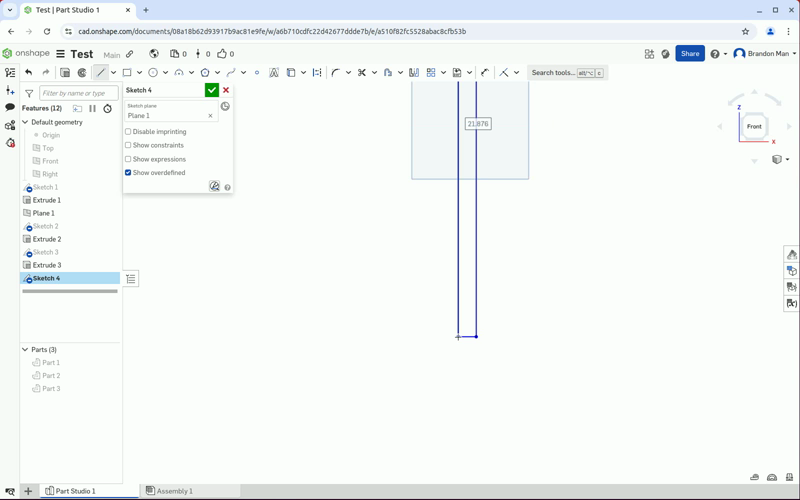
scroll(-6)
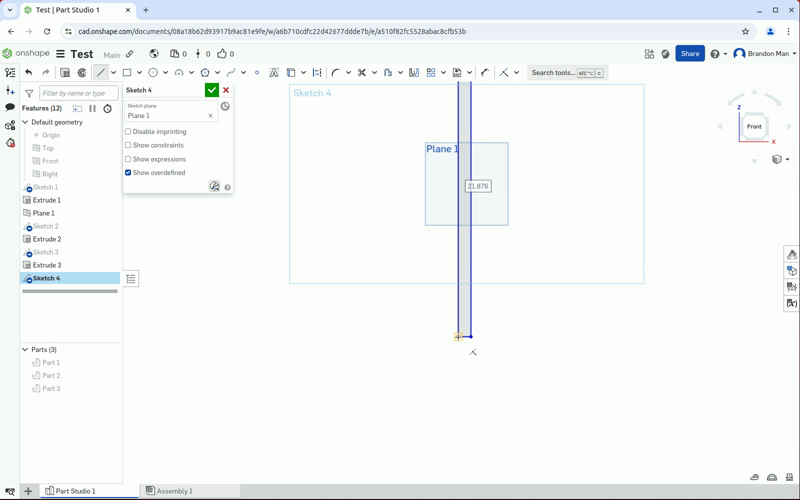
scroll(-6)
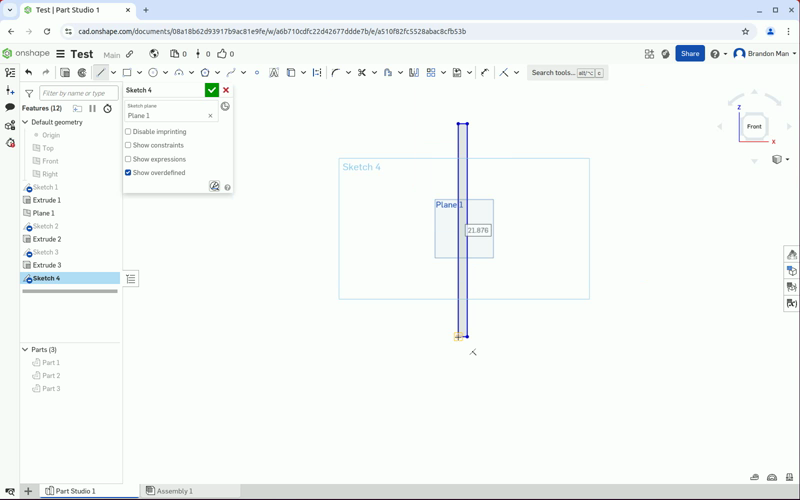
scroll(-6)
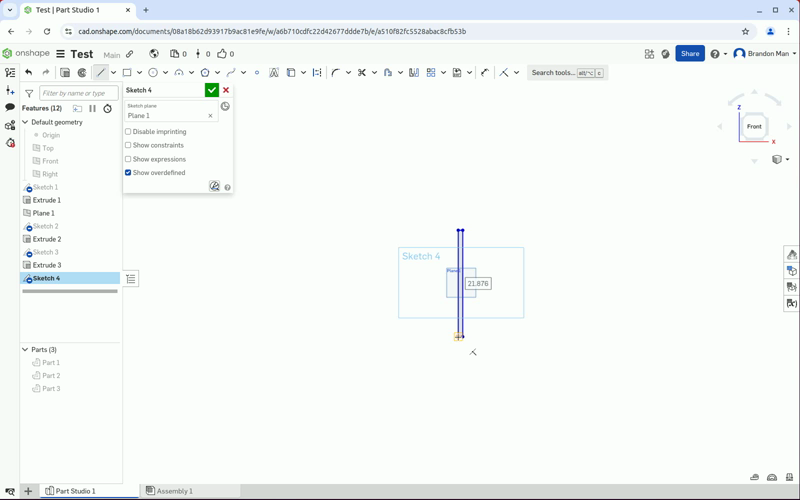
key(esc)
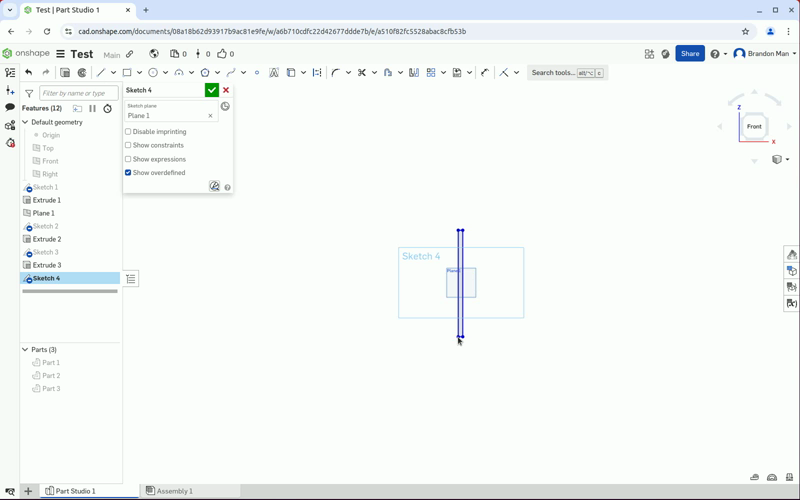
mouse_move(459, 311)
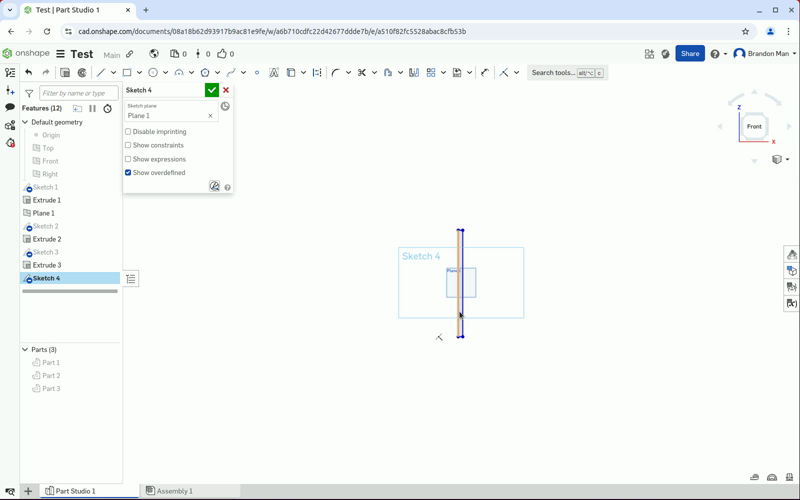
scroll(6)
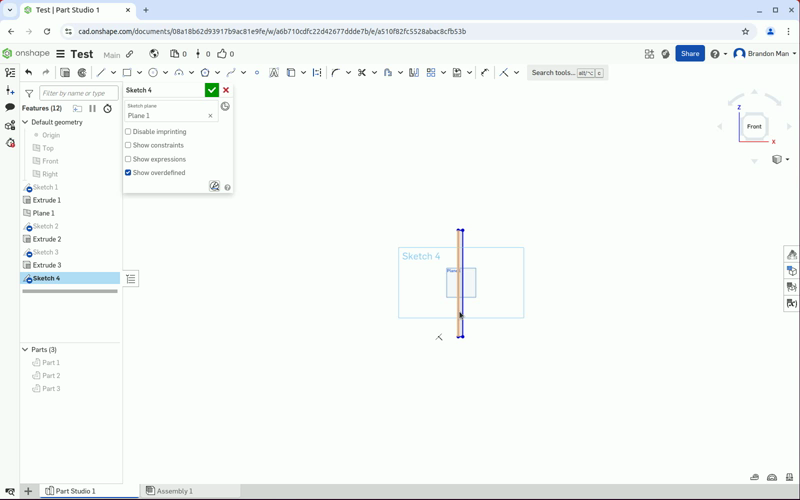
scroll(6)
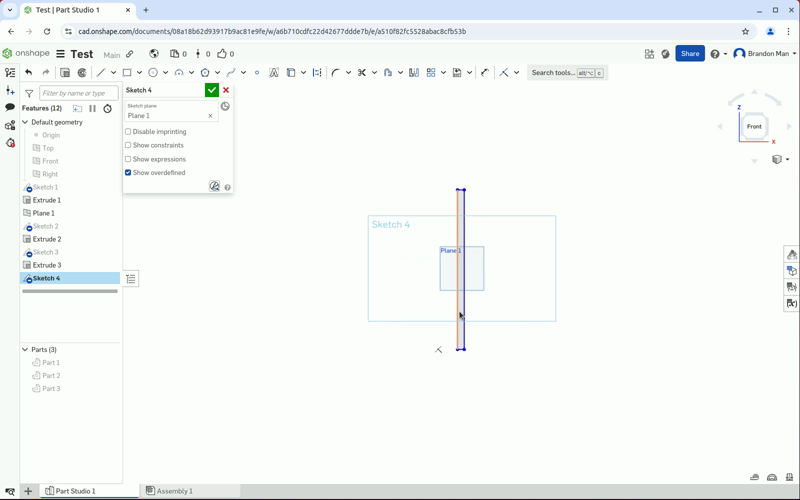
scroll(6)
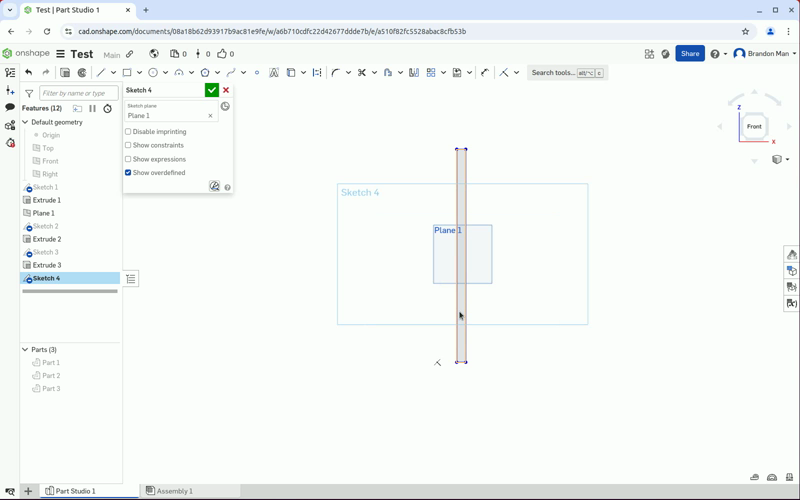
scroll(6)
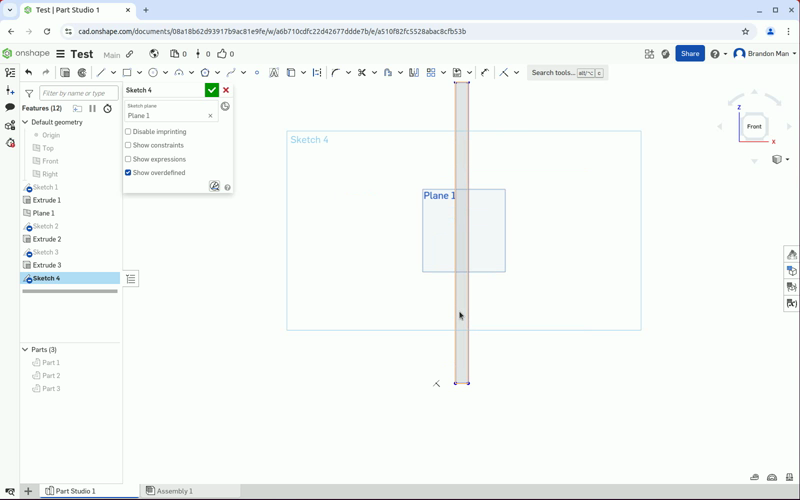
scroll(6)
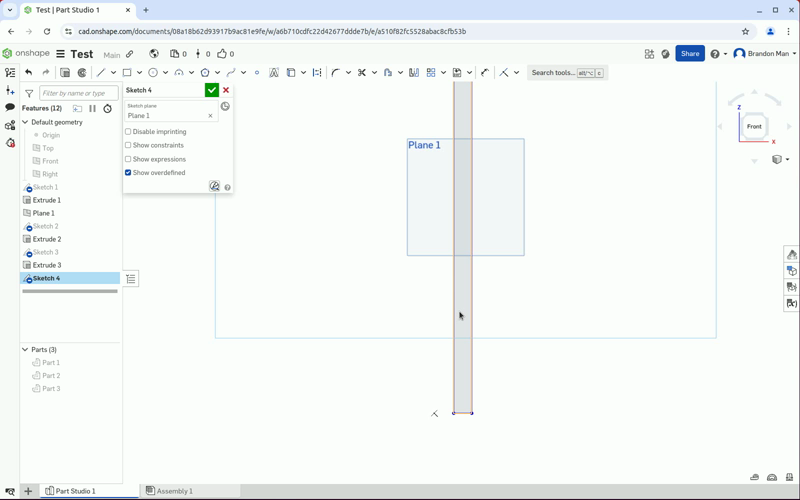
scroll(6)
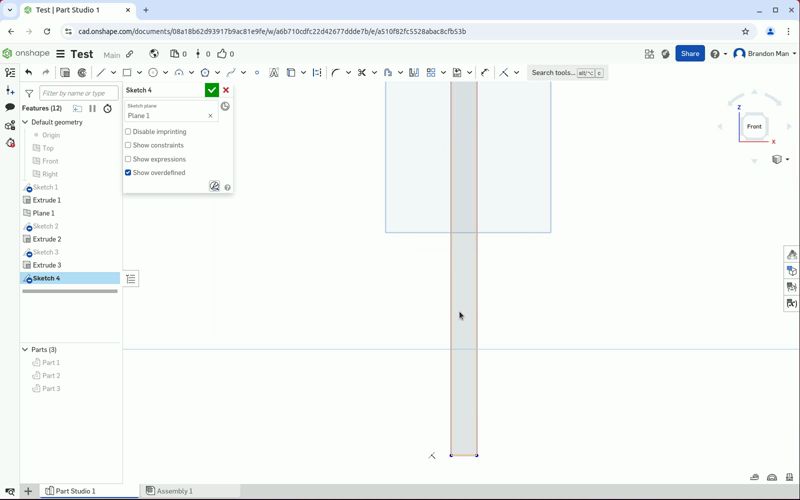
scroll(6)
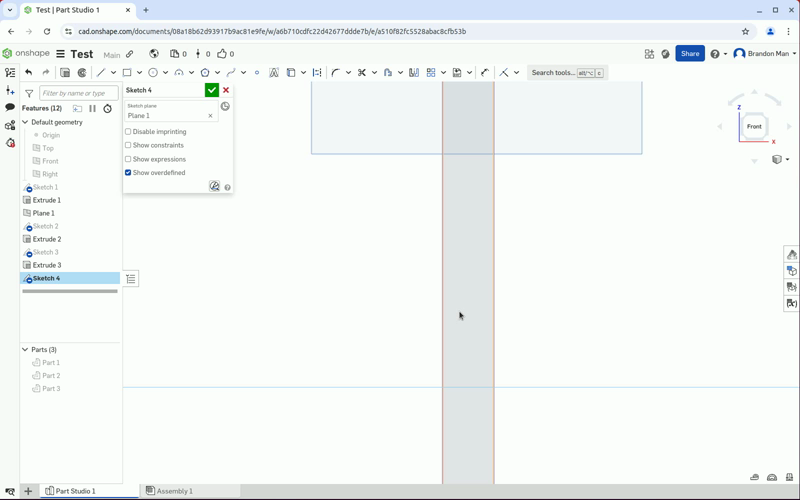
click(459, 311)
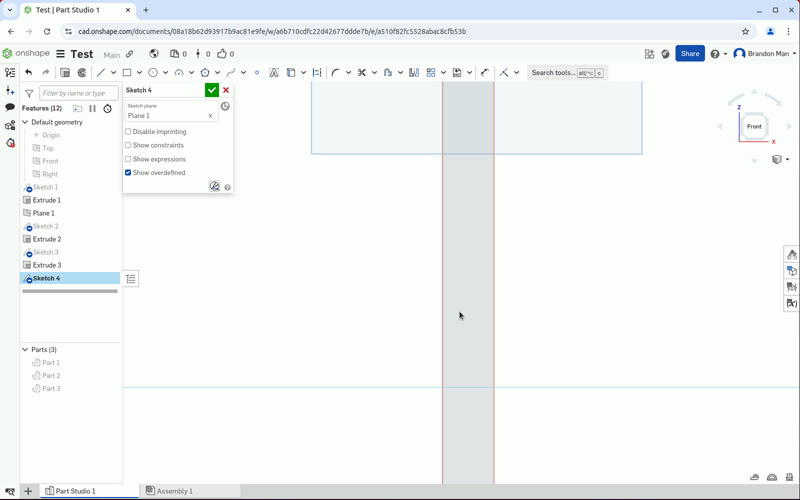
scroll(-6)
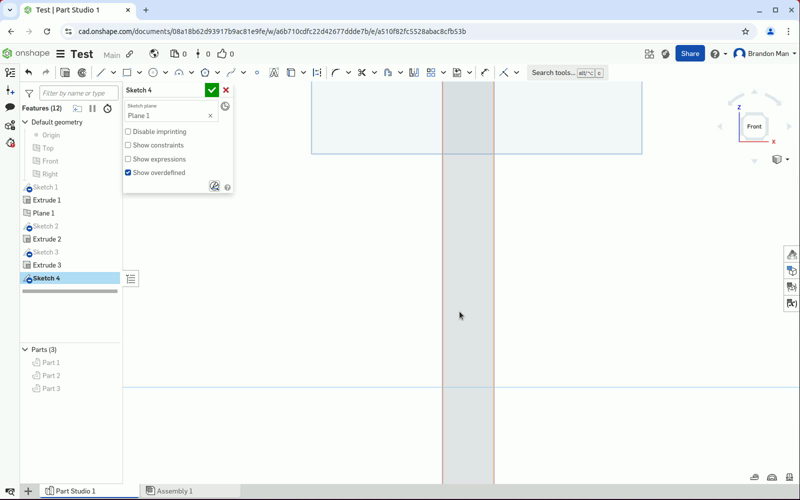
scroll(-6)
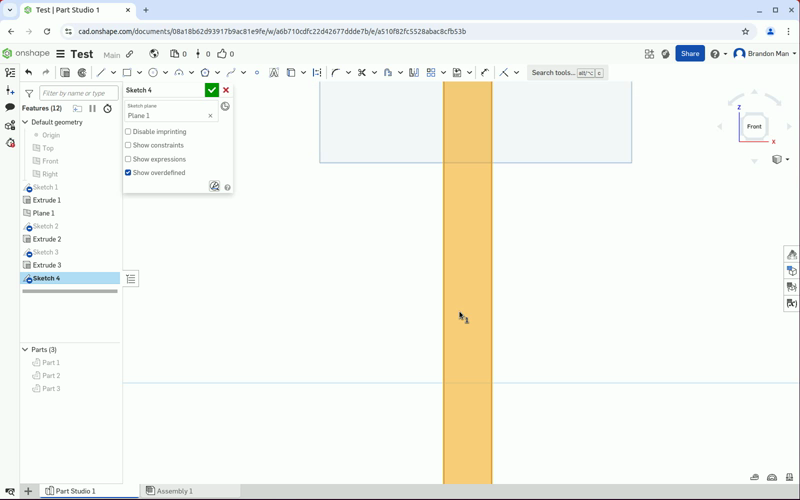
scroll(-6)
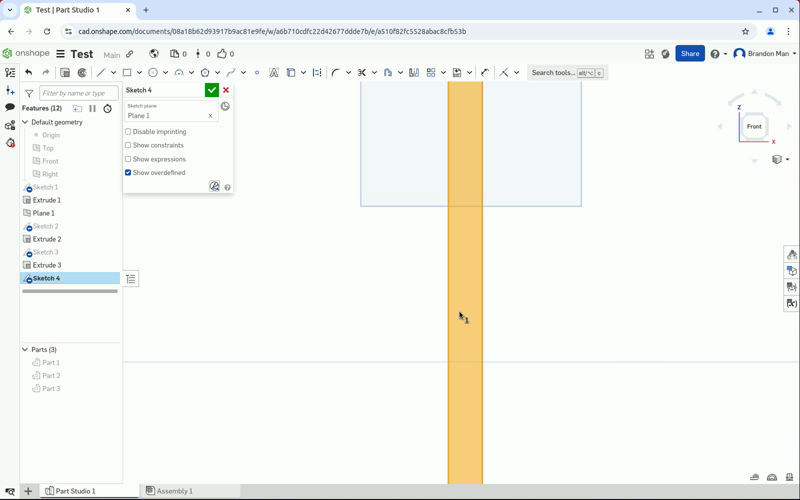
scroll(-6)
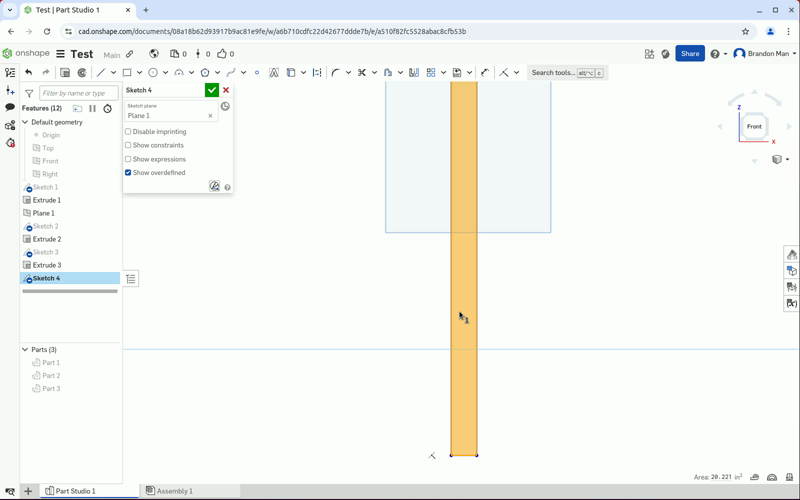
scroll(-6)
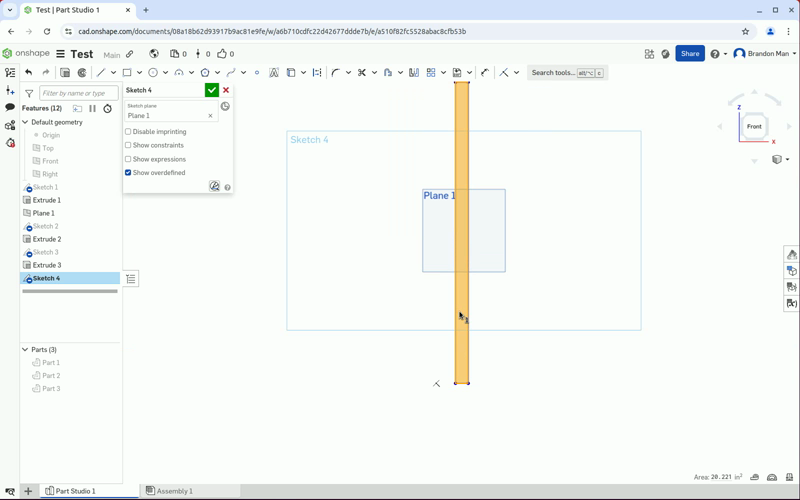
scroll(-6)
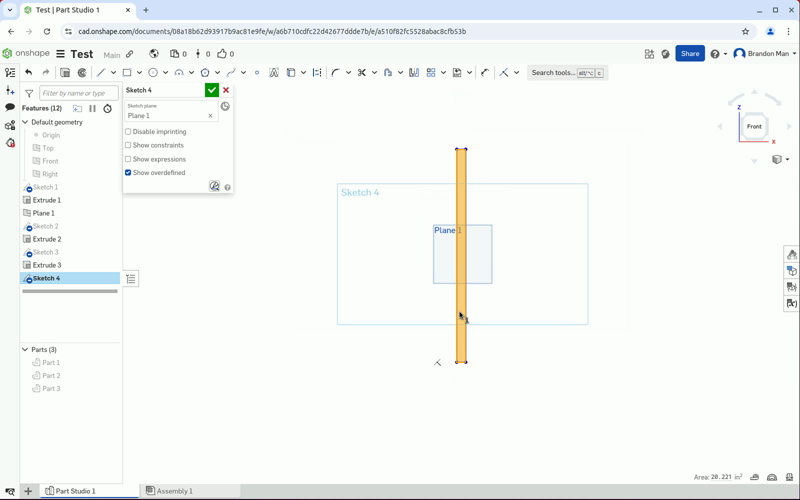
scroll(-6)
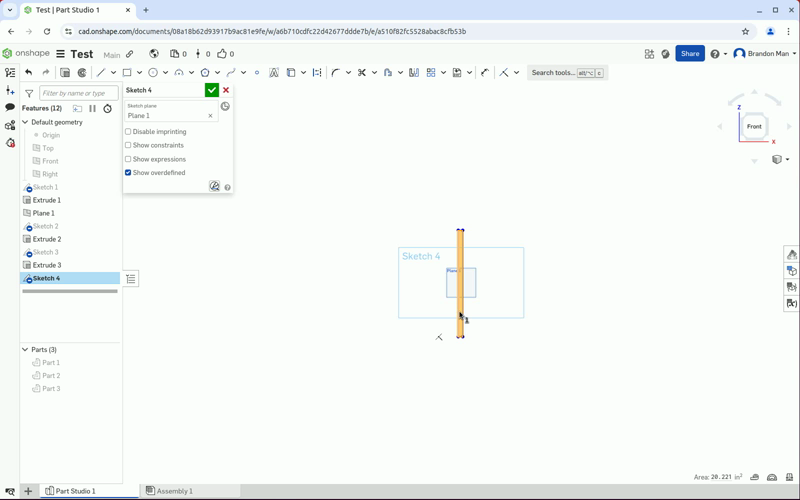
mouse_move(73, 352)
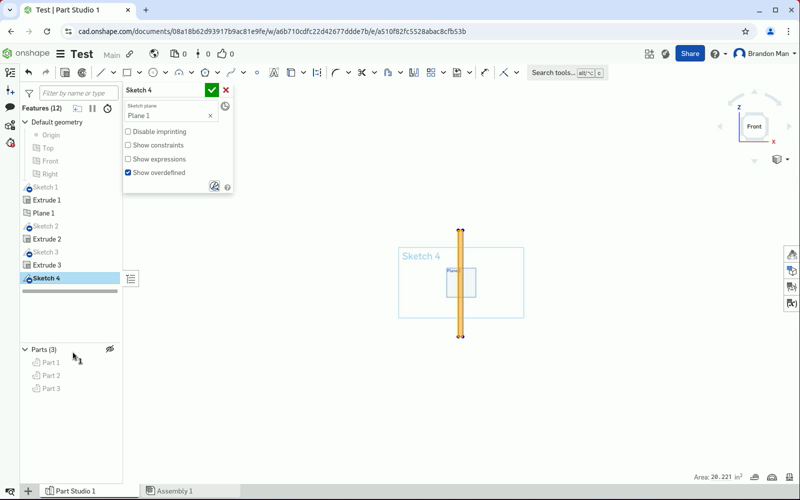
key(shift+y)
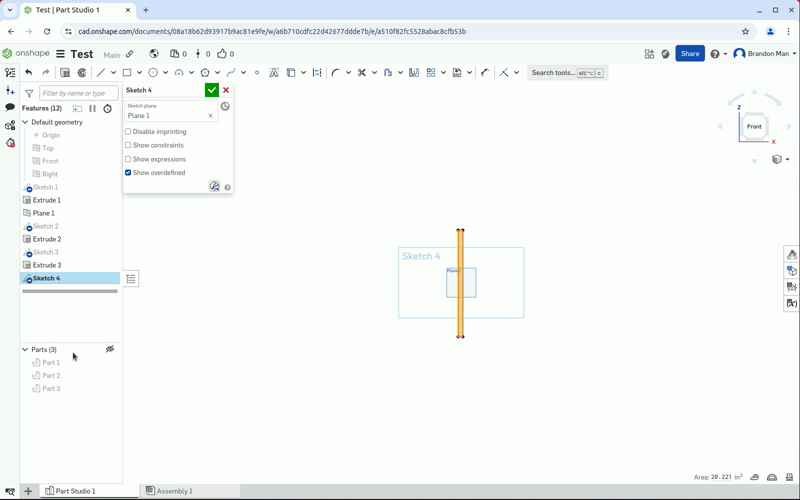
key(shift+e)
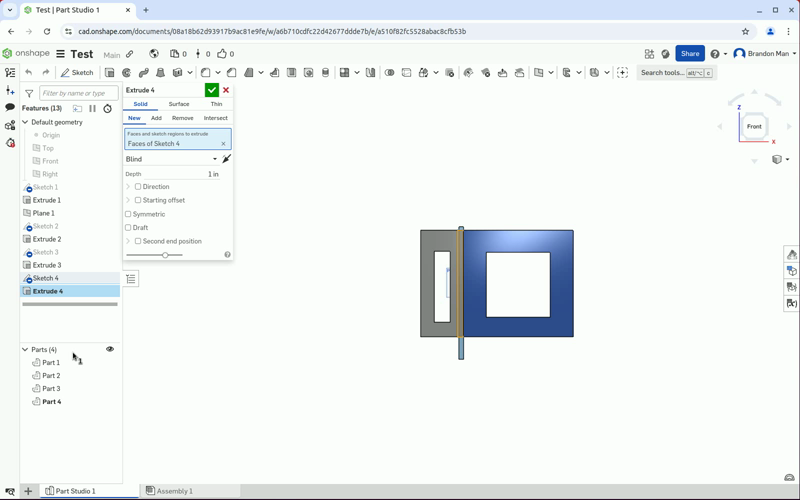
mouse_move(143, 106)
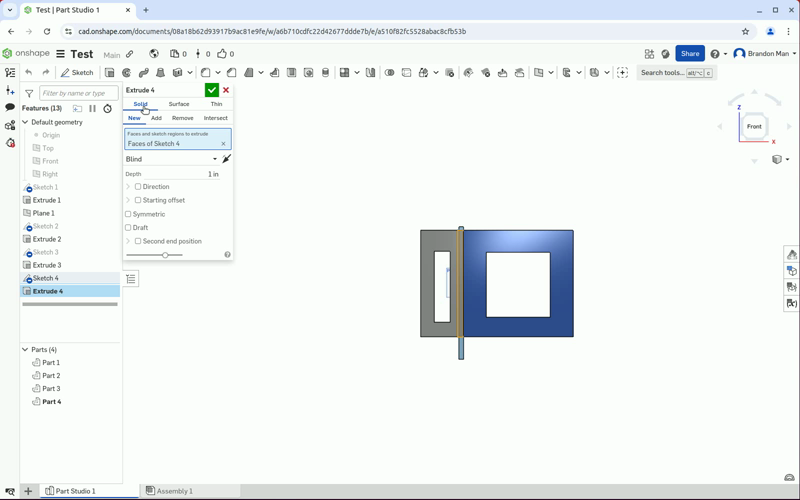
click(143, 106)
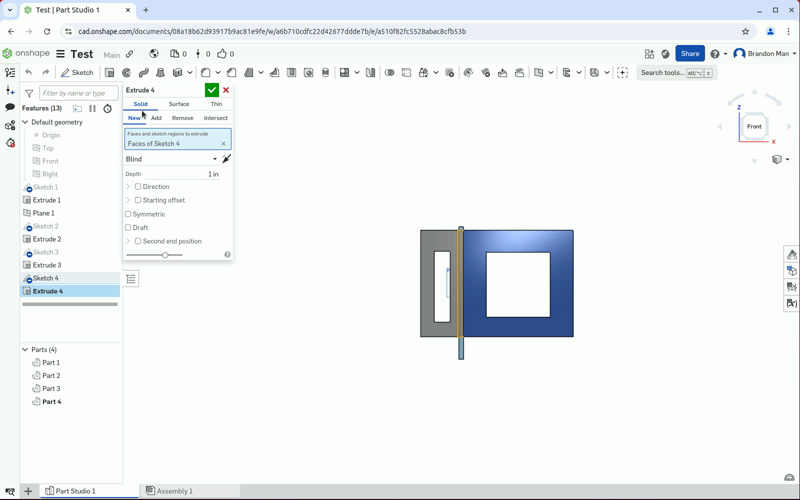
mouse_move(137, 120)
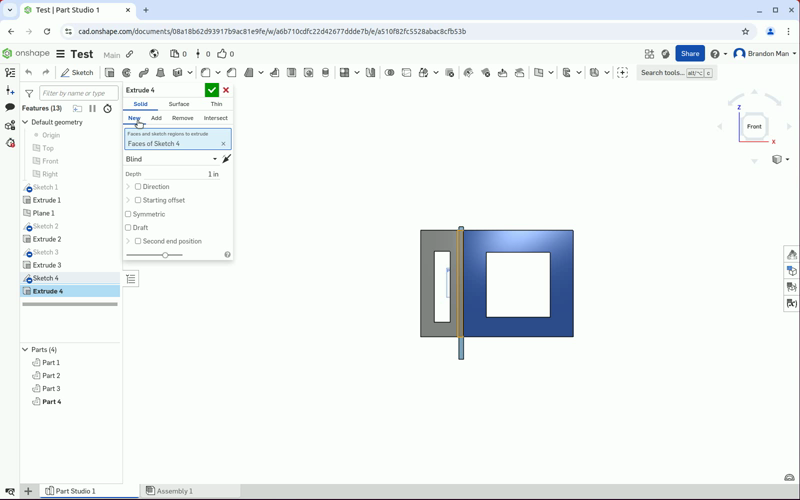
click(137, 120)
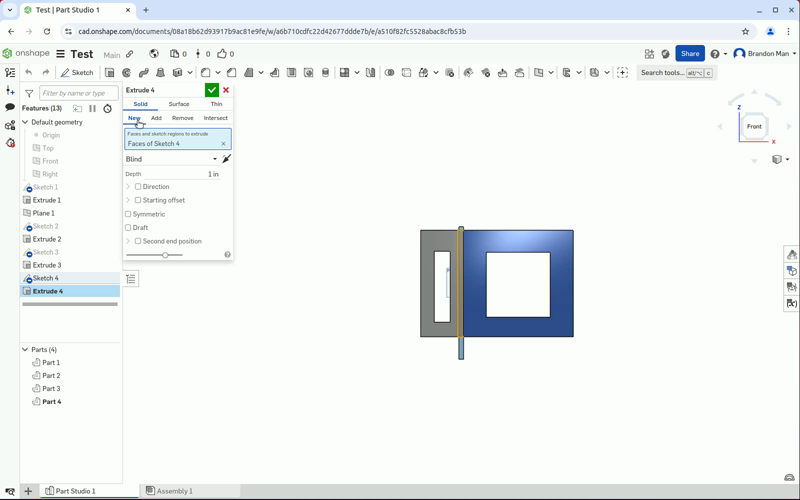
key(tab, 4)
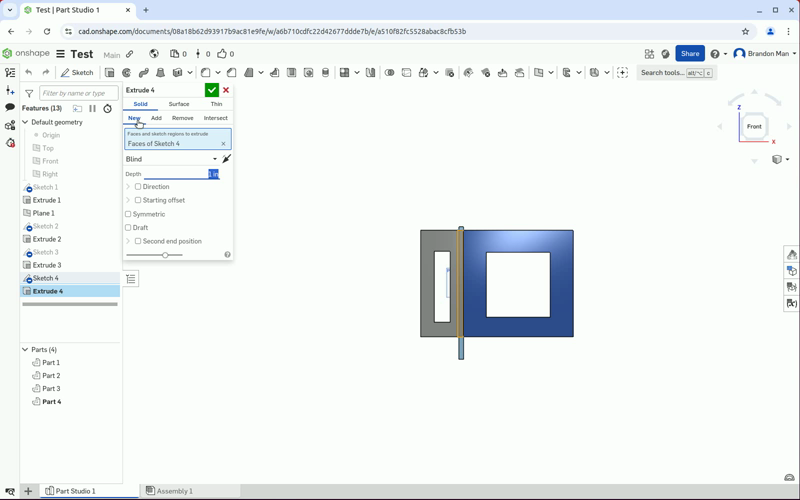
text(0.963)
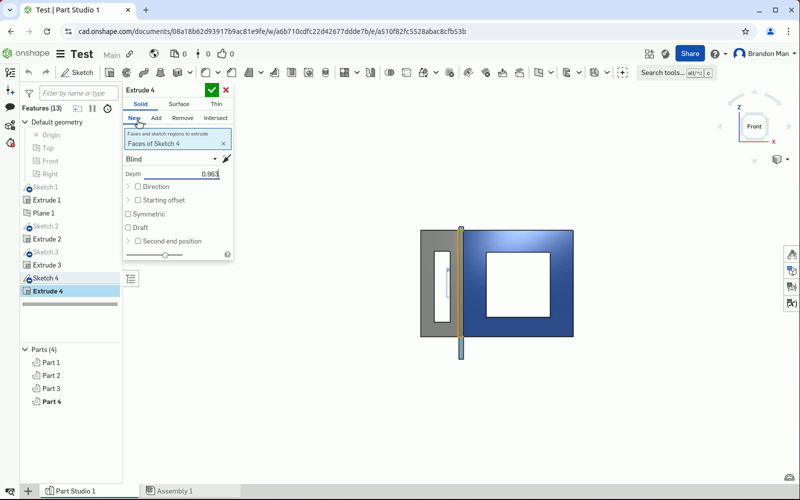
key(enter)
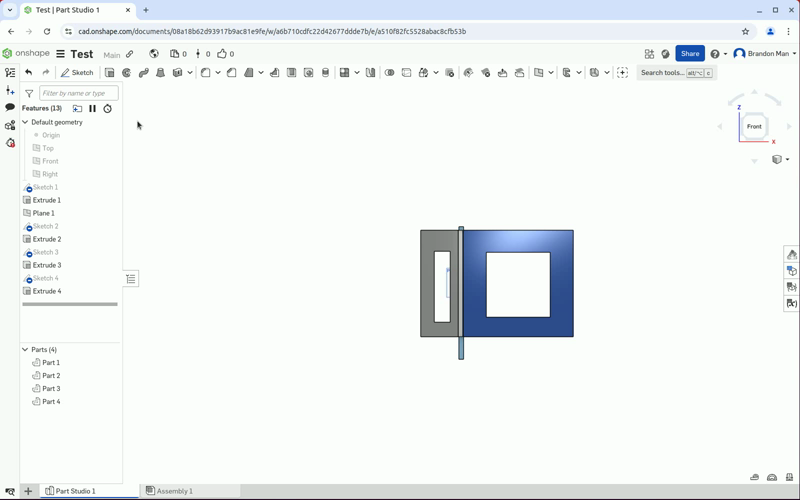
key(shift+h)
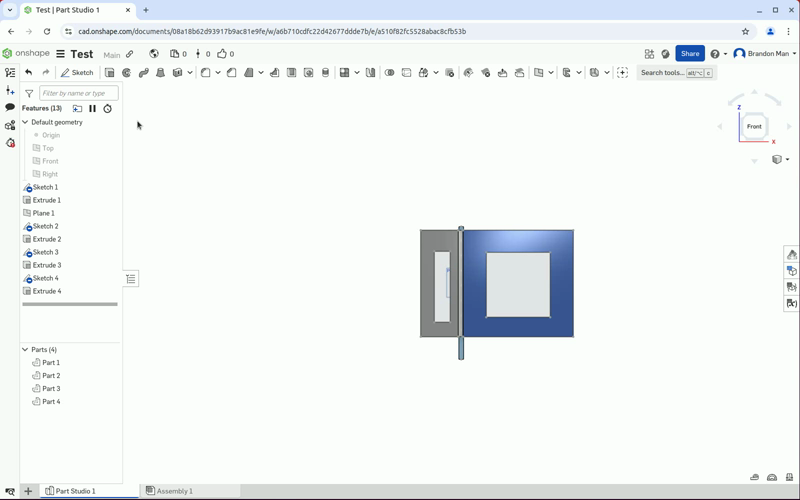
key(shift+h)
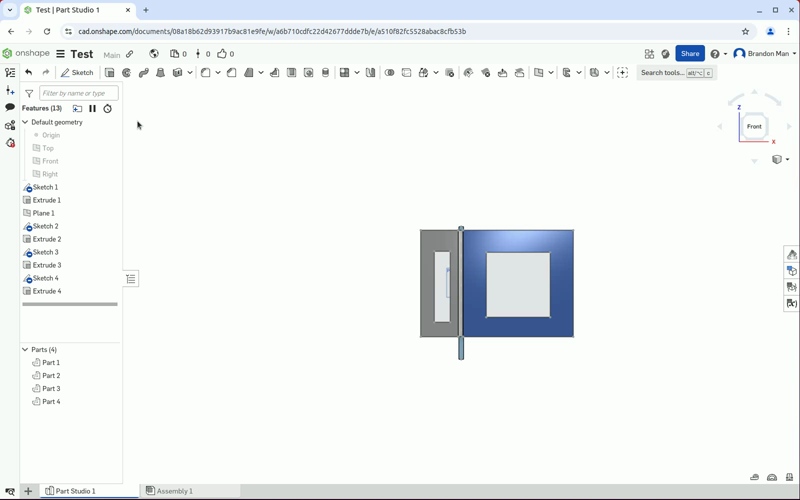
key(shift+7)
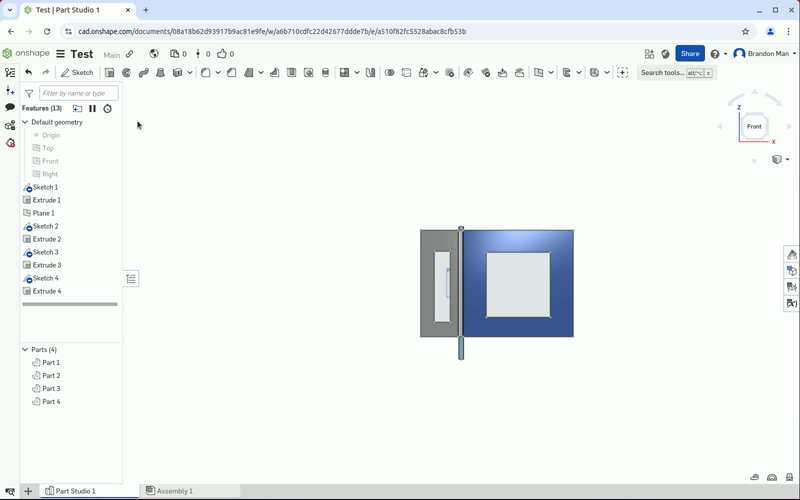
key(left, 2)
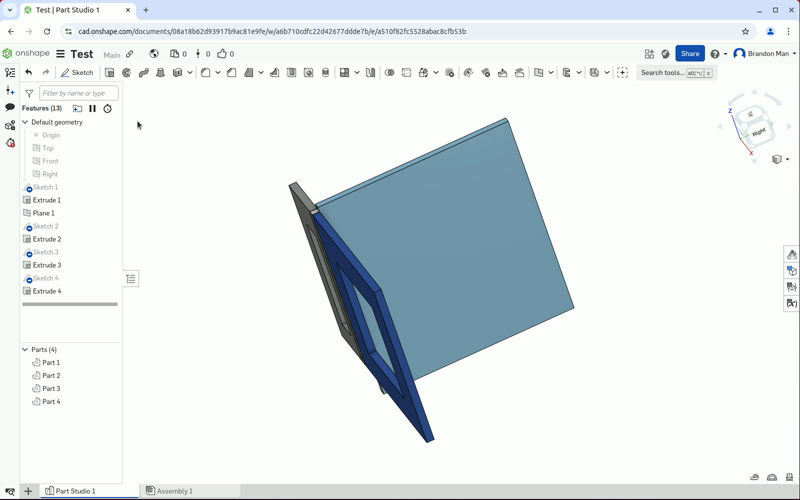
key(down, 2)
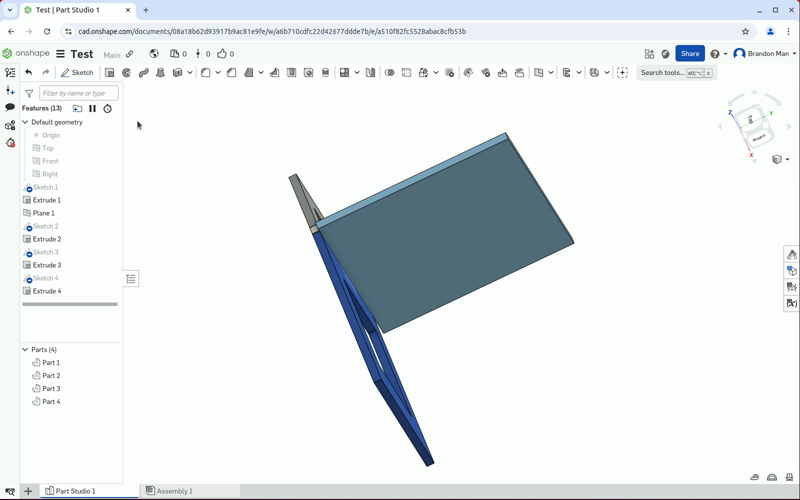
key(up, 2)
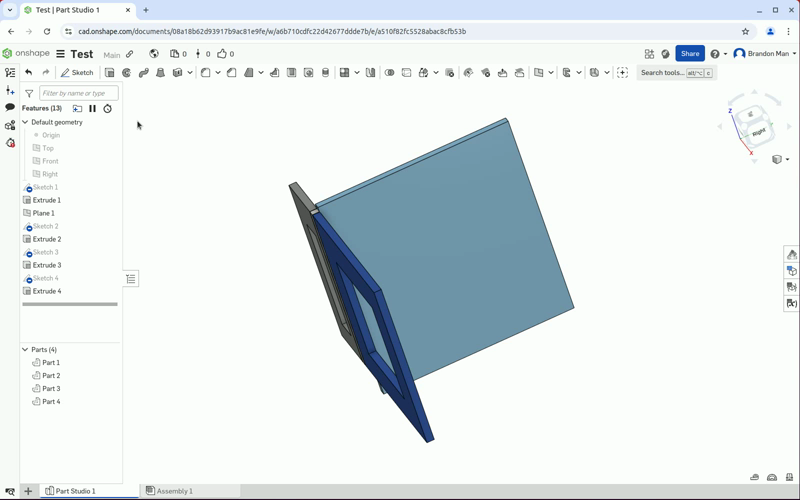
key(right, 2)
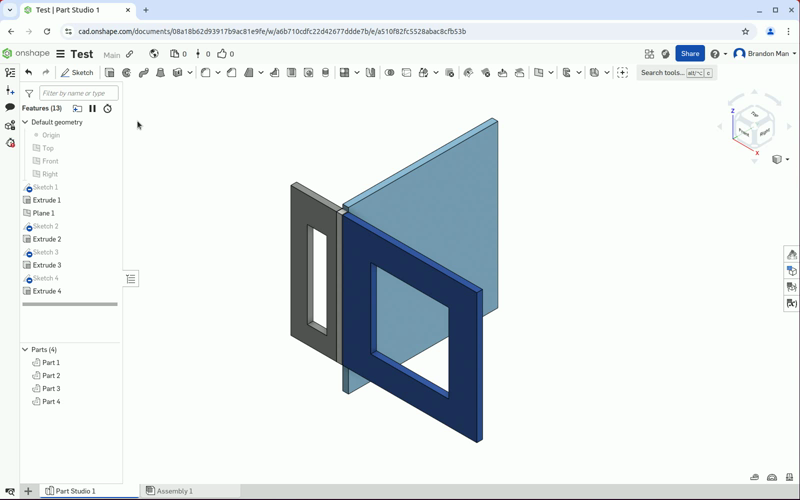
mouse_move(73, 189)
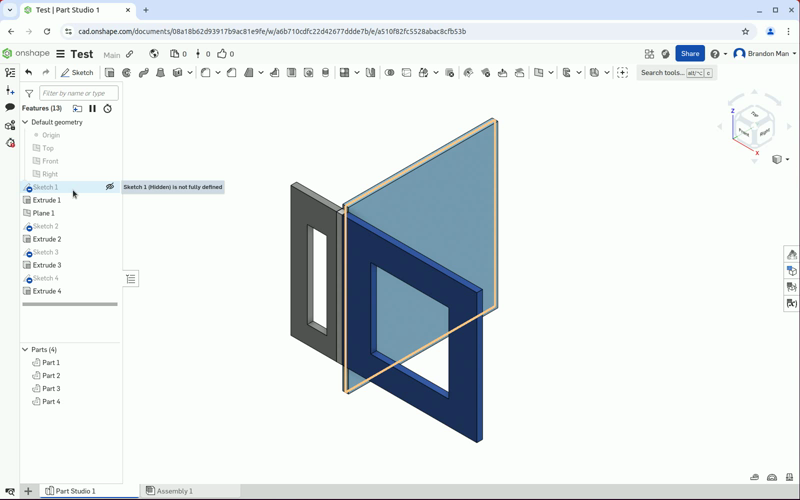
click(73, 189)